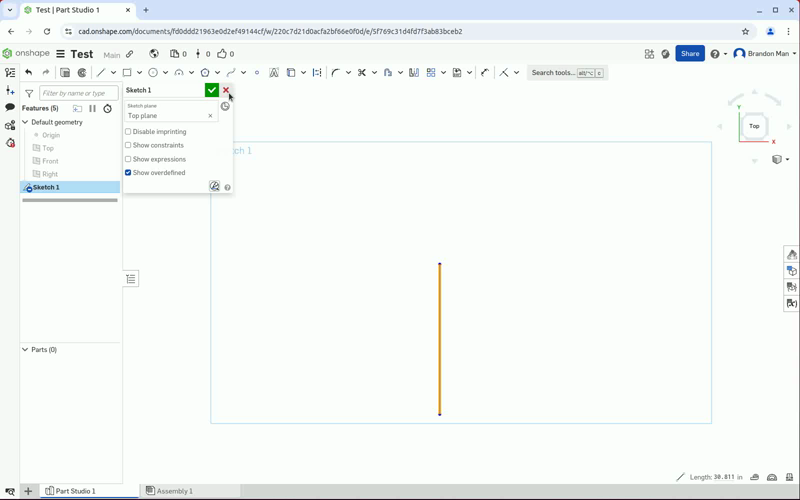
key(shift+h)
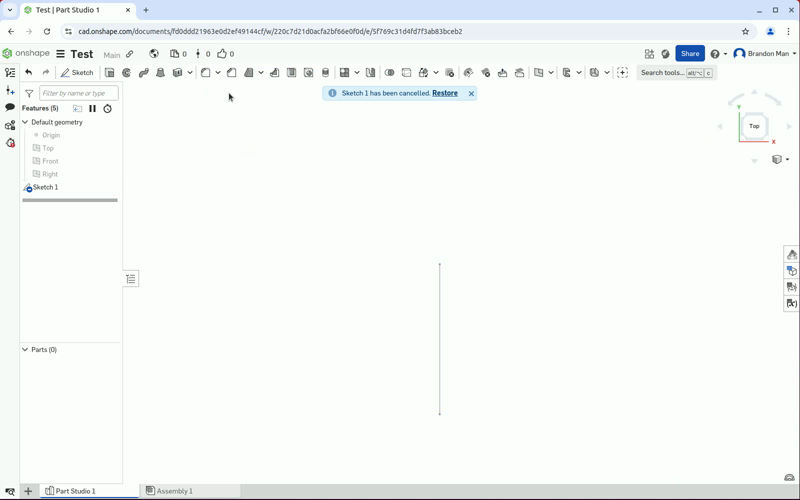
key(shift+s)
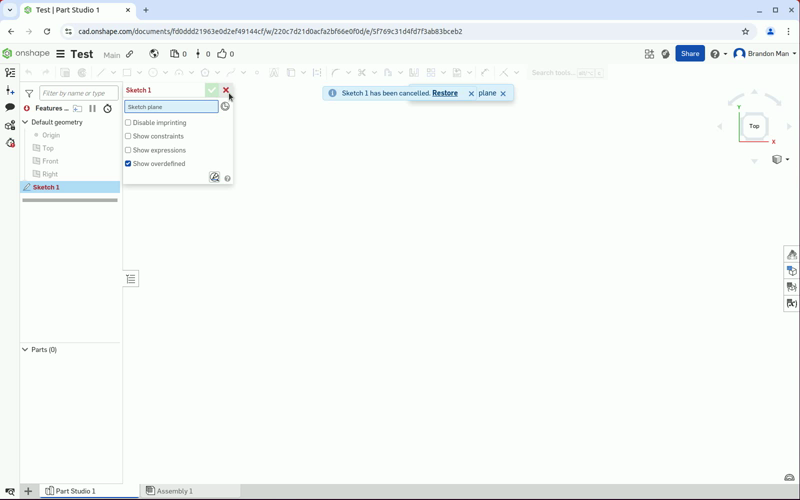
mouse_move(73, 150)
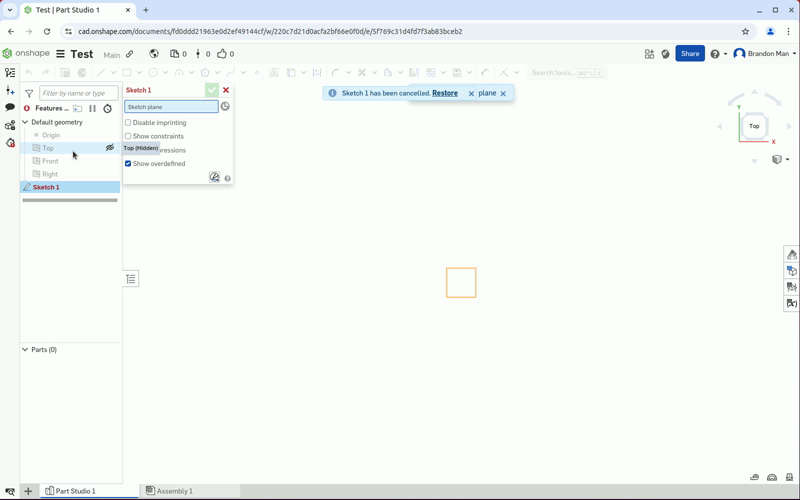
click(73, 150)
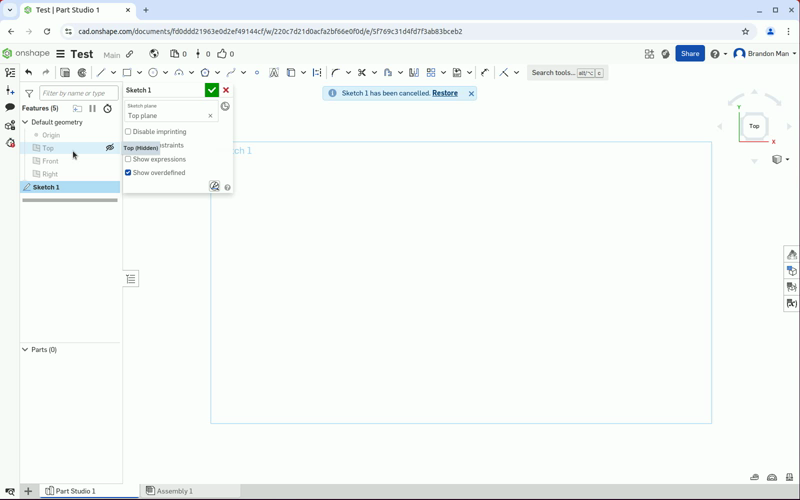
mouse_move(73, 352)
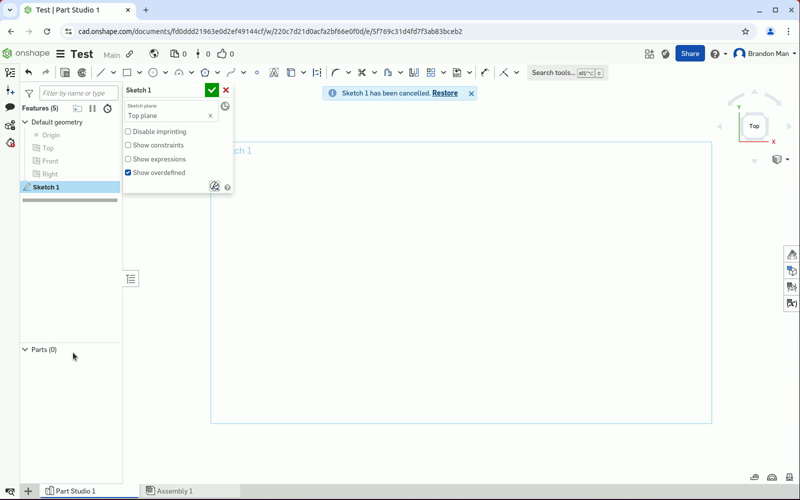
key(y)
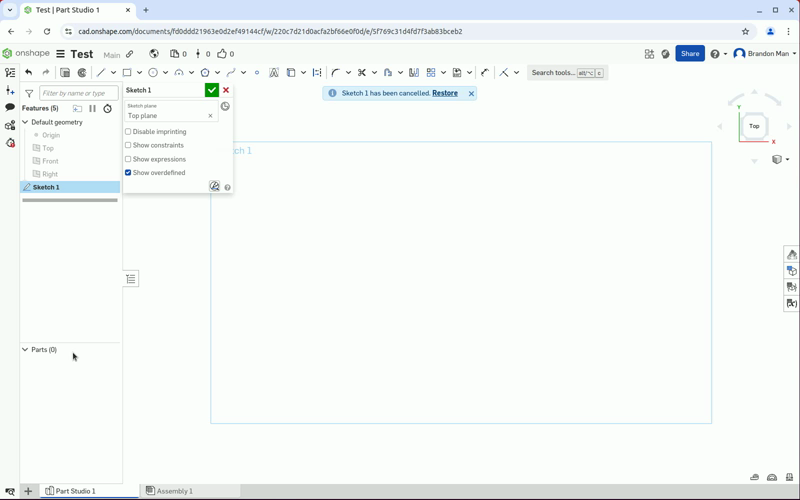
key(l)
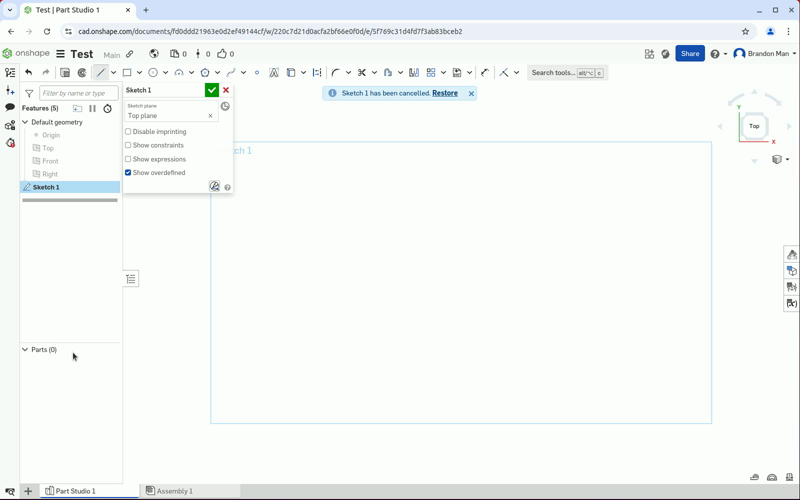
key_down(shift)
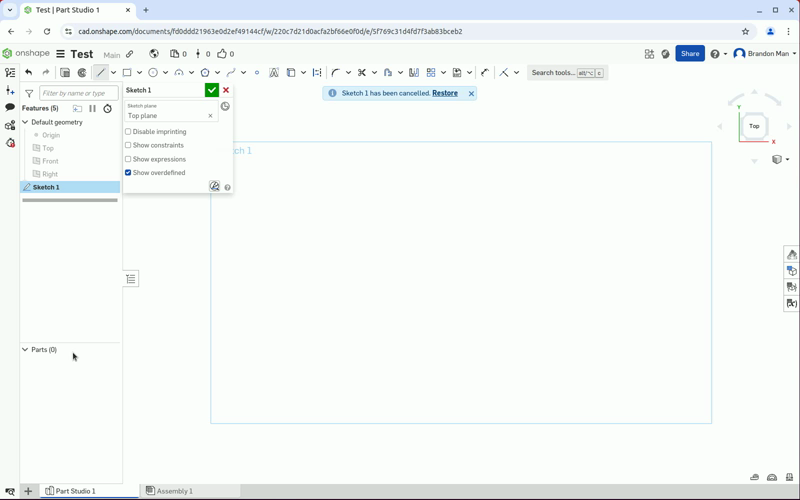
mouse_move(348, 282)
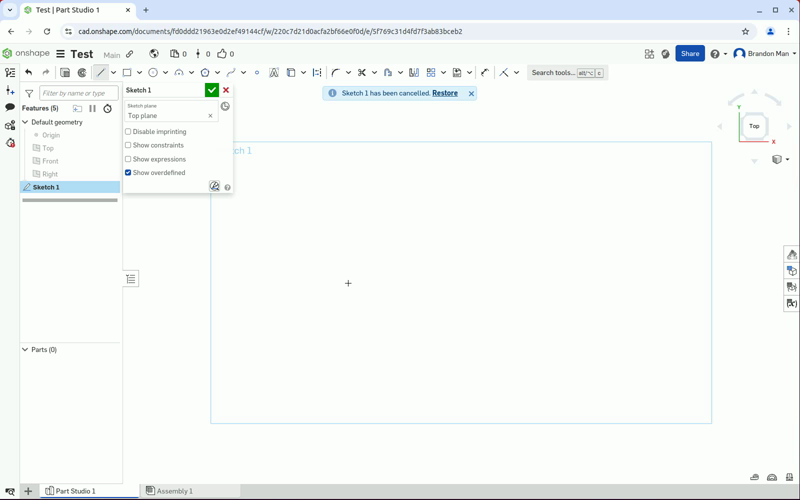
click(348, 282)
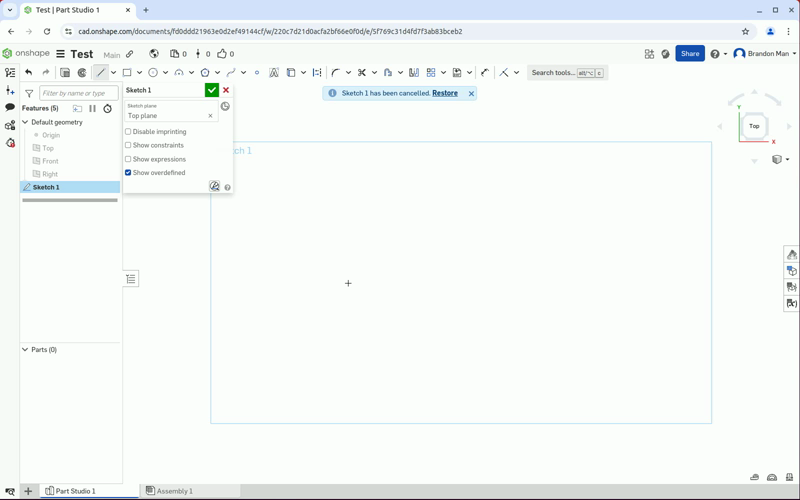
key_up(shift)
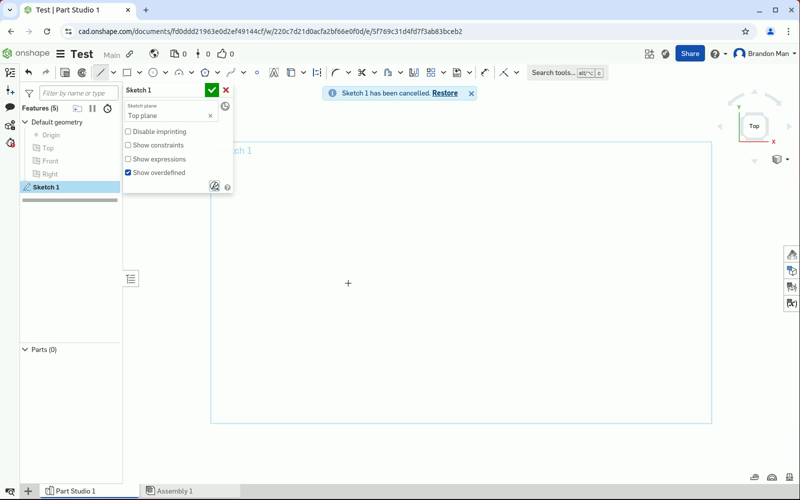
key_down(shift)
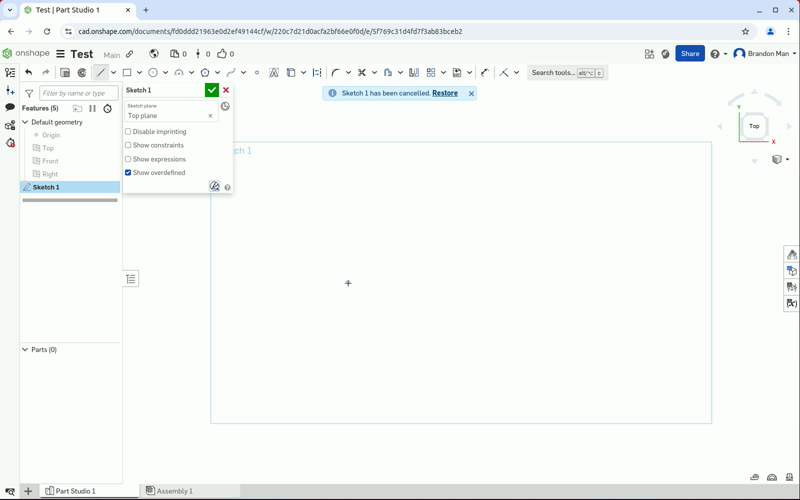
mouse_move(419, 282)
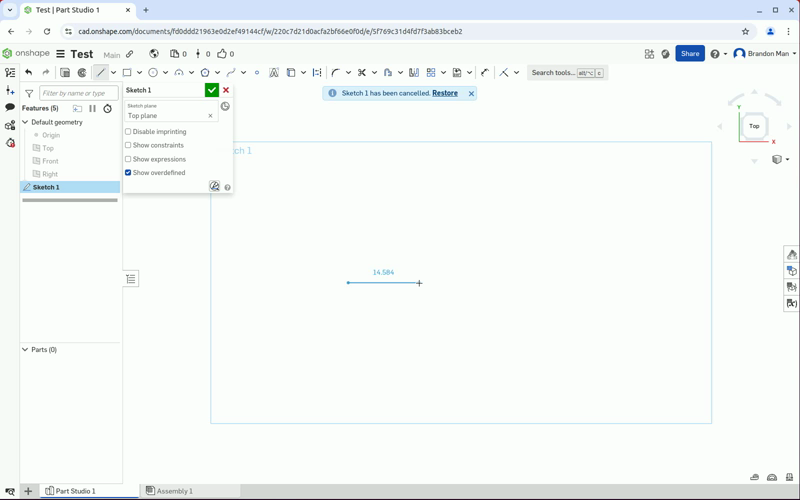
click(419, 282)
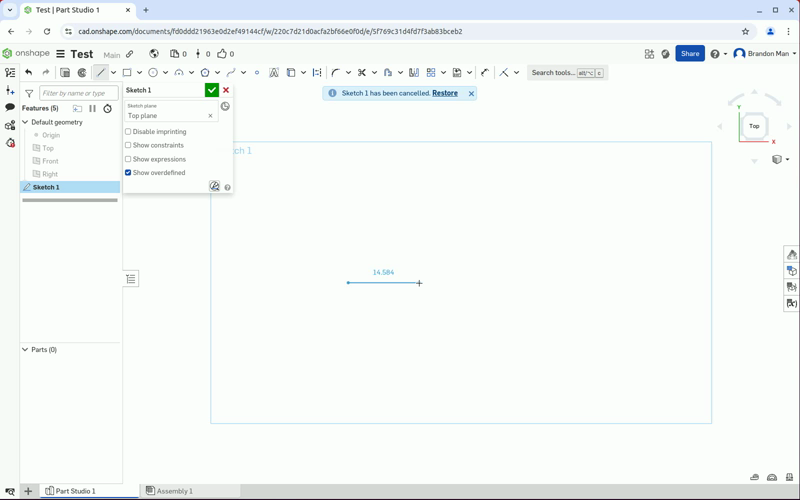
key_up(shift)
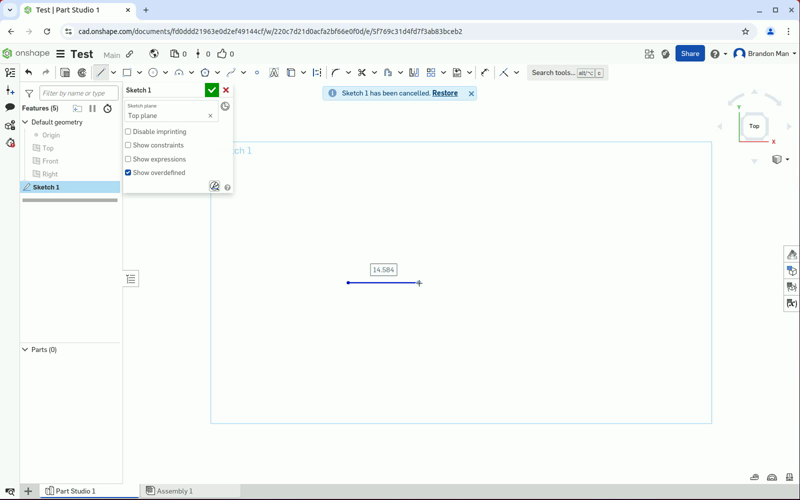
key_down(shift)
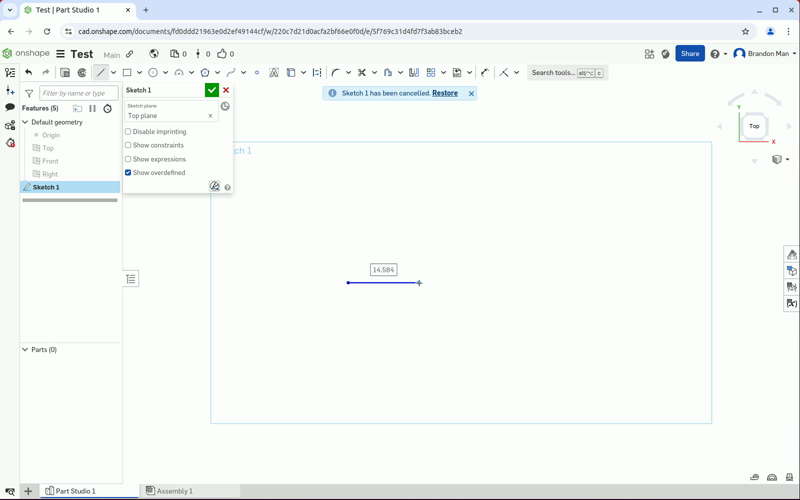
mouse_move(449, 282)
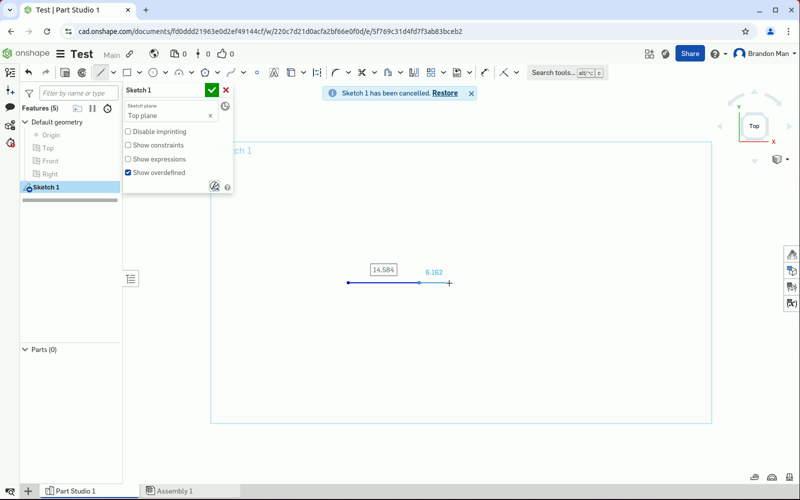
mouse_move(460, 282)
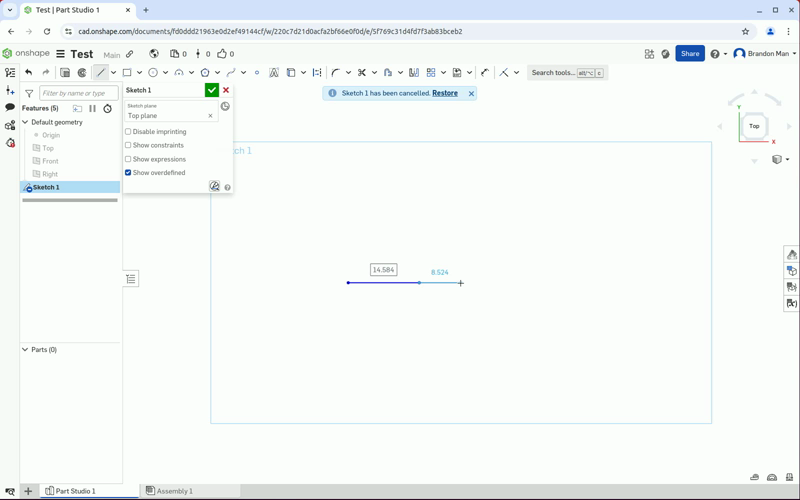
click(460, 282)
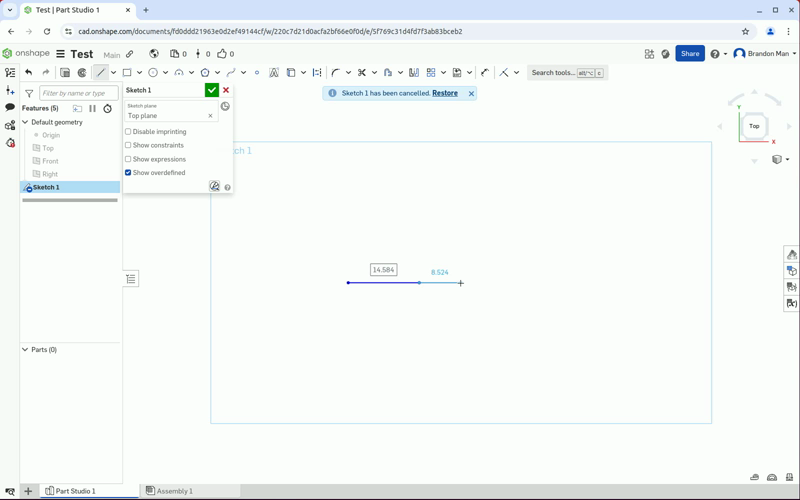
key_up(shift)
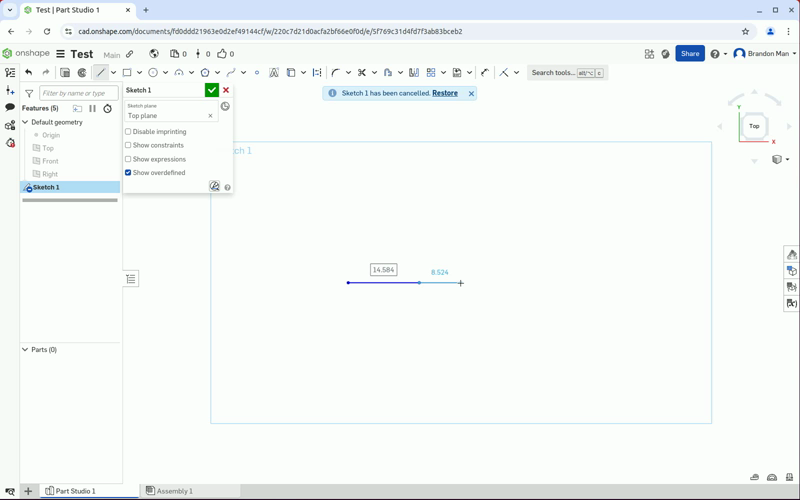
key_down(shift)
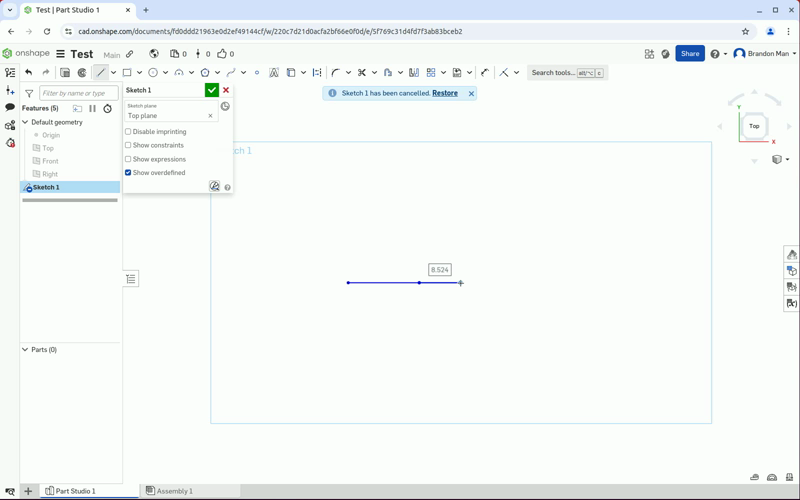
mouse_move(490, 282)
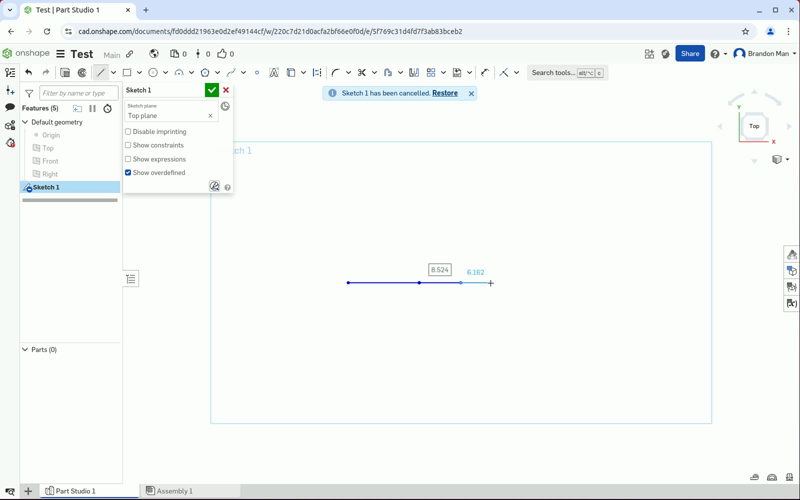
mouse_move(460, 237)
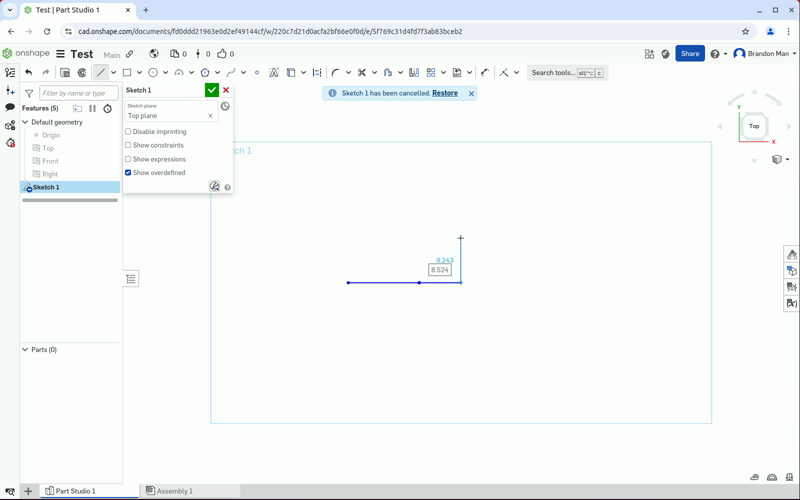
click(460, 237)
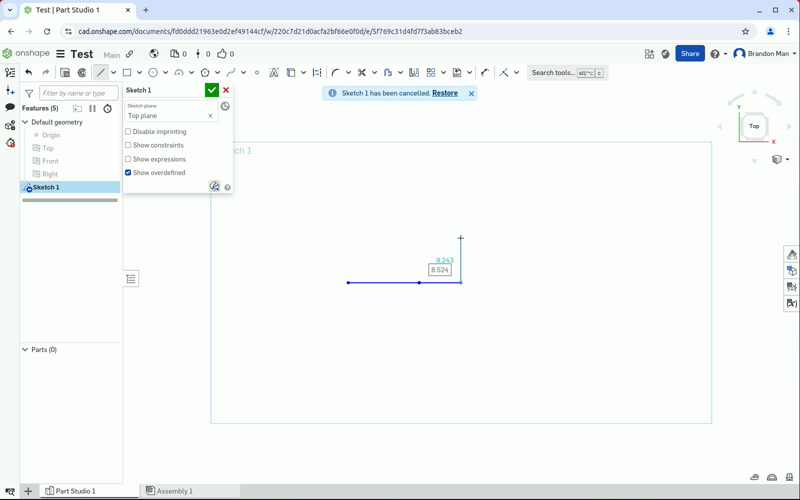
key_up(shift)
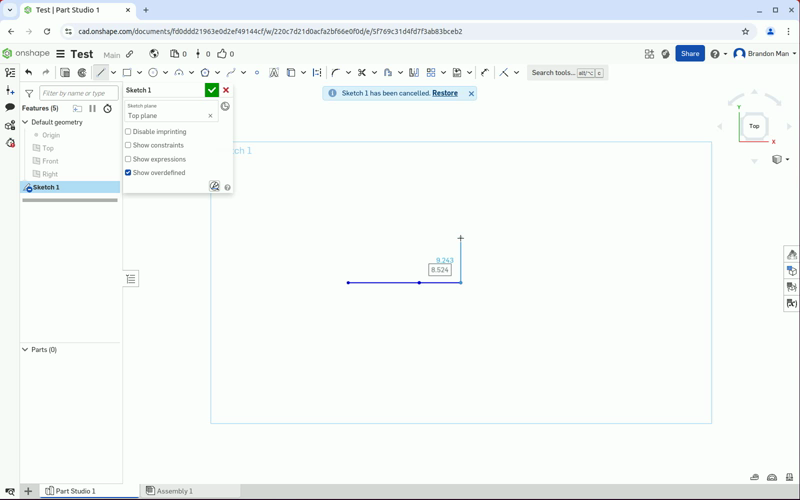
key_down(shift)
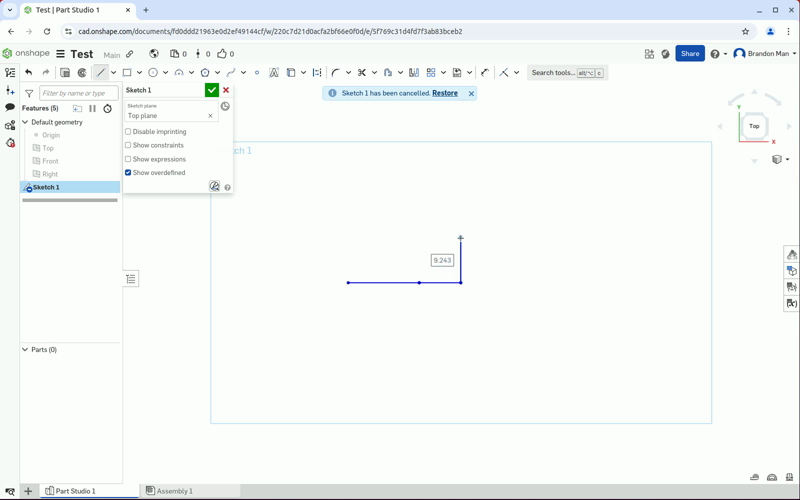
mouse_move(348, 237)
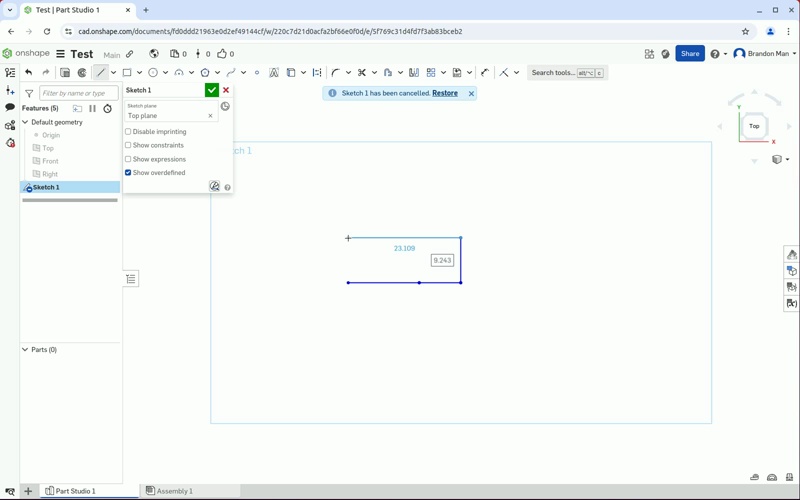
click(348, 237)
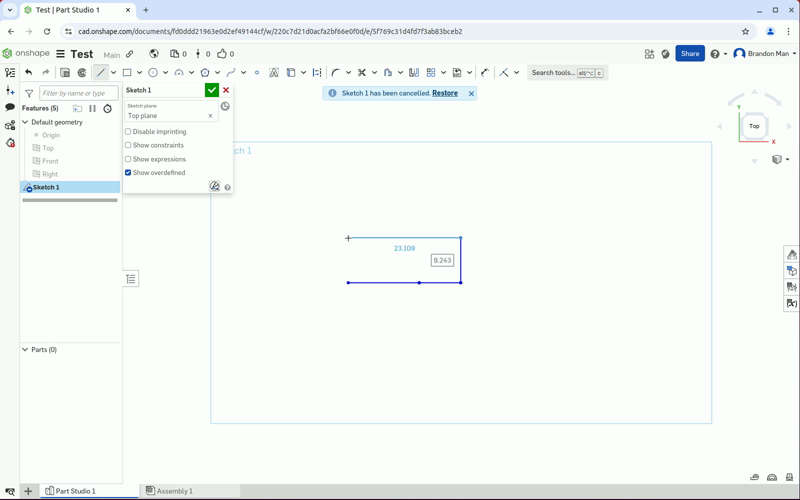
key_up(shift)
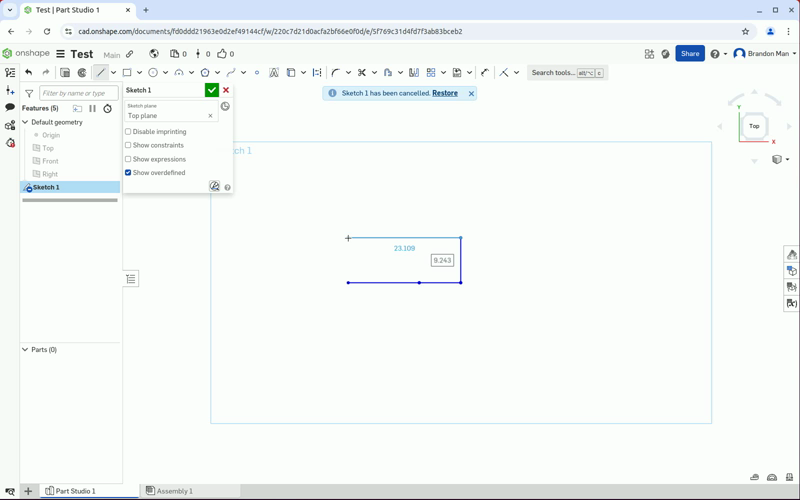
mouse_move(378, 237)
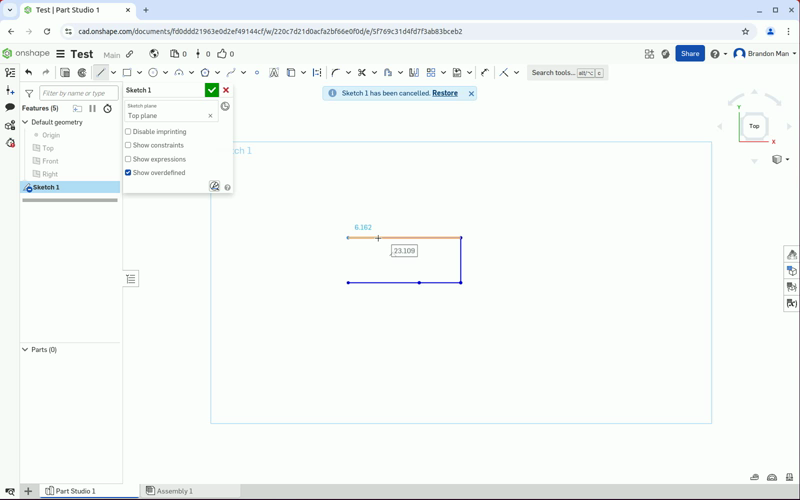
key_down(shift)
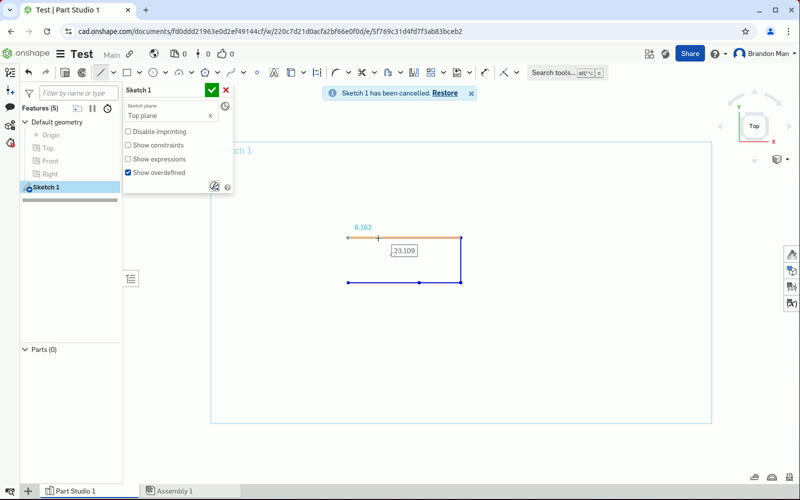
mouse_move(348, 282)
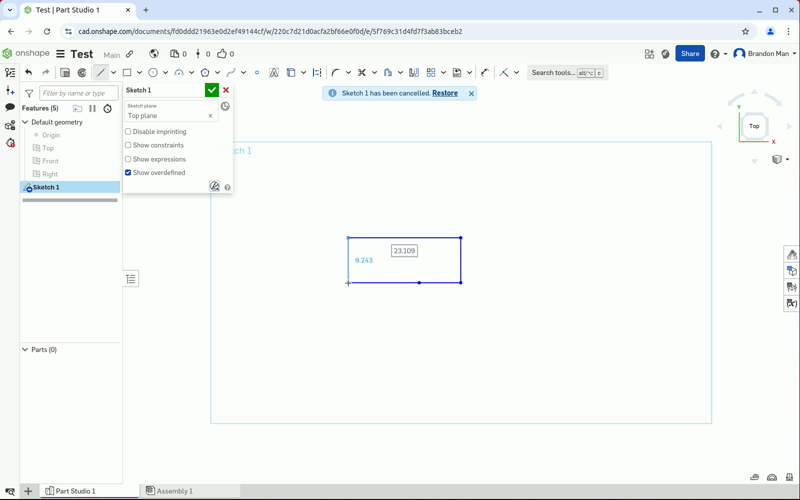
key_up(shift)
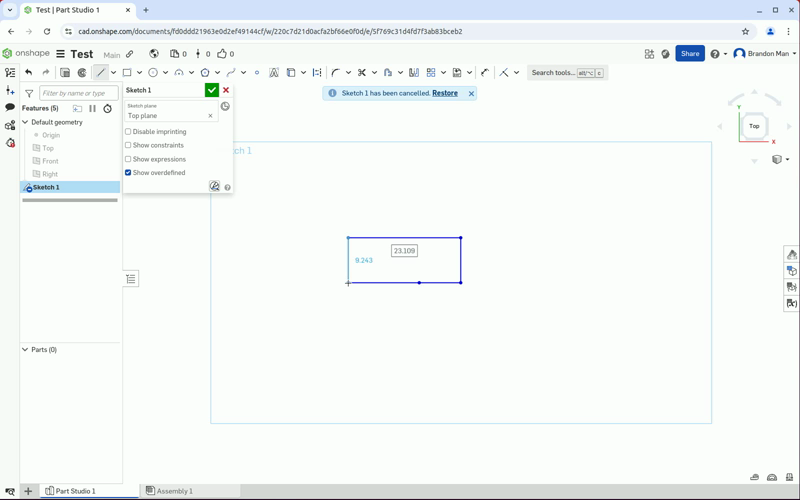
click(348, 282)
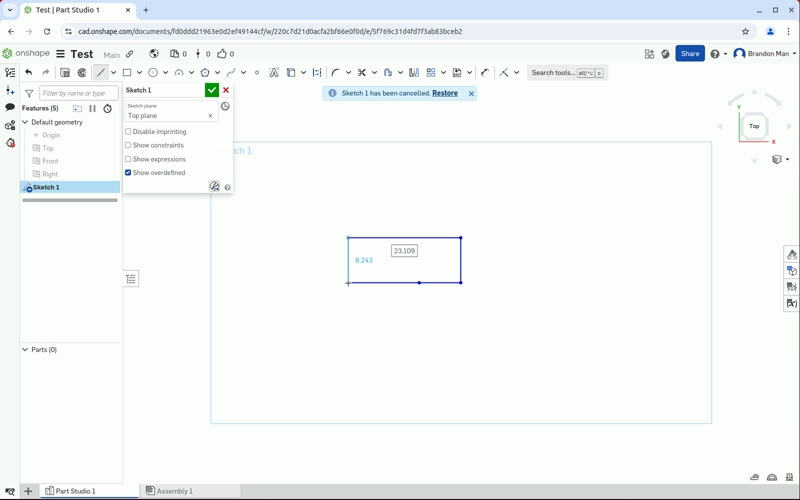
key(esc)
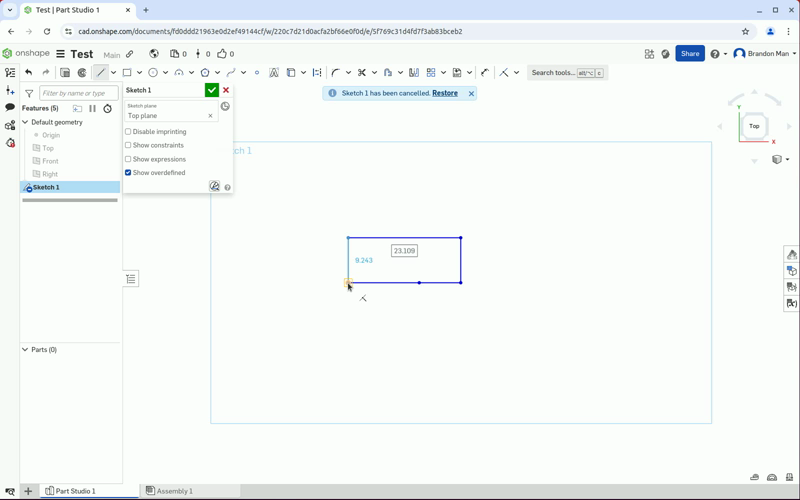
mouse_move(449, 250)
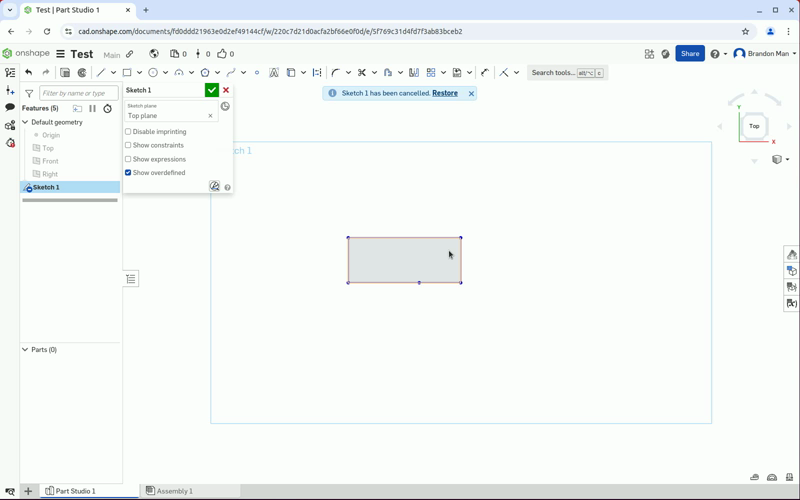
click(449, 250)
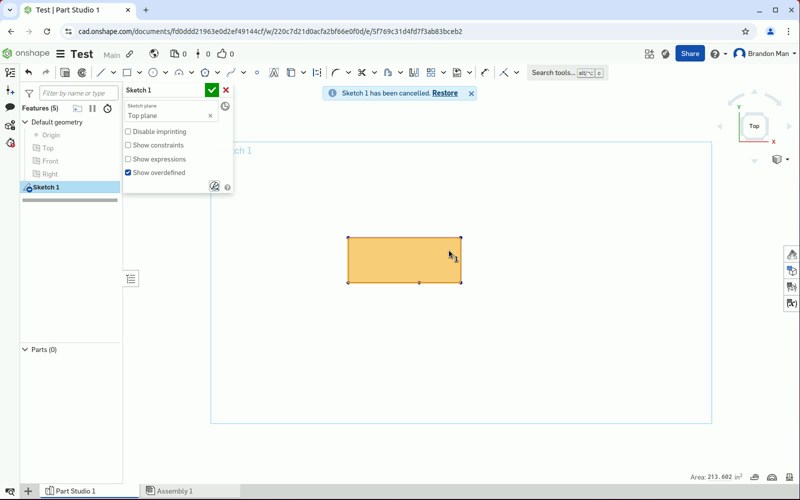
mouse_move(73, 352)
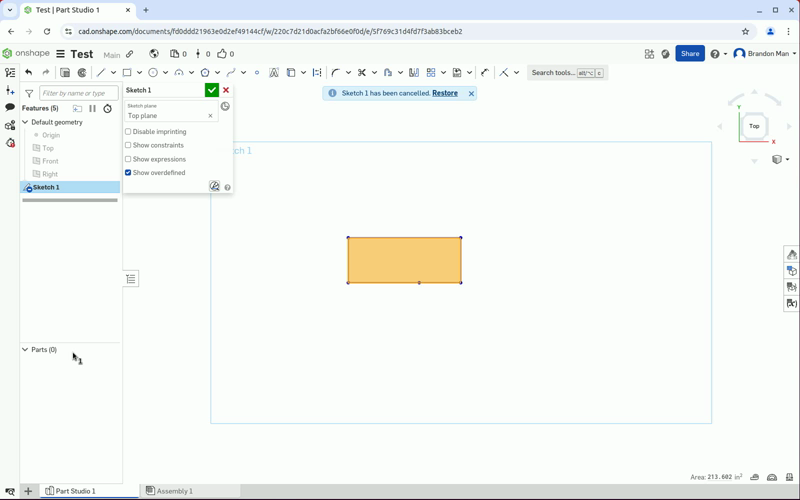
key(shift+y)
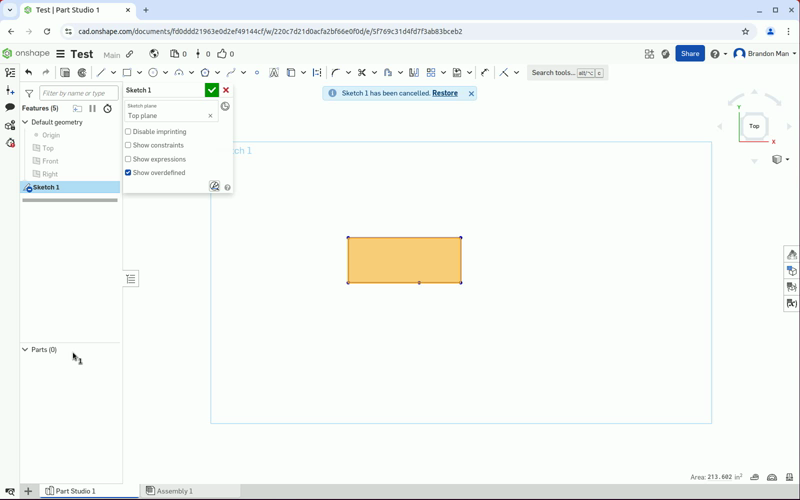
key(shift+e)
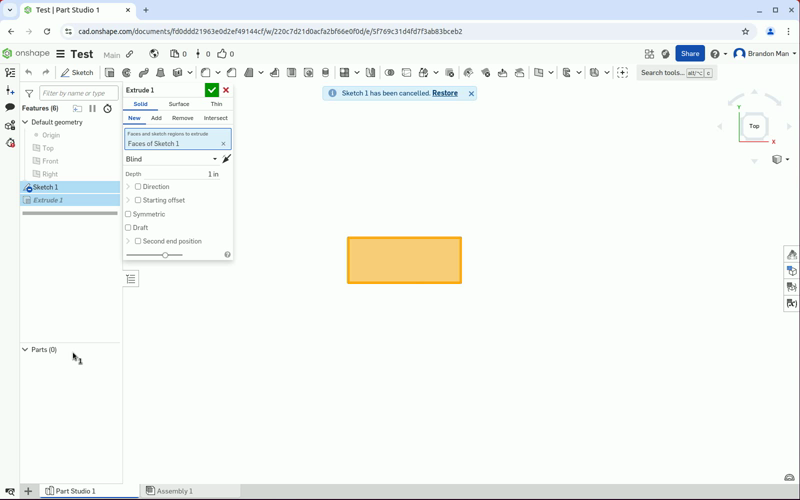
mouse_move(143, 106)
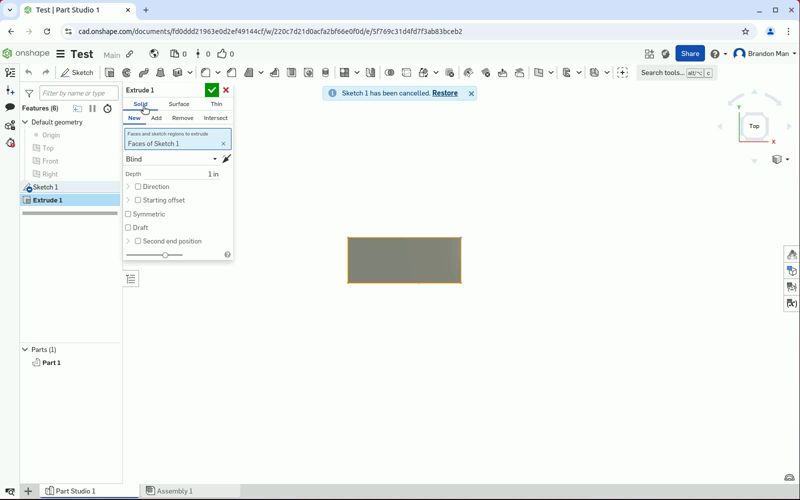
click(143, 106)
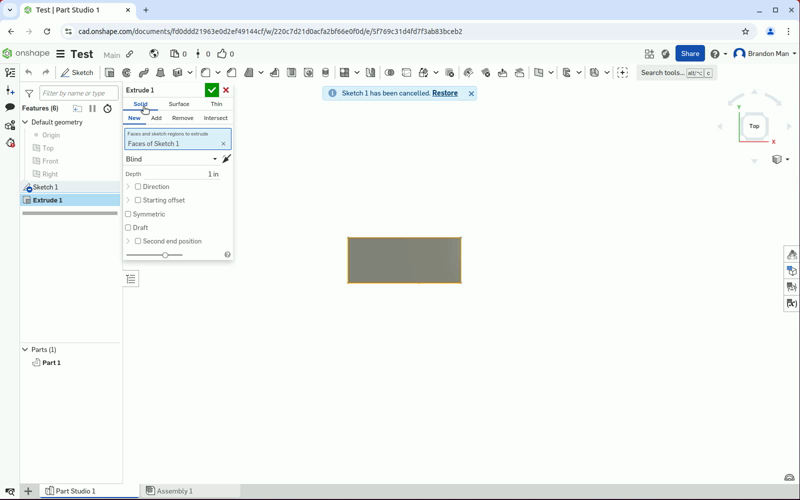
mouse_move(137, 120)
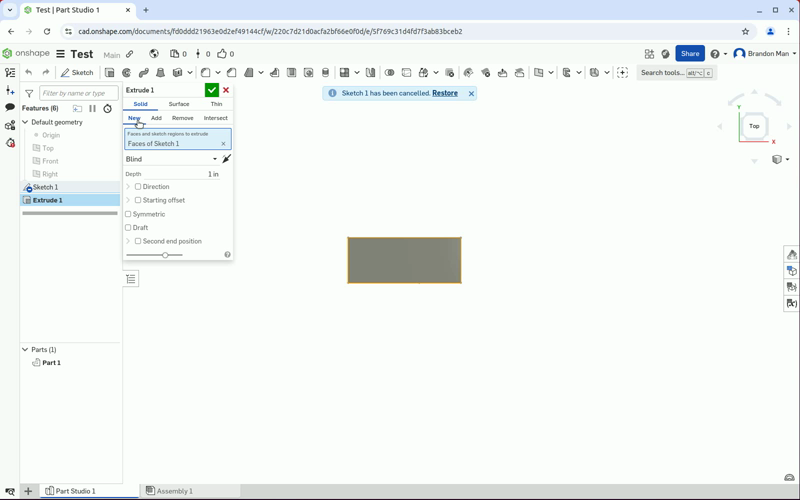
click(137, 120)
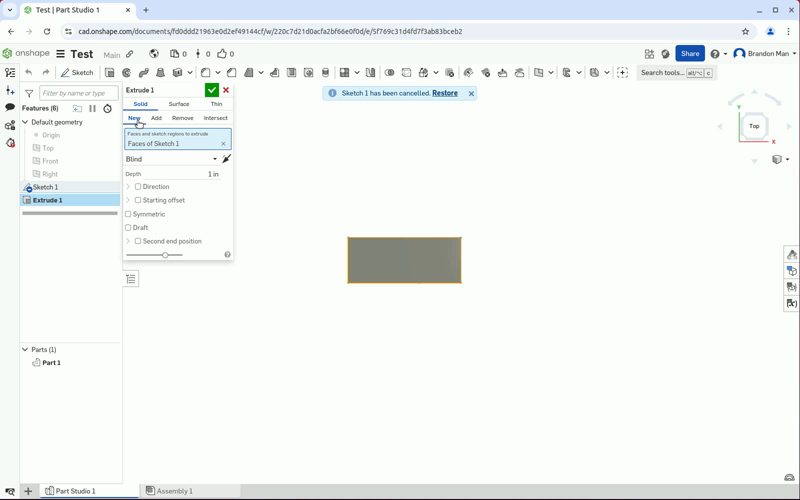
key(tab, 4)
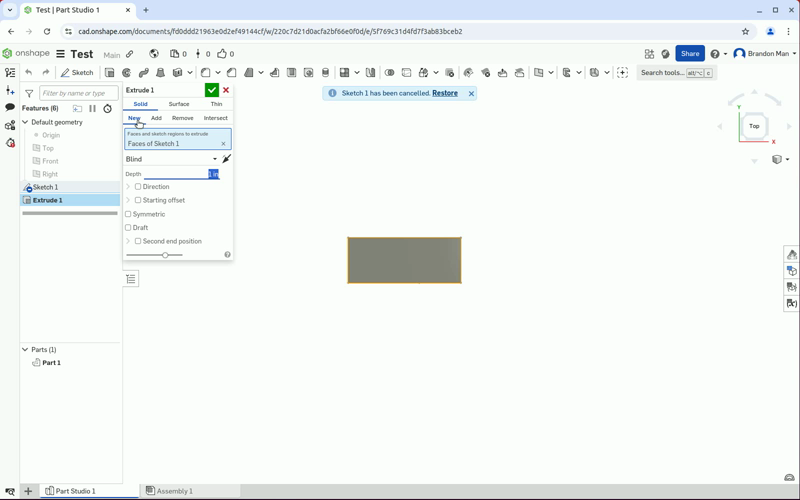
text(11.073)
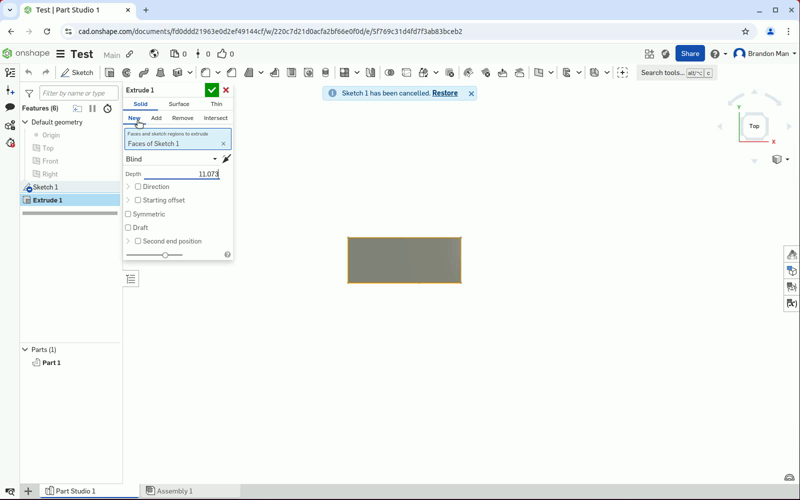
key(enter)
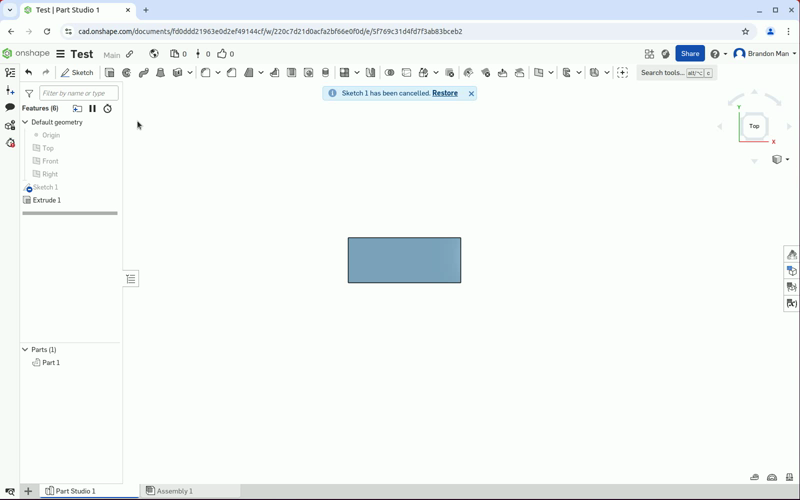
key(shift+h)
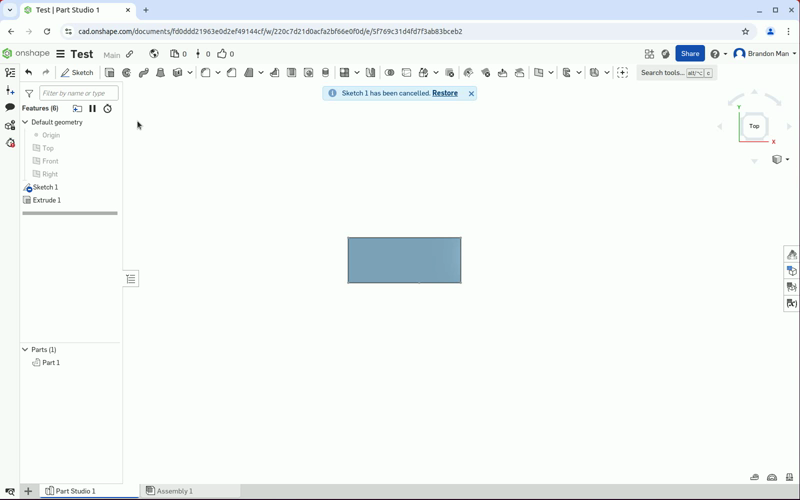
key(shift+h)
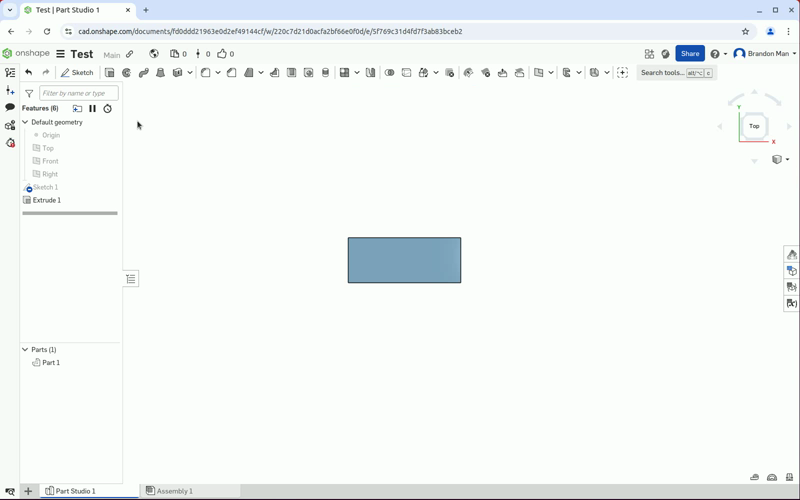
mouse_move(73, 189)
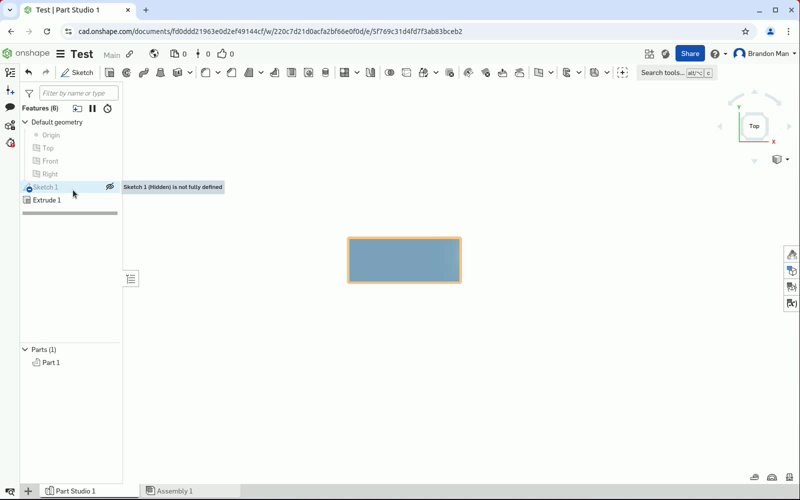
click(73, 189)
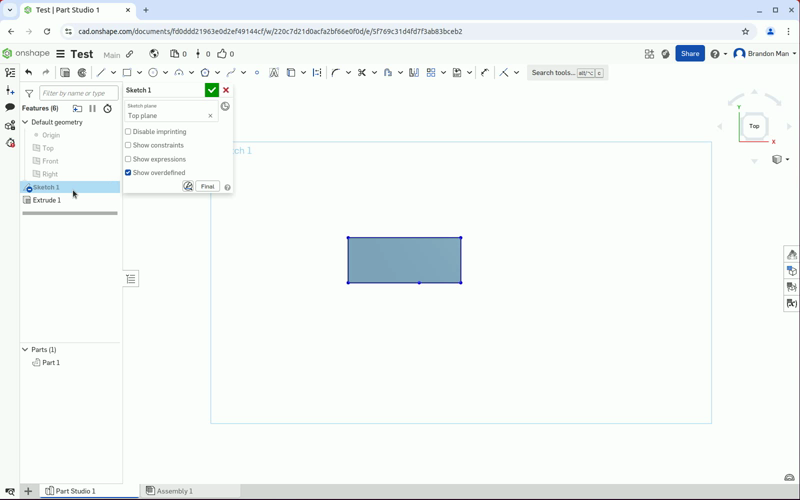
mouse_move(229, 92)
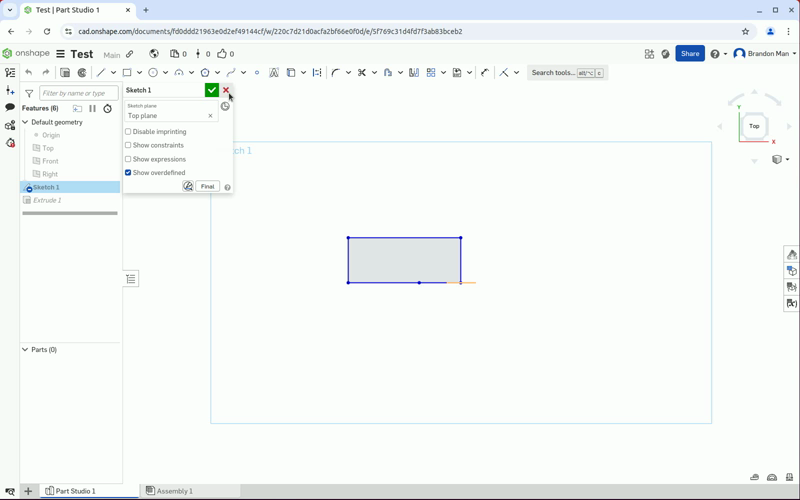
click(229, 92)
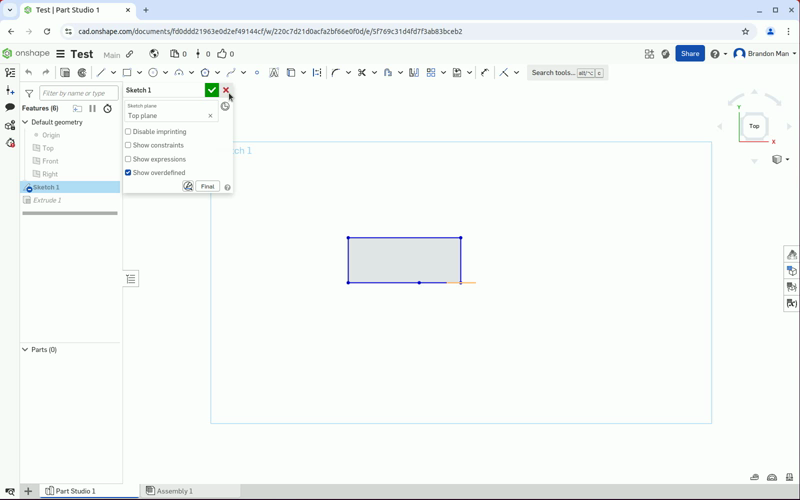
key(shift+s)
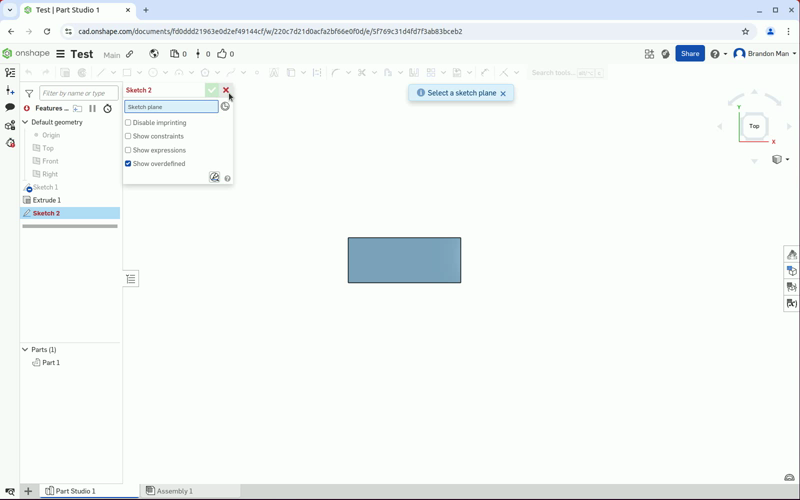
mouse_move(73, 150)
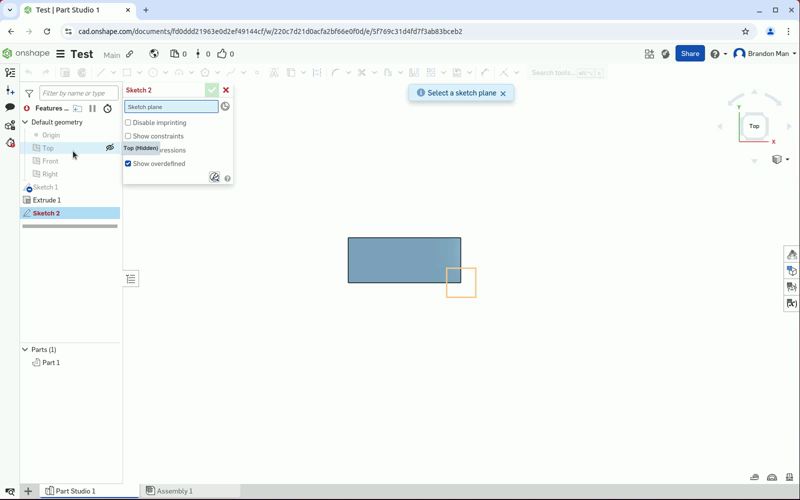
click(73, 150)
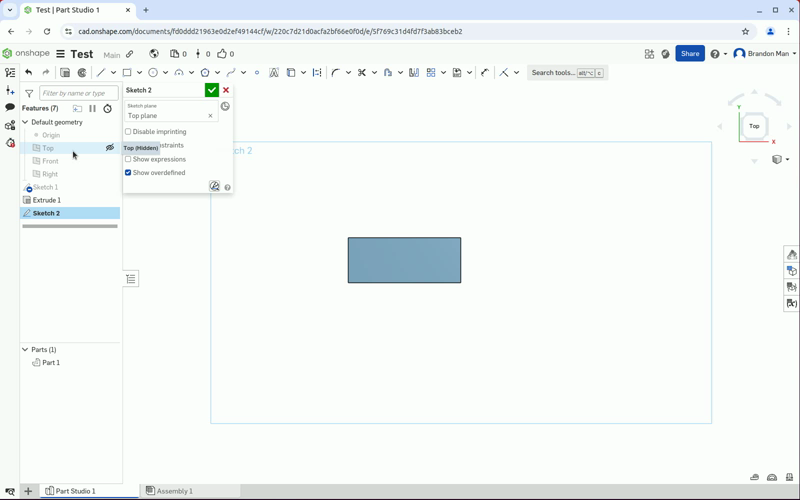
mouse_move(73, 352)
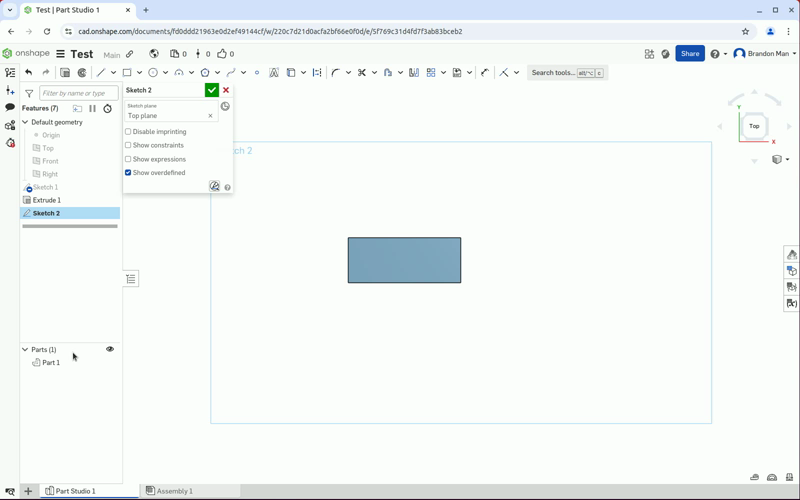
key(y)
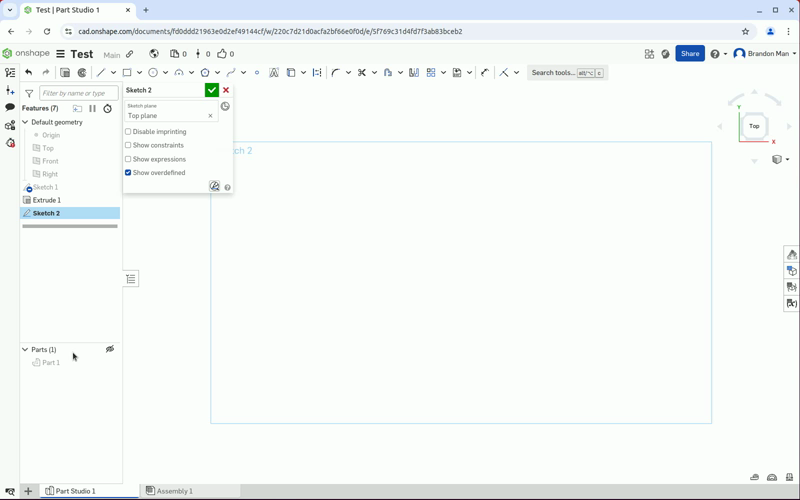
key(l)
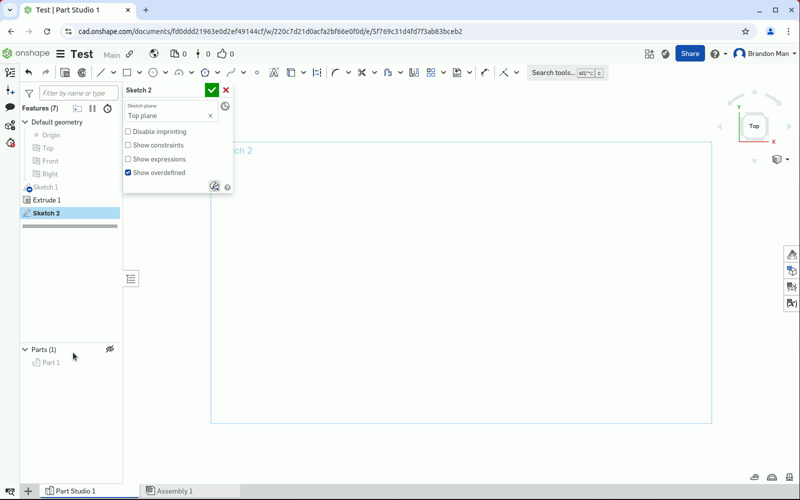
key_down(shift)
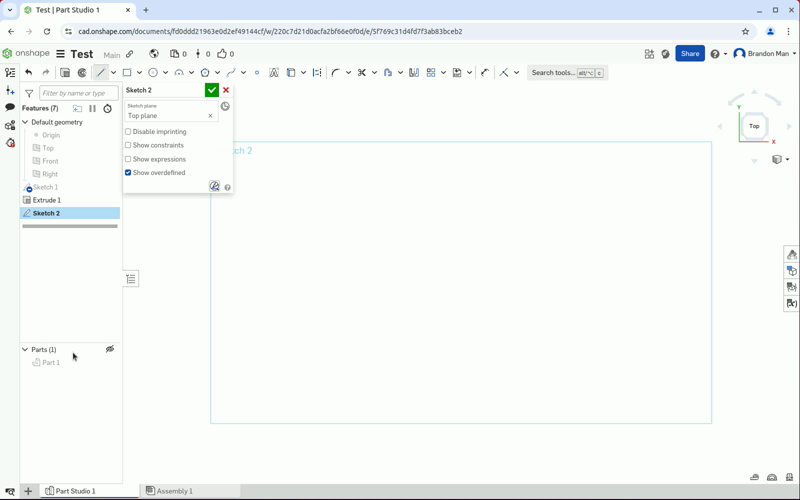
mouse_move(460, 282)
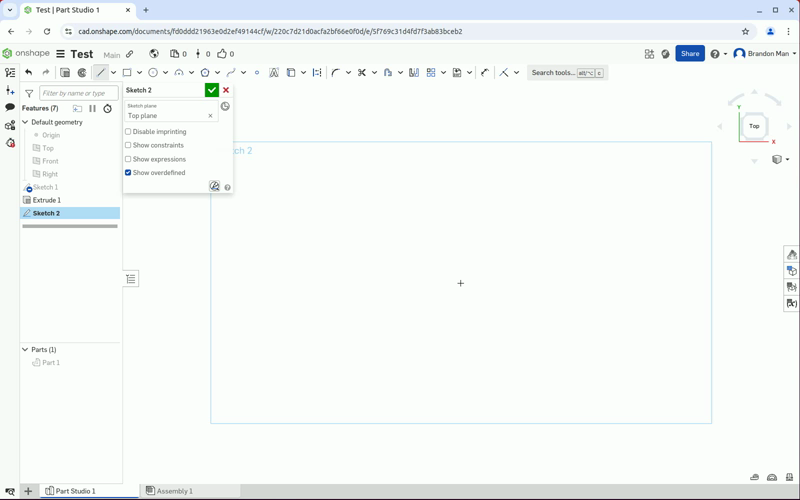
click(460, 282)
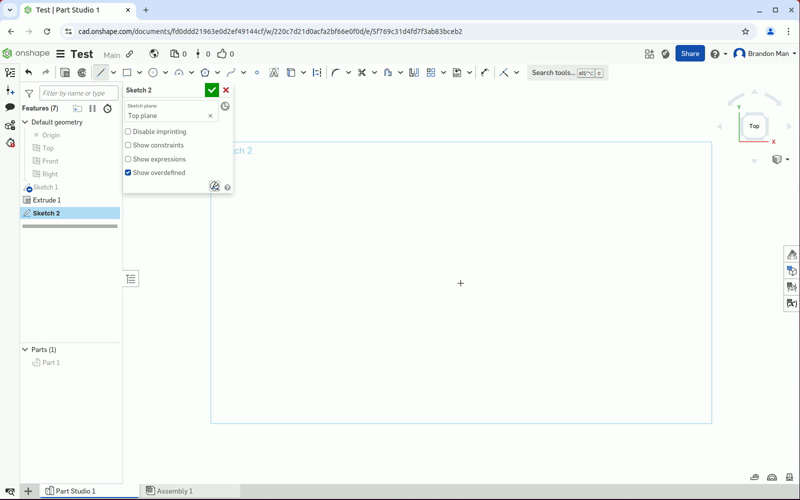
key_up(shift)
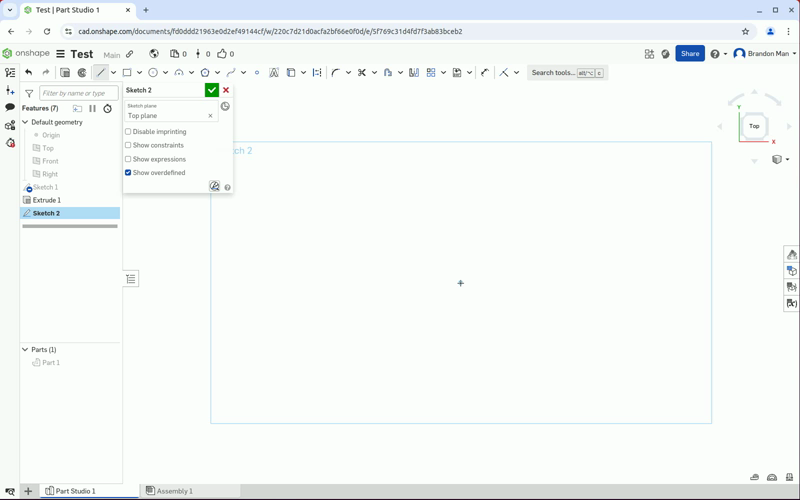
key_down(shift)
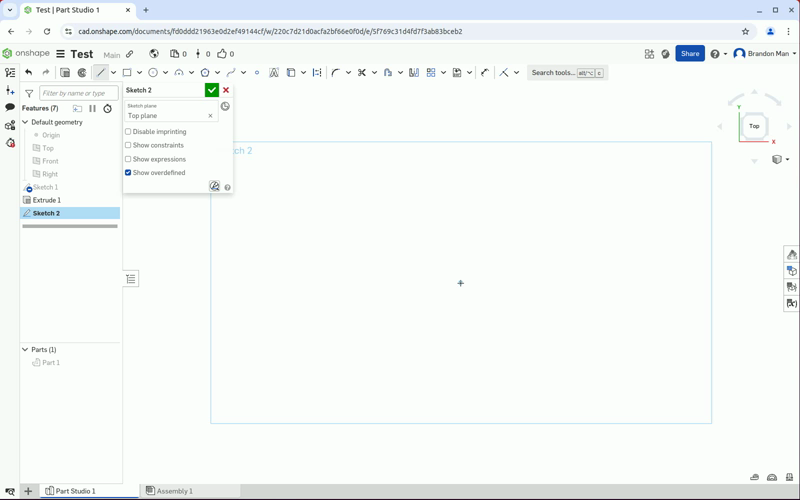
mouse_move(490, 282)
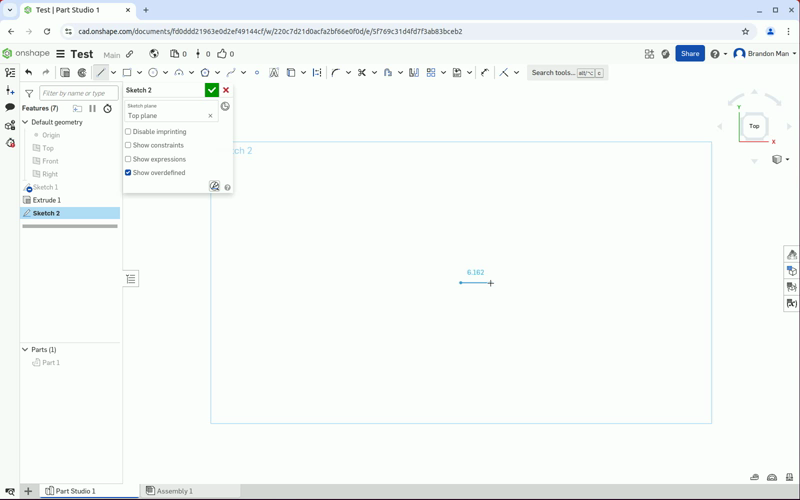
mouse_move(512, 282)
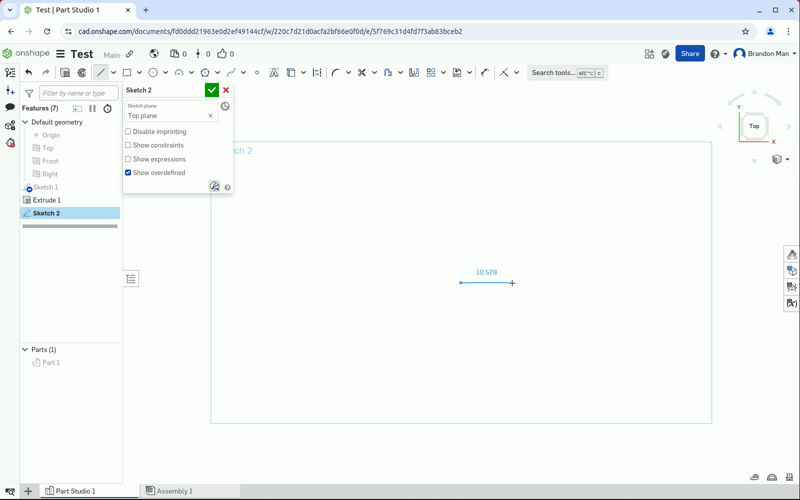
click(512, 282)
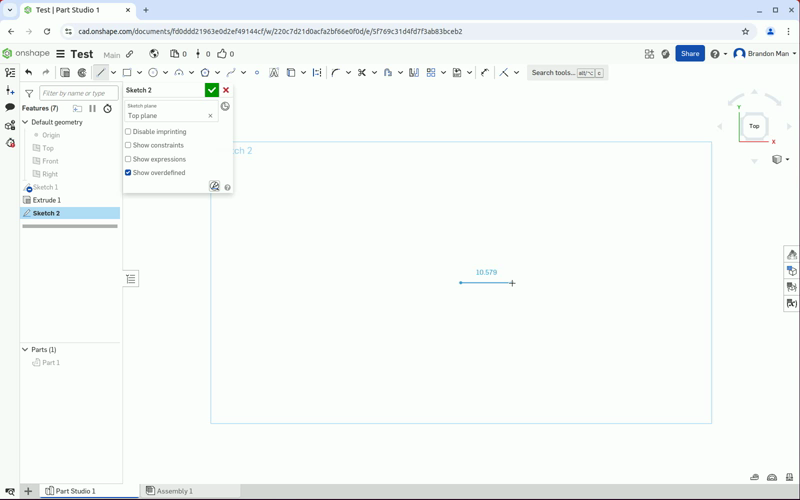
key_up(shift)
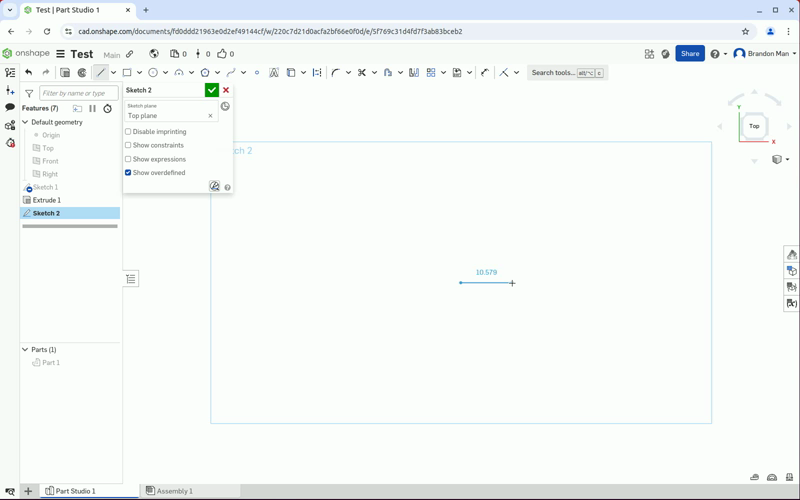
key_down(shift)
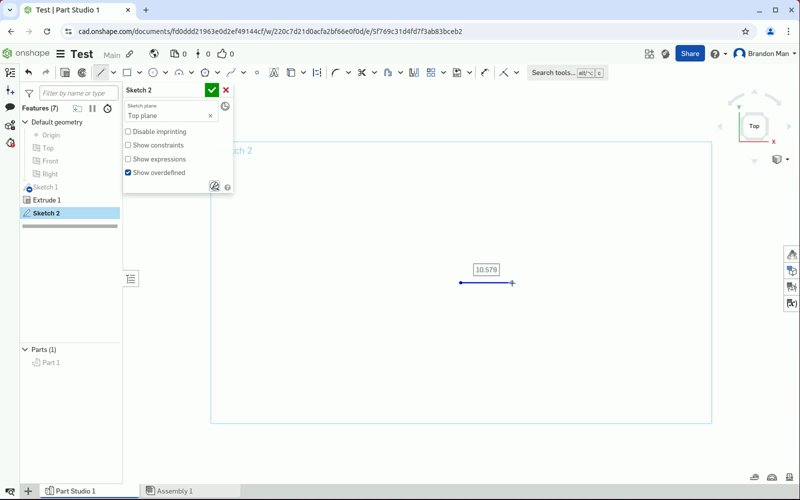
mouse_move(542, 282)
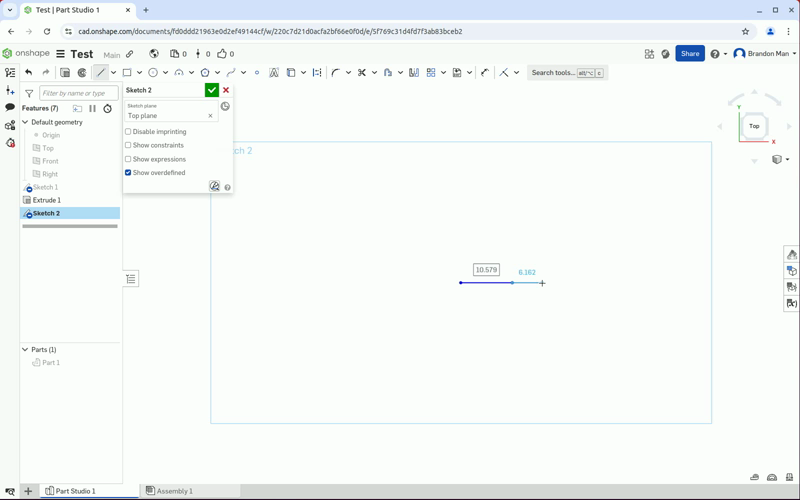
mouse_move(558, 282)
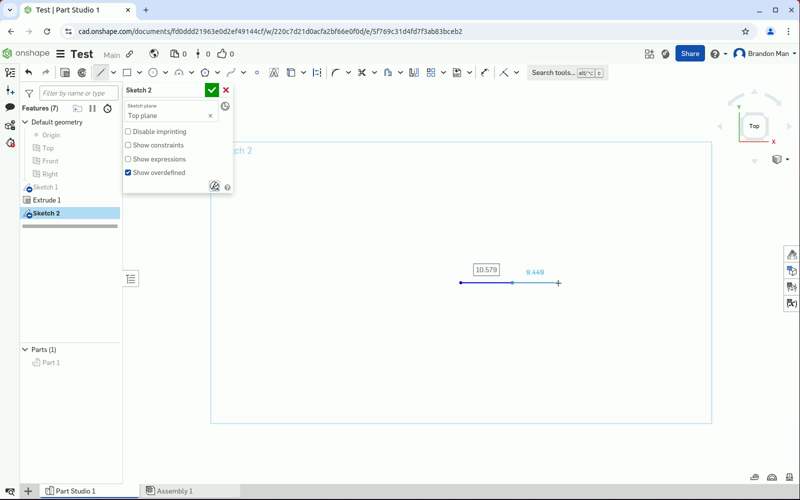
click(558, 282)
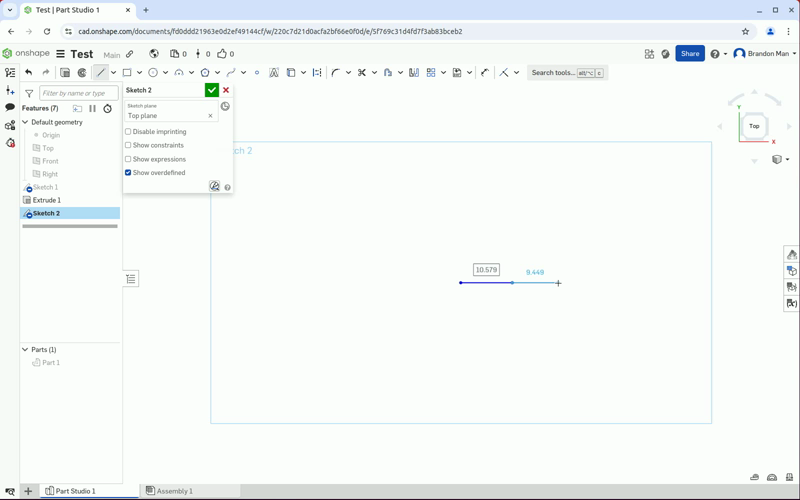
key_up(shift)
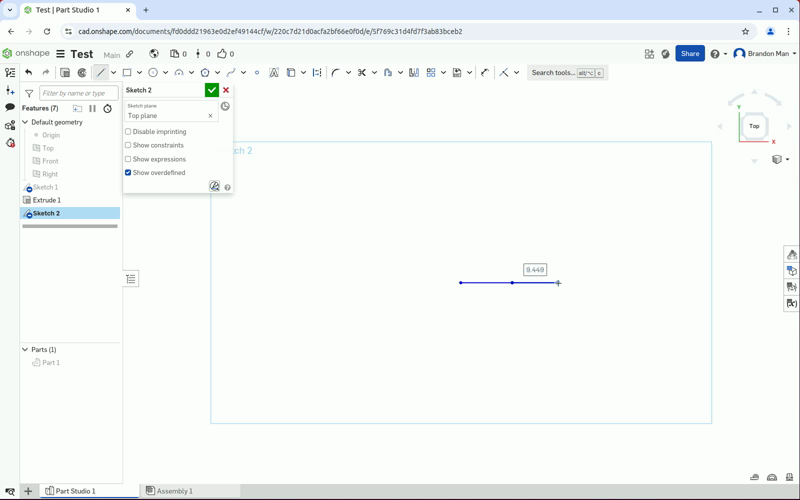
key_down(shift)
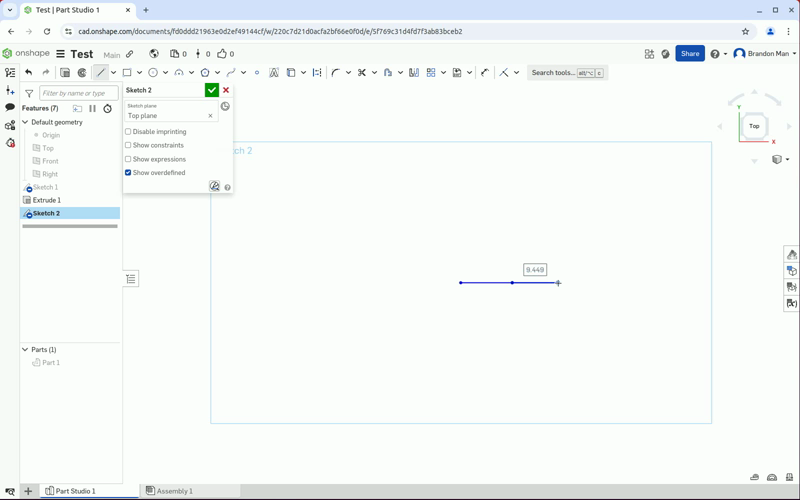
mouse_move(588, 282)
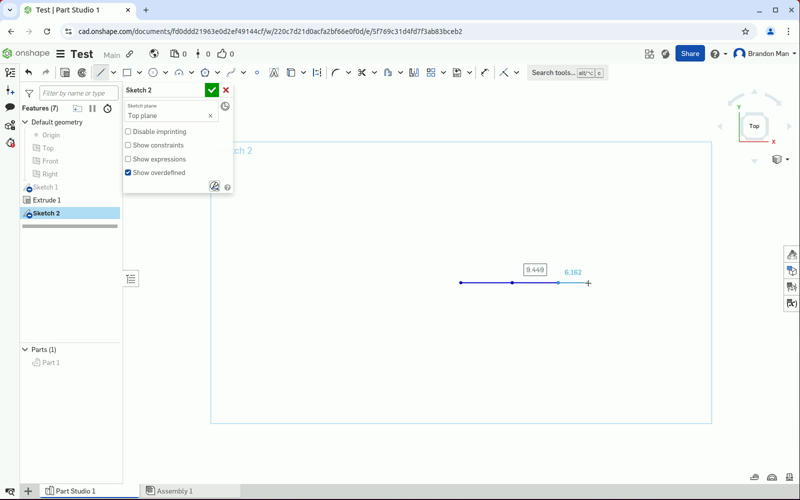
mouse_move(558, 237)
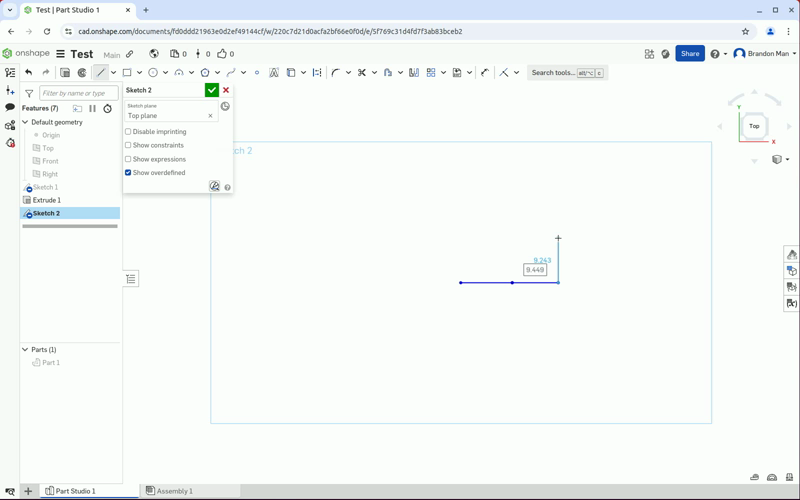
click(558, 237)
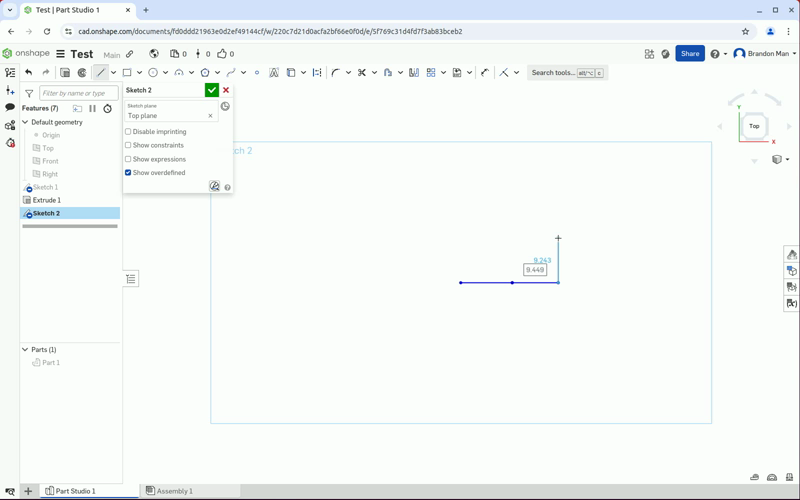
key_up(shift)
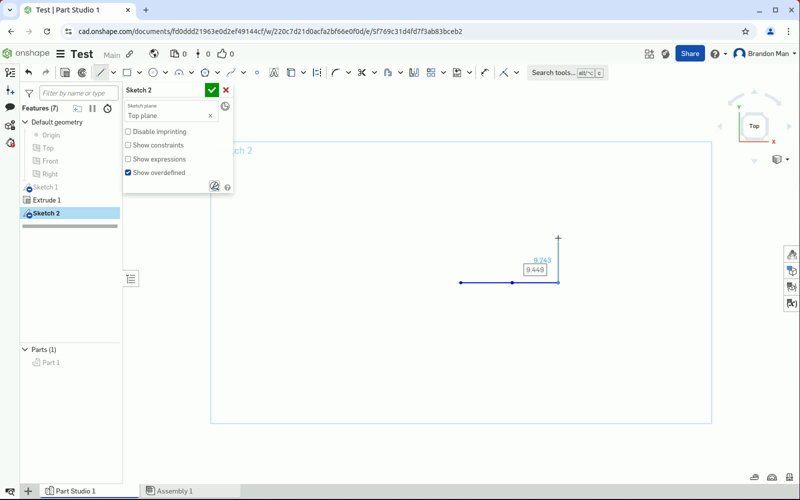
key_down(shift)
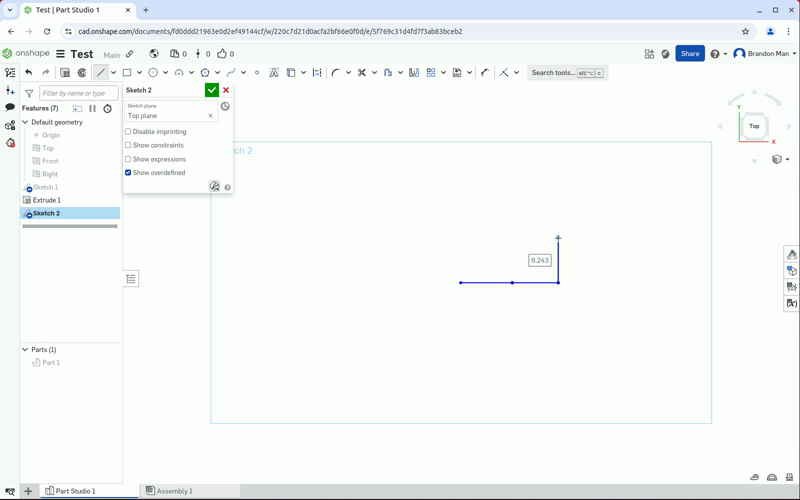
mouse_move(460, 237)
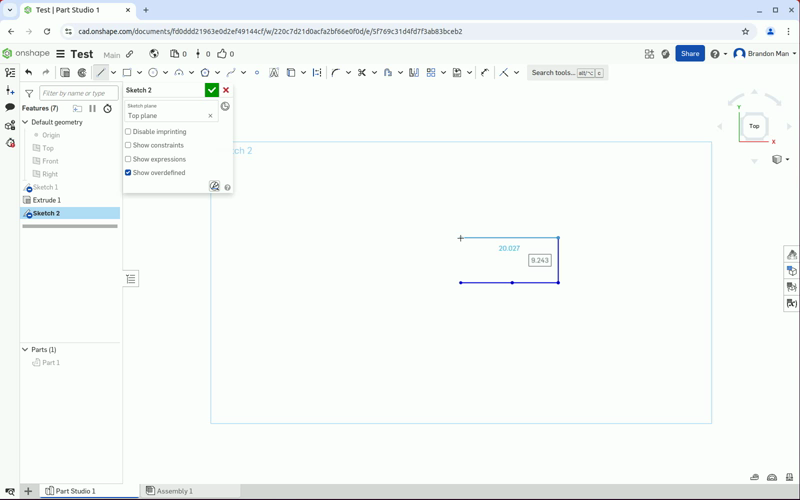
click(460, 237)
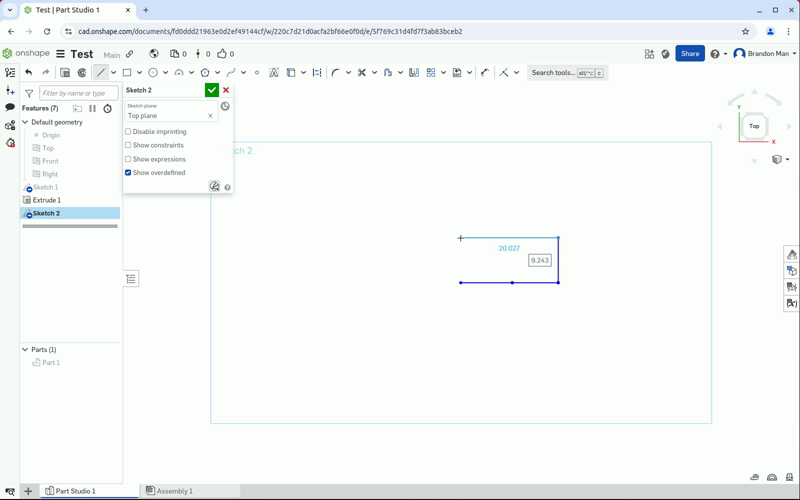
key_up(shift)
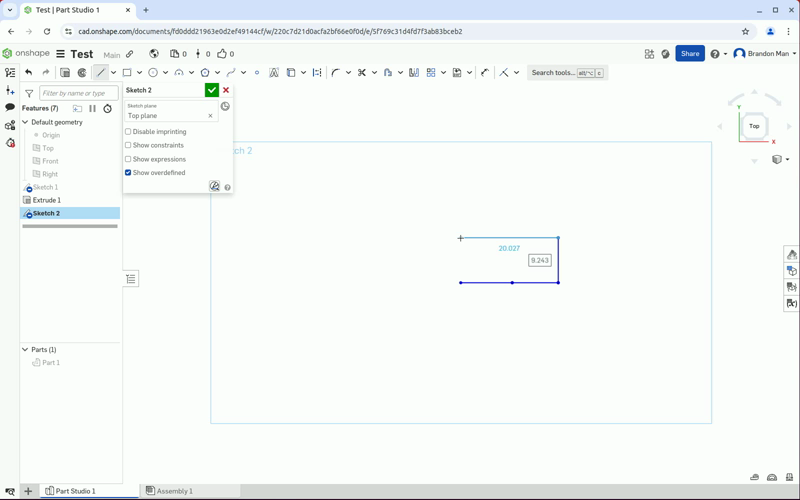
mouse_move(490, 237)
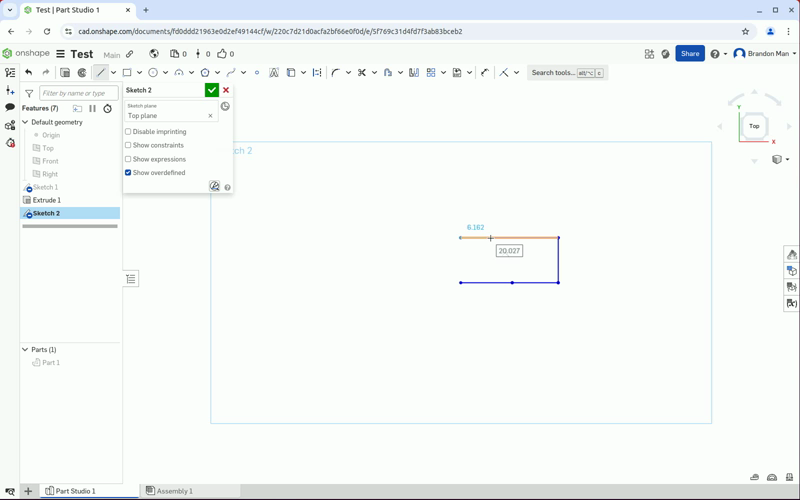
key_down(shift)
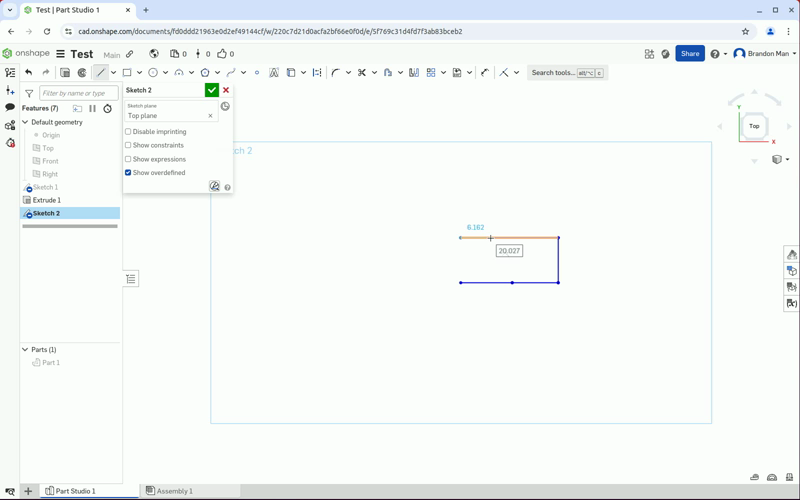
mouse_move(460, 282)
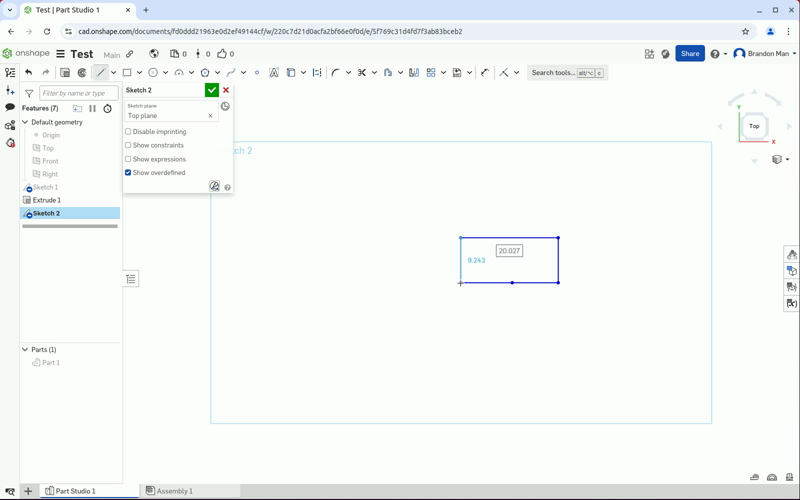
key_up(shift)
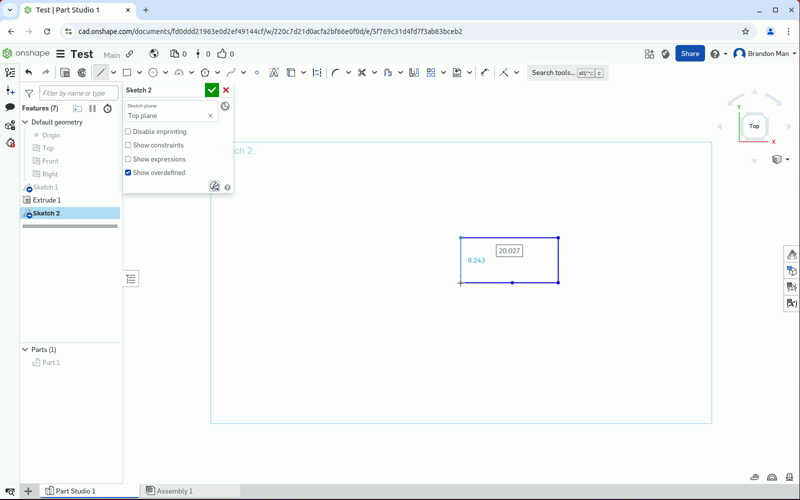
click(460, 282)
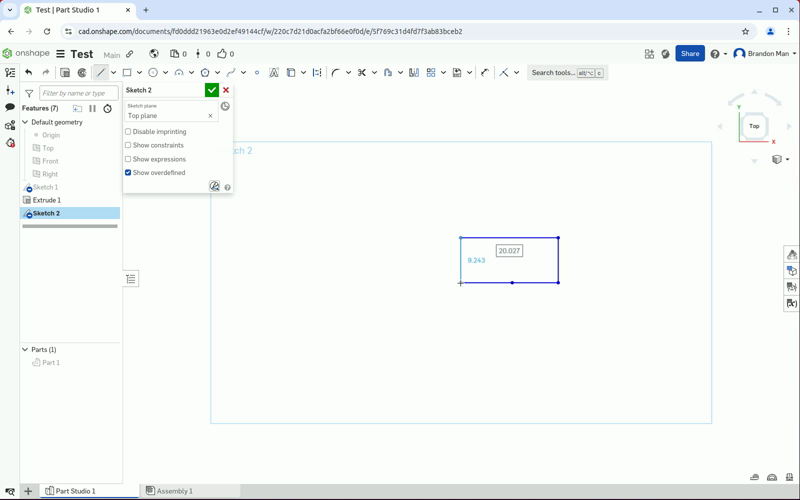
key(esc)
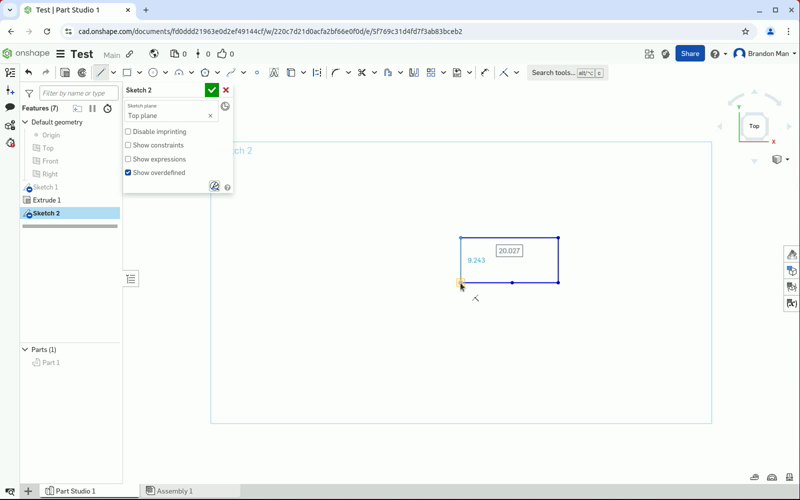
mouse_move(463, 241)
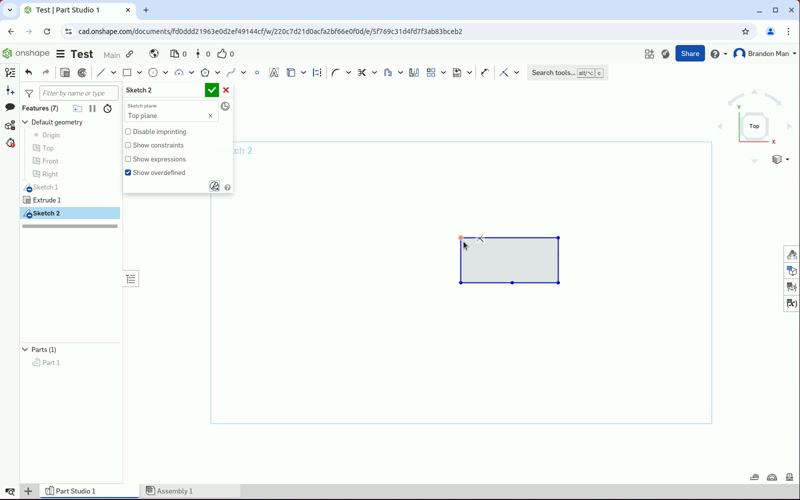
click(463, 241)
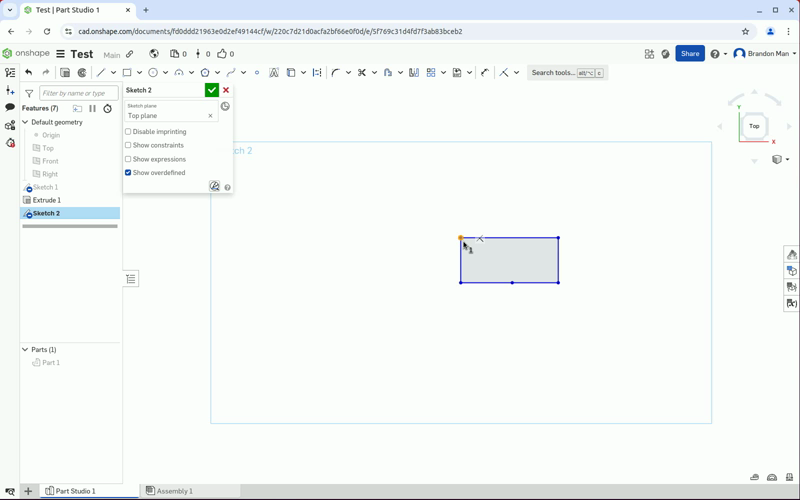
mouse_move(73, 352)
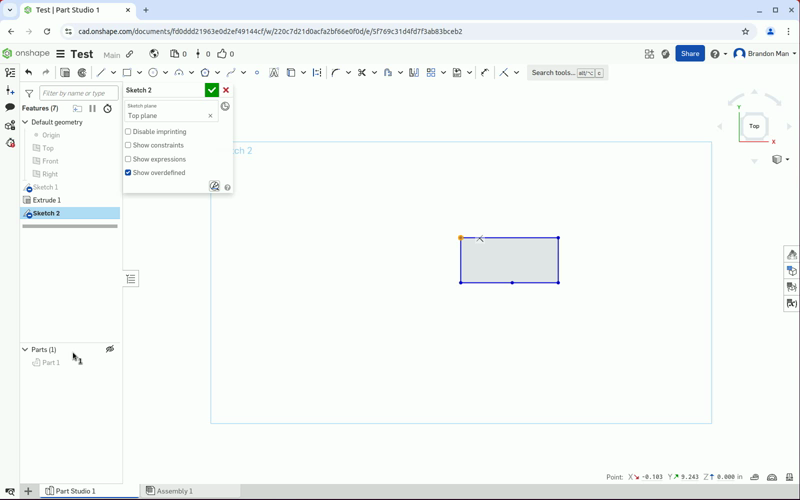
key(shift+y)
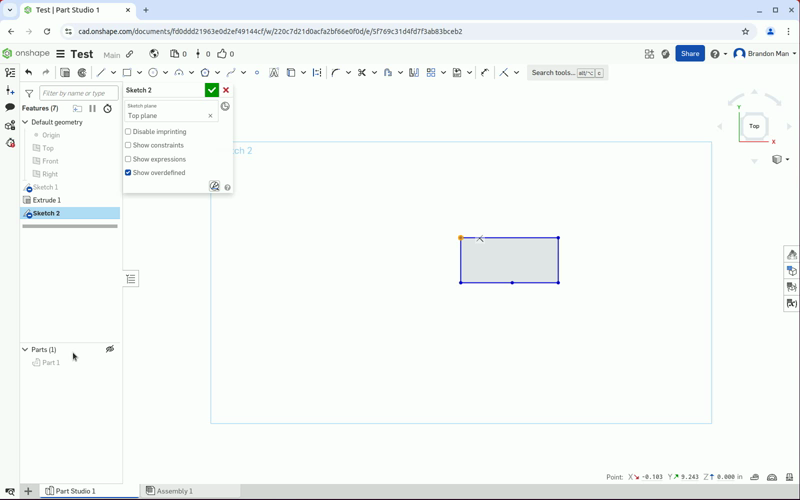
key(shift+e)
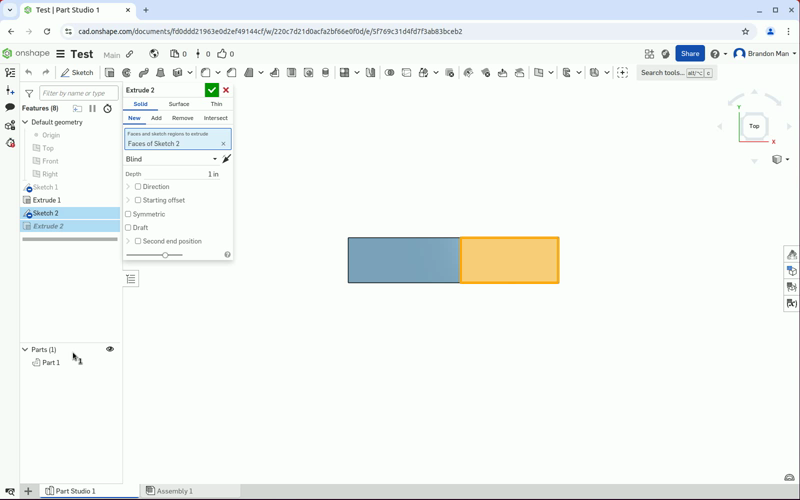
mouse_move(143, 106)
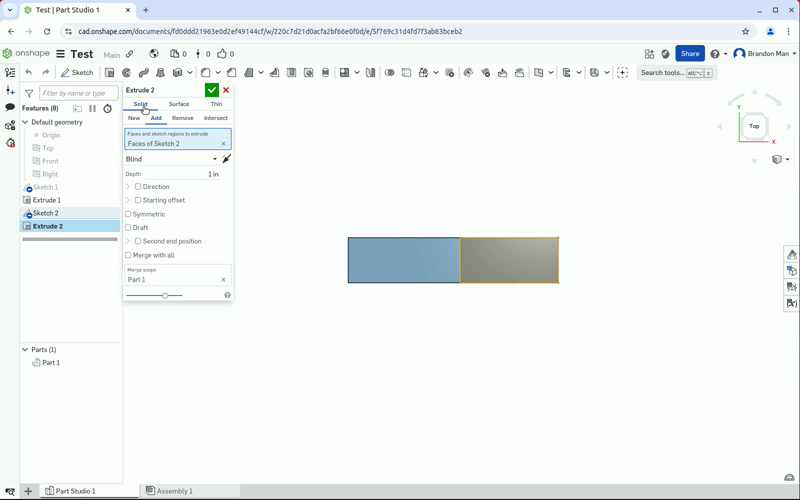
click(143, 106)
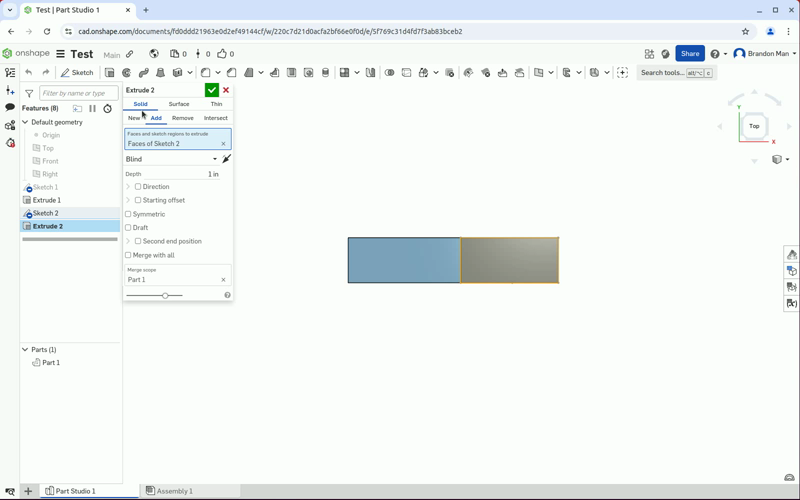
mouse_move(137, 120)
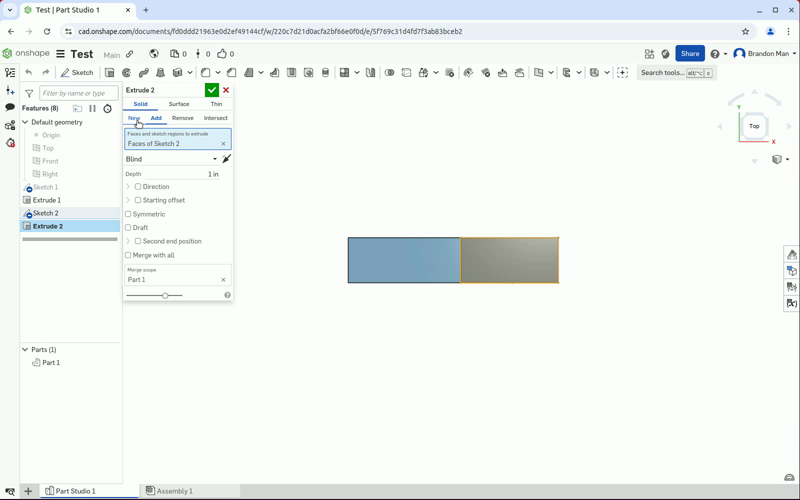
click(137, 120)
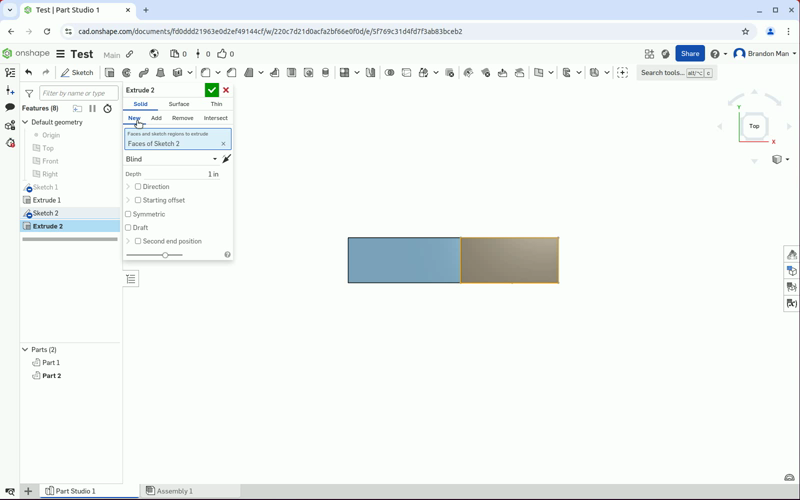
key(tab, 4)
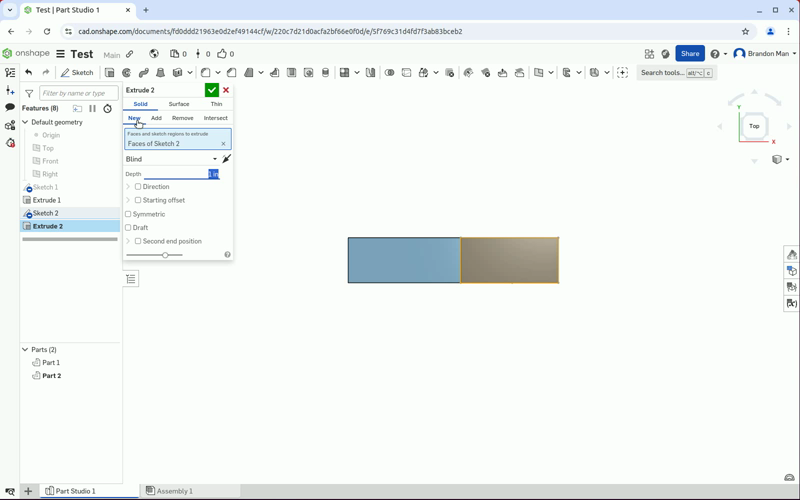
text(11.073)
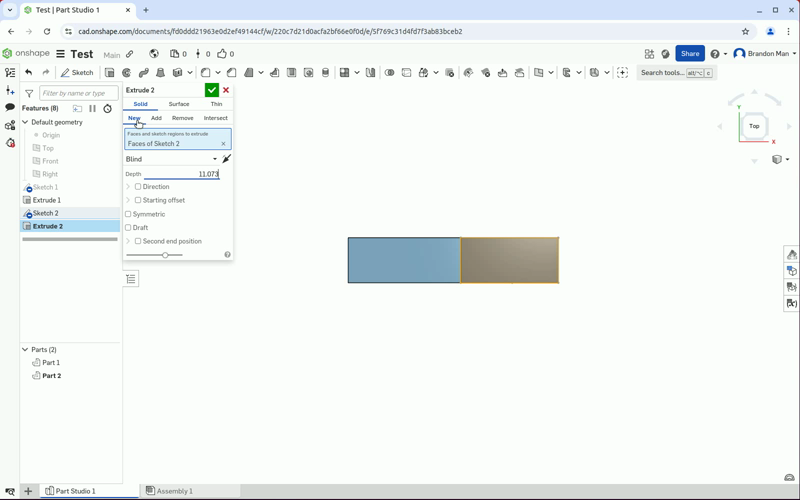
key(enter)
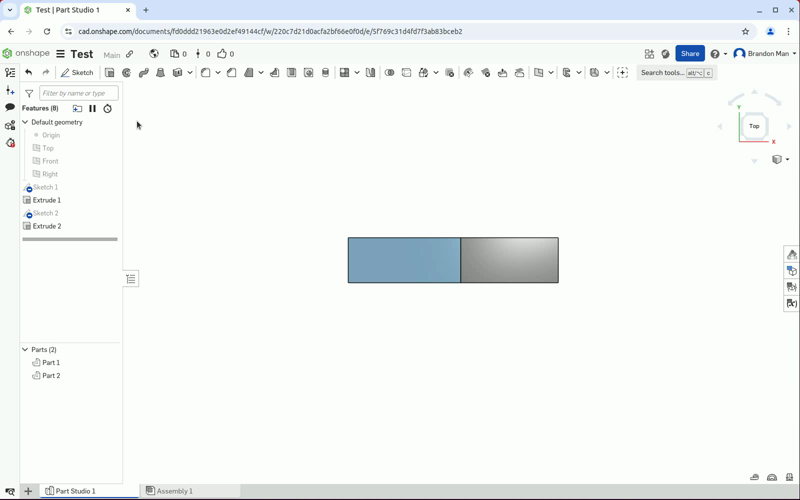
key(shift+h)
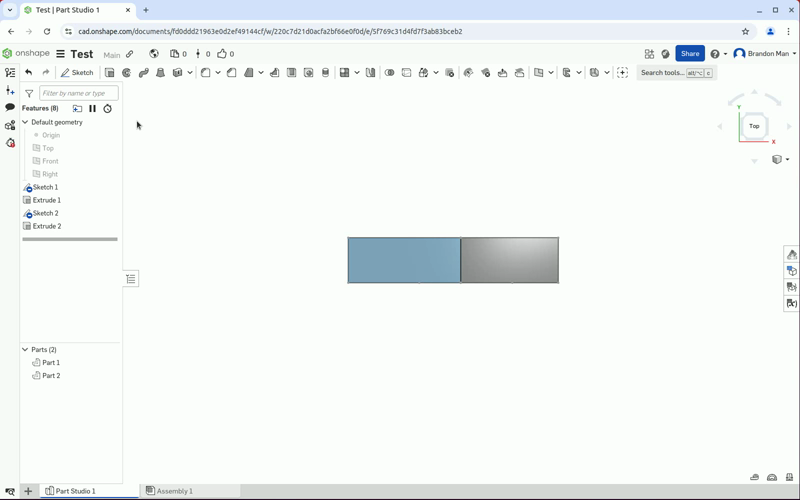
key(shift+h)
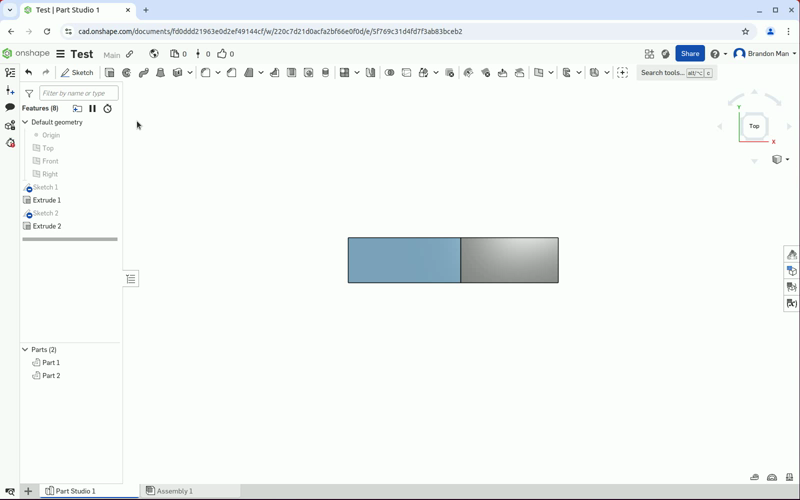
mouse_move(73, 189)
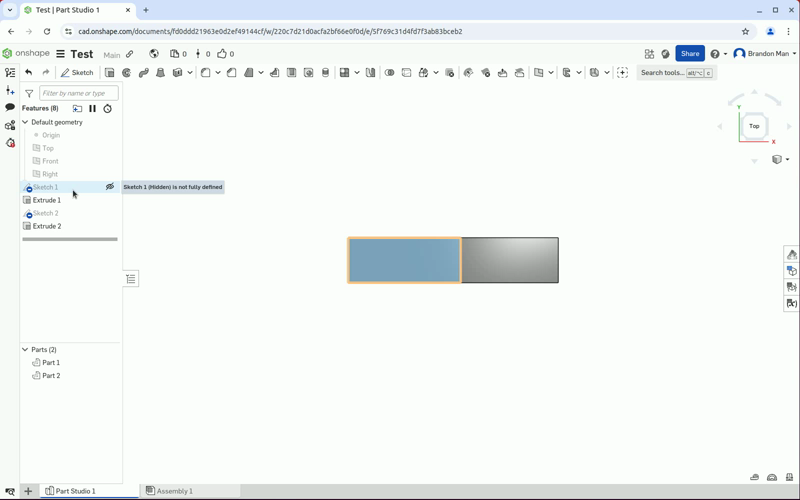
click(73, 189)
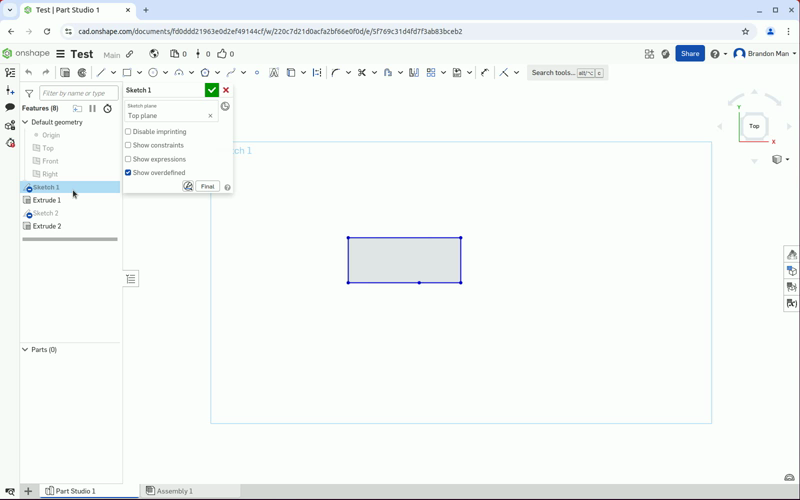
mouse_move(229, 92)
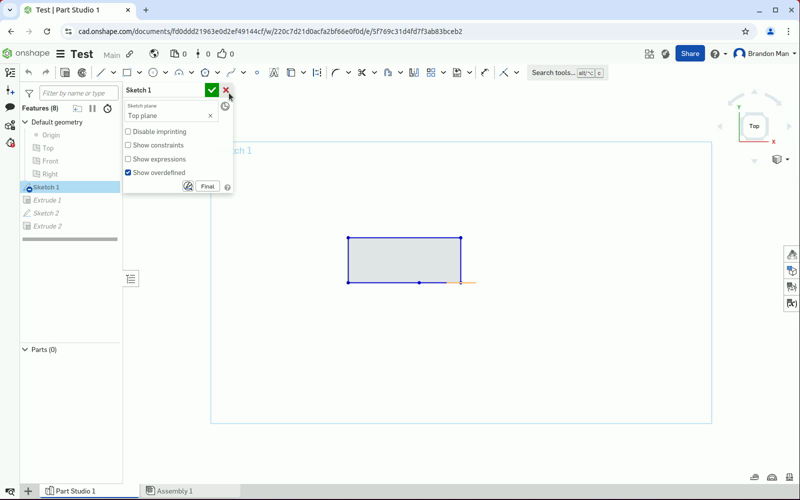
click(229, 92)
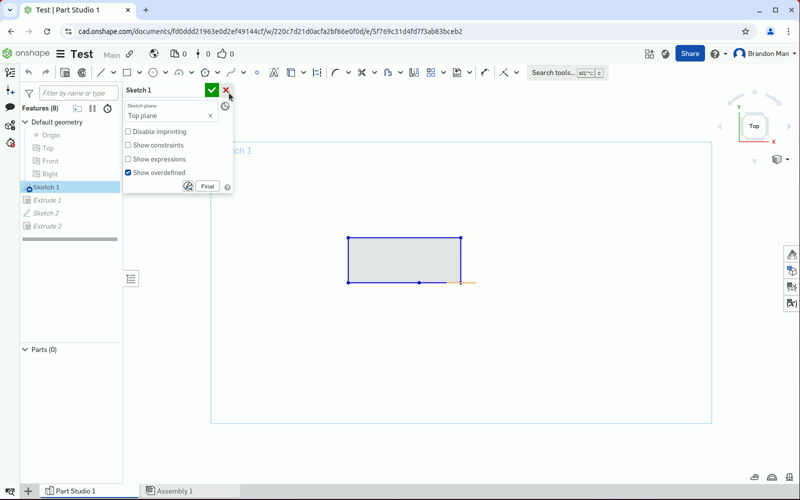
key(shift+s)
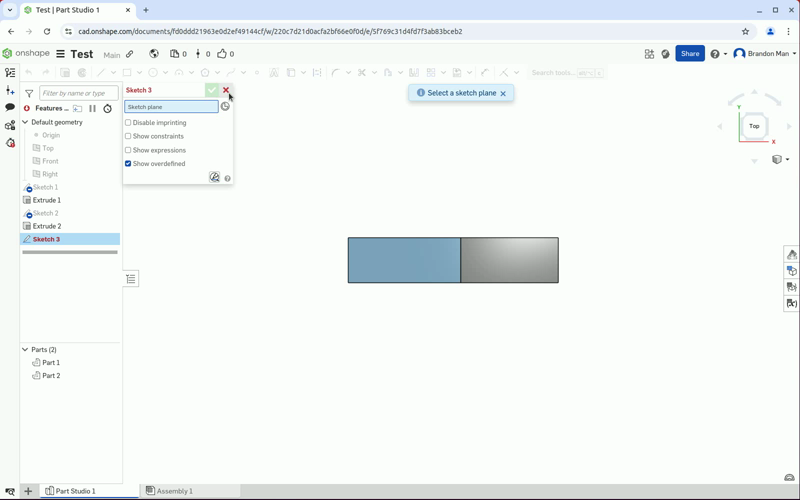
mouse_move(73, 150)
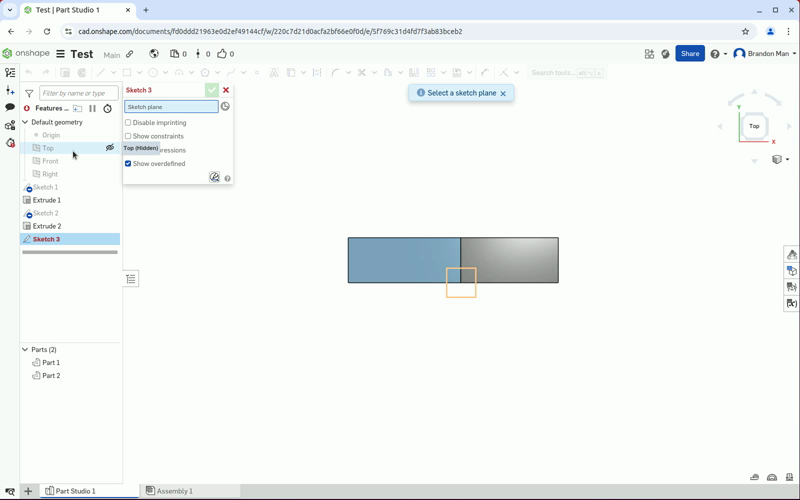
click(73, 150)
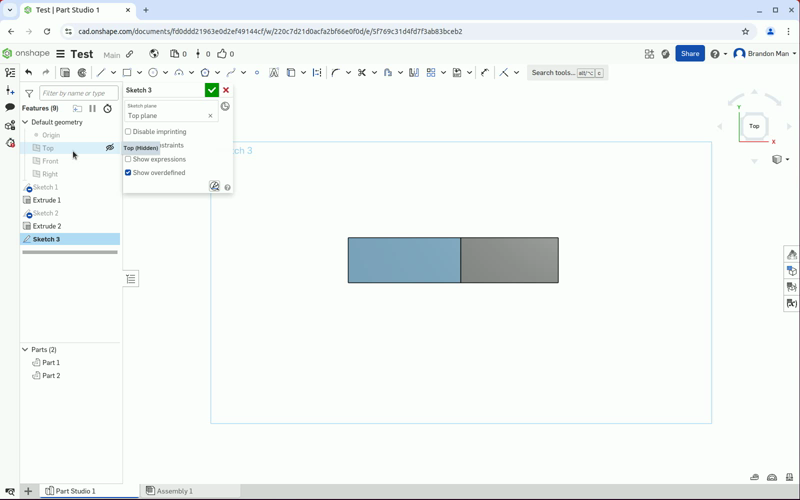
mouse_move(73, 352)
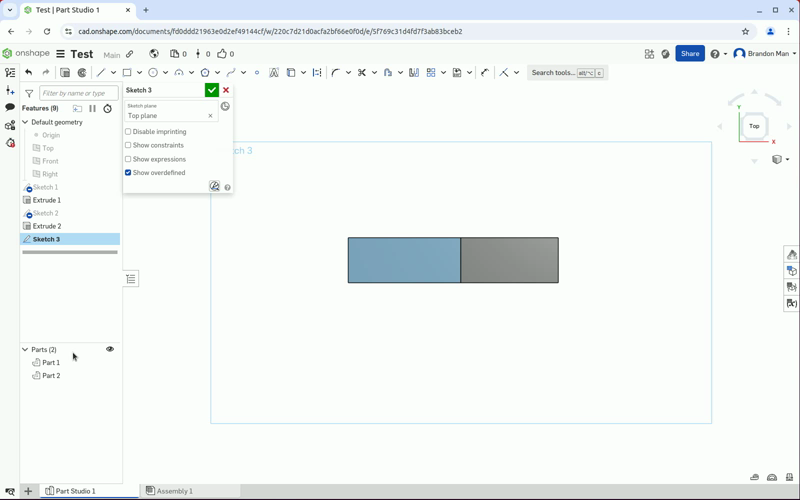
key(y)
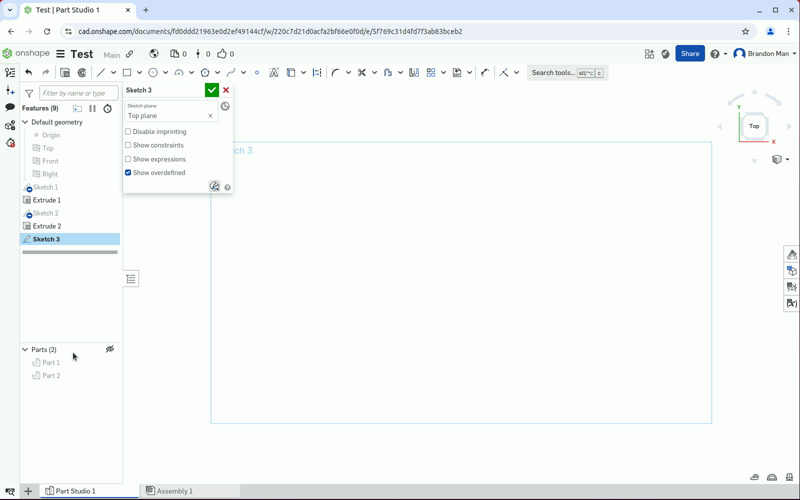
key(l)
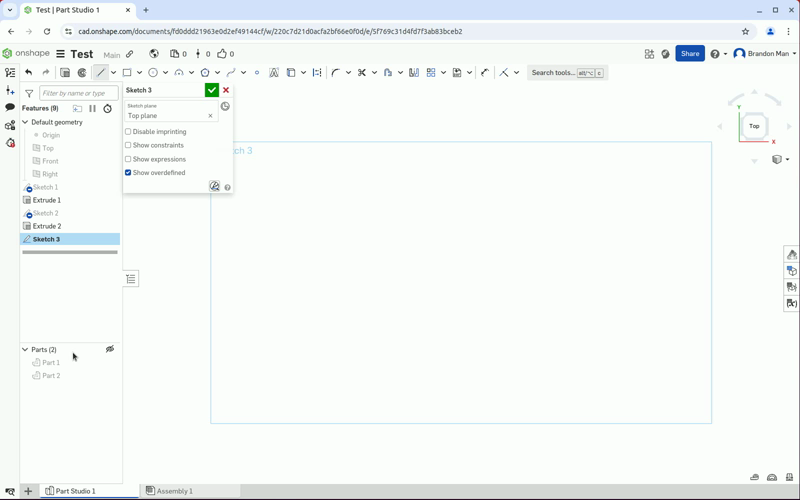
key_down(shift)
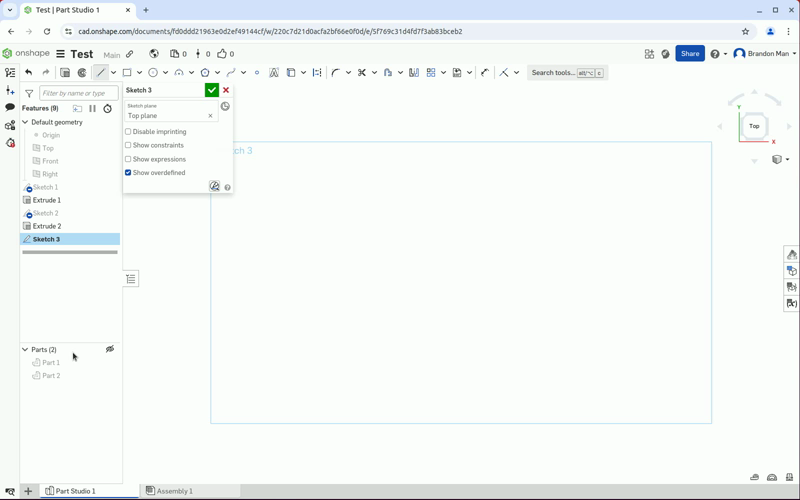
mouse_move(418, 369)
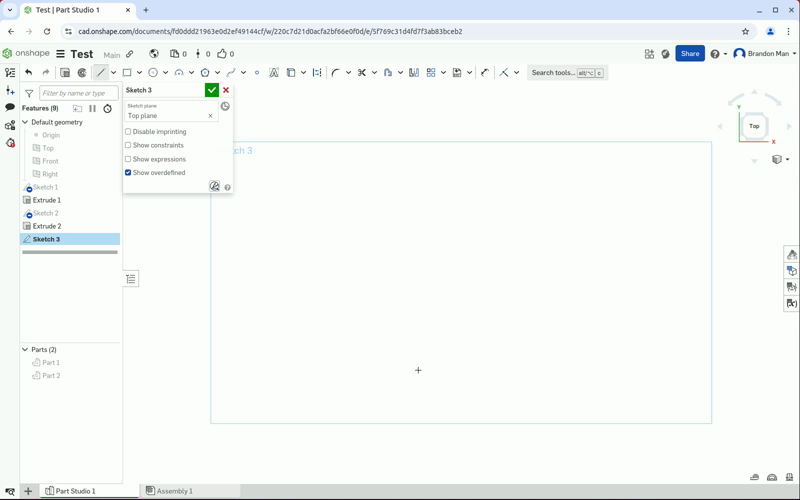
click(418, 369)
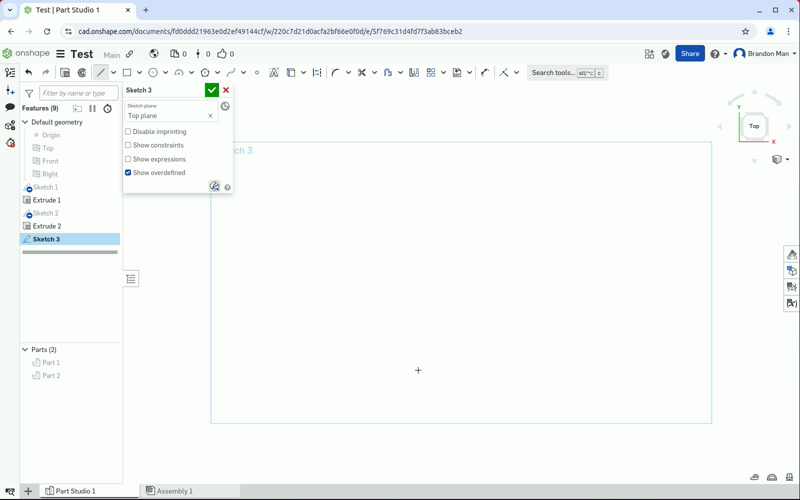
key_up(shift)
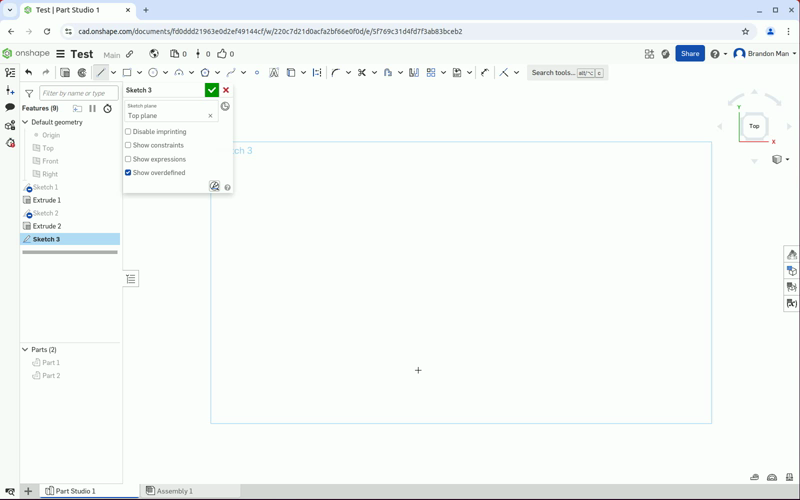
key_down(shift)
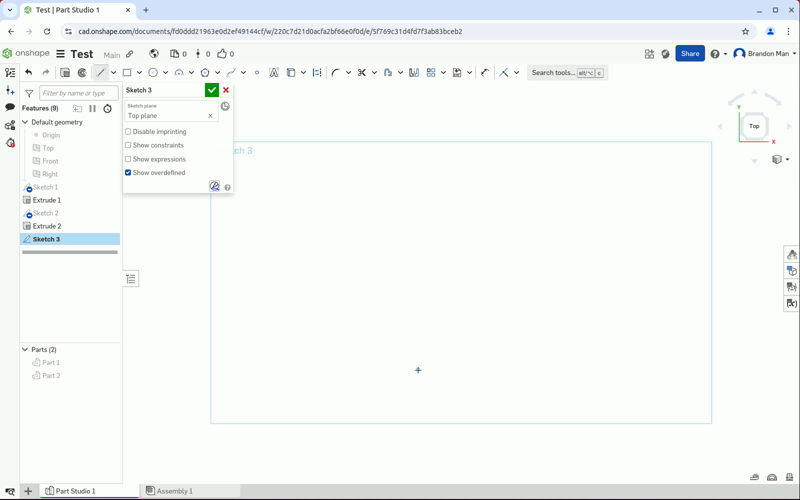
mouse_move(448, 369)
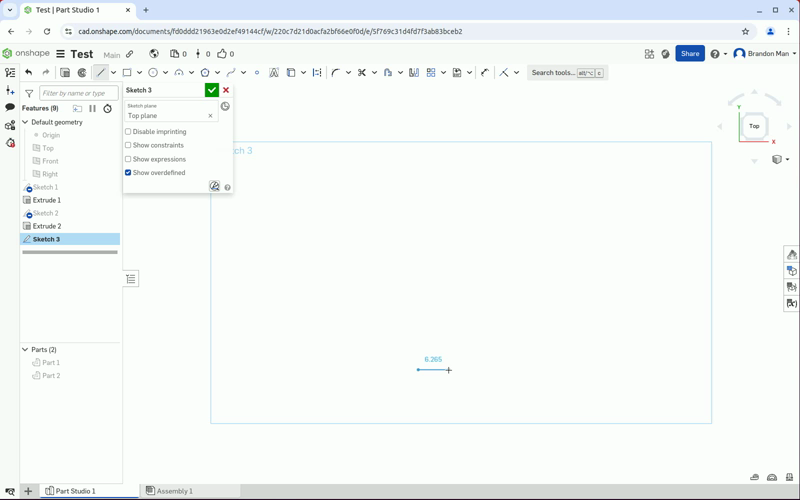
mouse_move(460, 369)
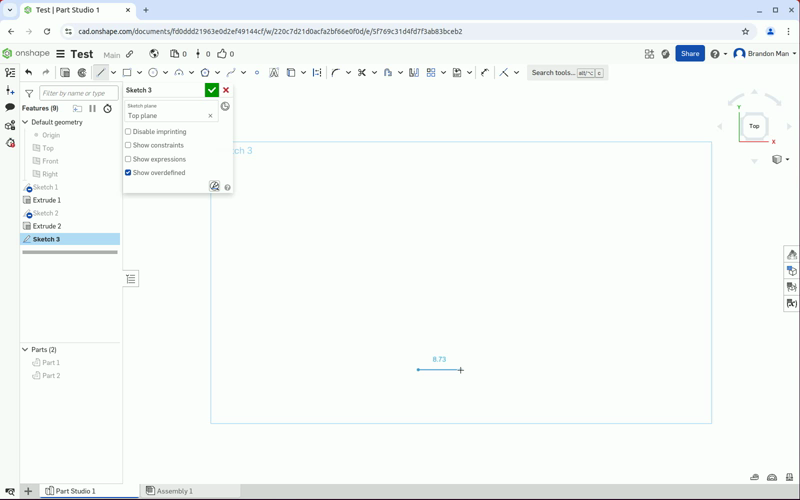
click(460, 369)
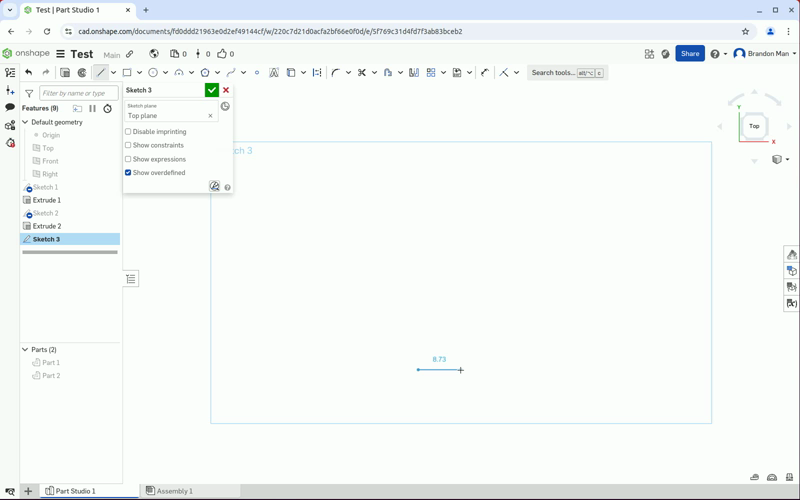
key_up(shift)
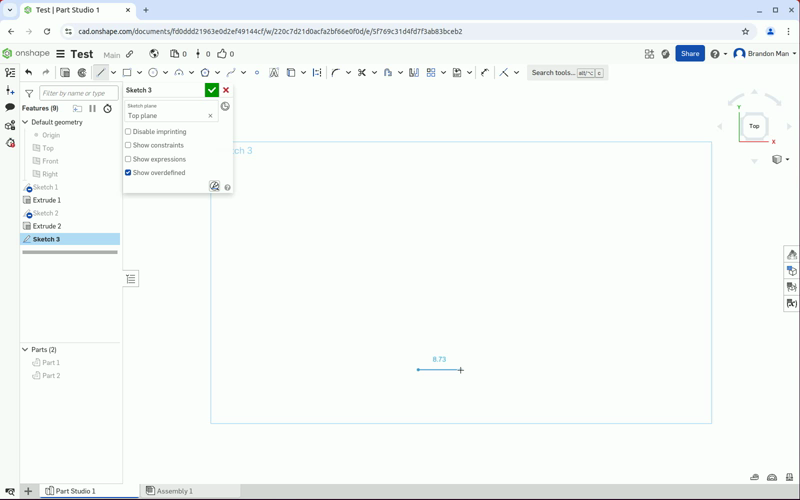
key_down(shift)
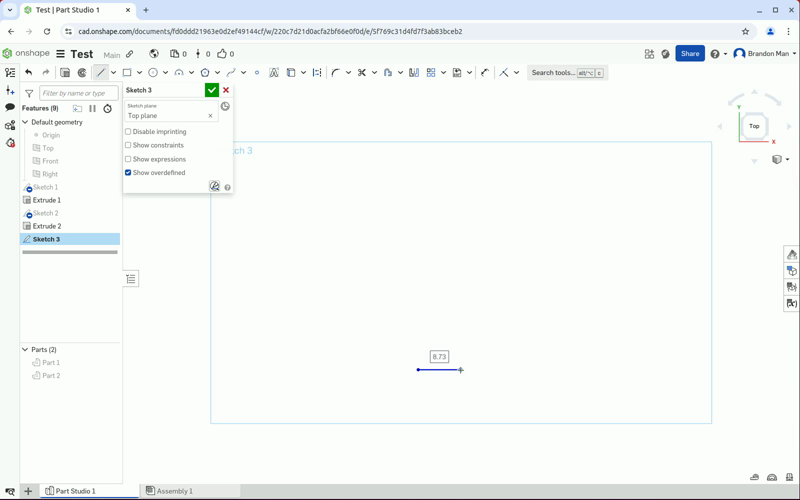
mouse_move(490, 369)
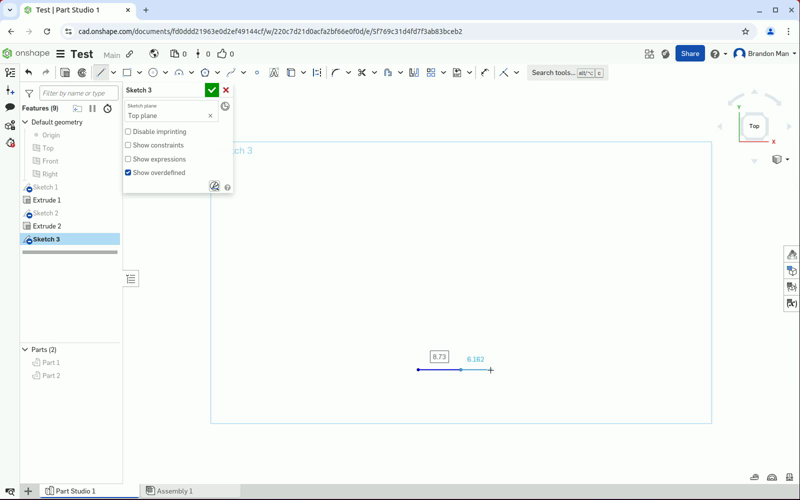
mouse_move(460, 368)
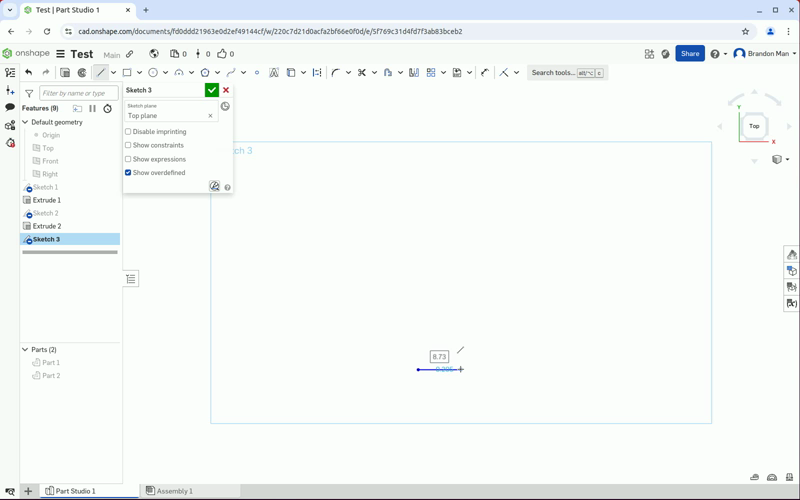
scroll(6)
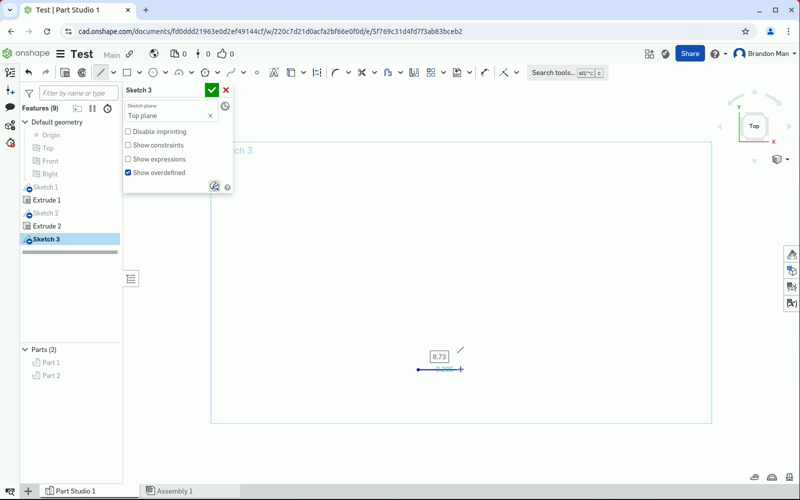
scroll(6)
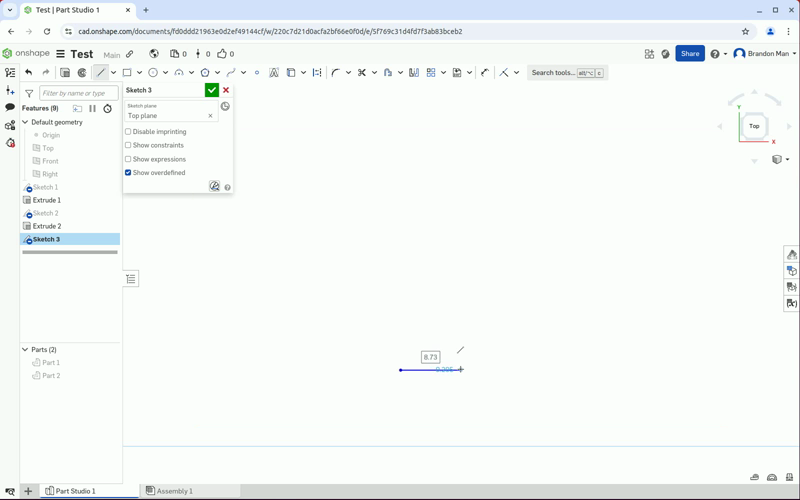
scroll(6)
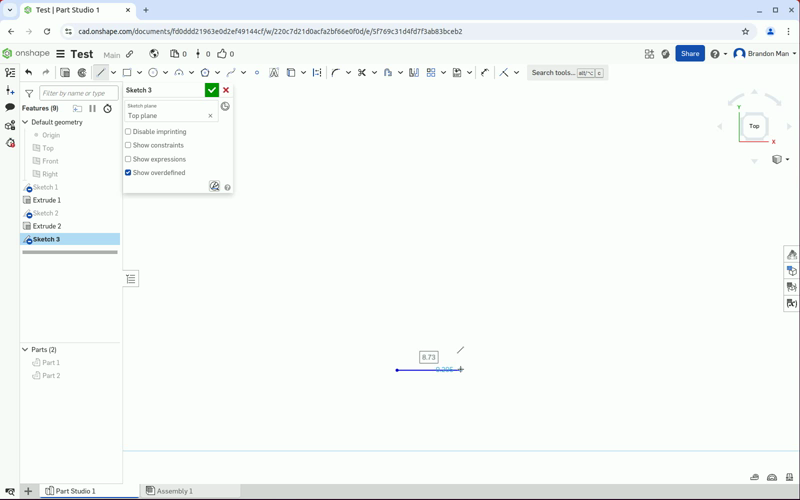
scroll(6)
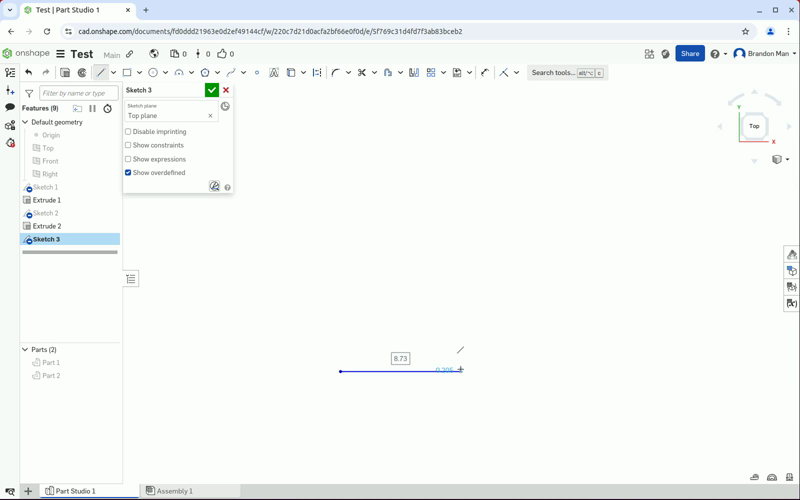
scroll(6)
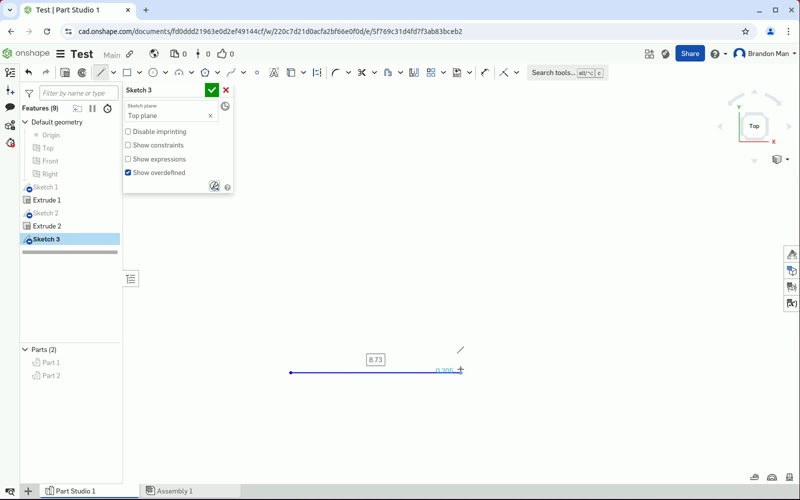
scroll(6)
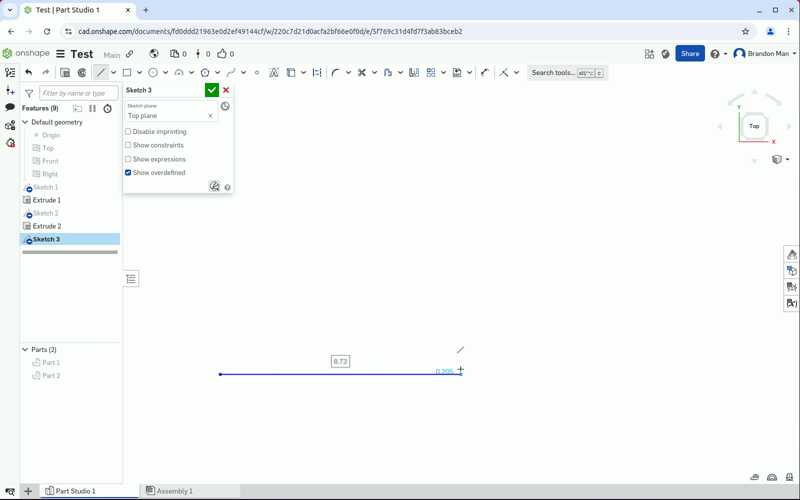
scroll(6)
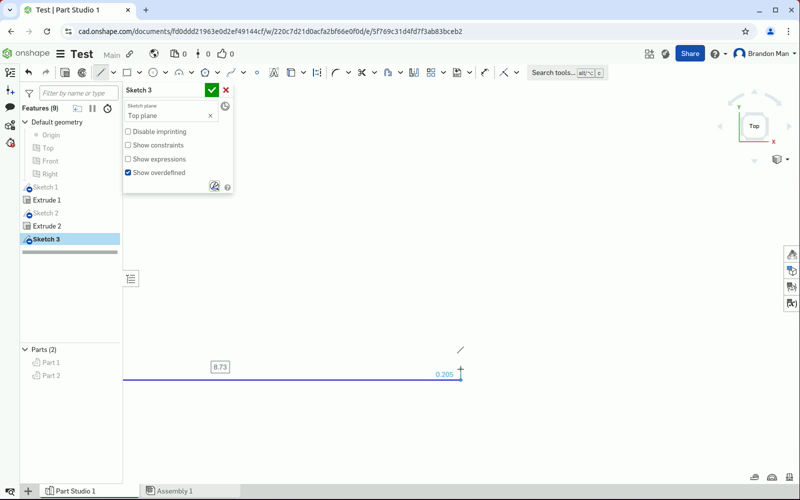
click(460, 368)
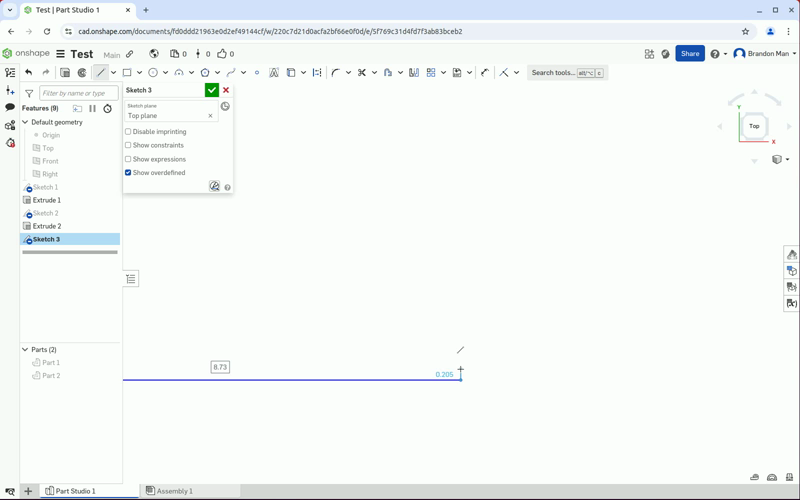
scroll(-6)
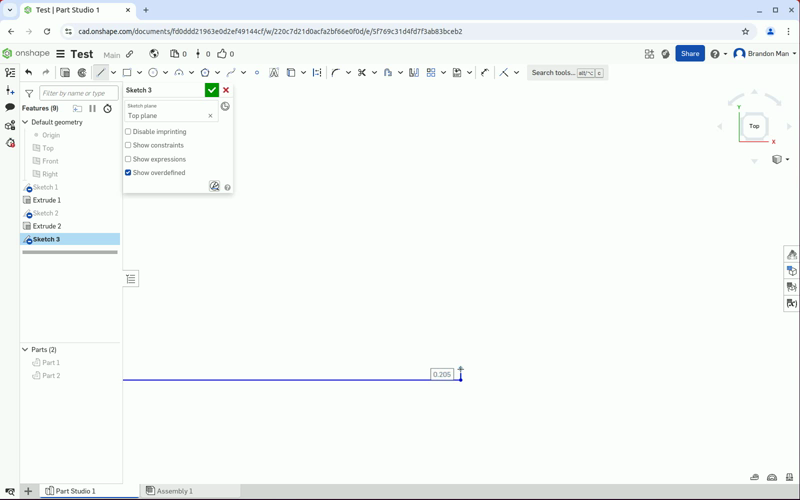
scroll(-6)
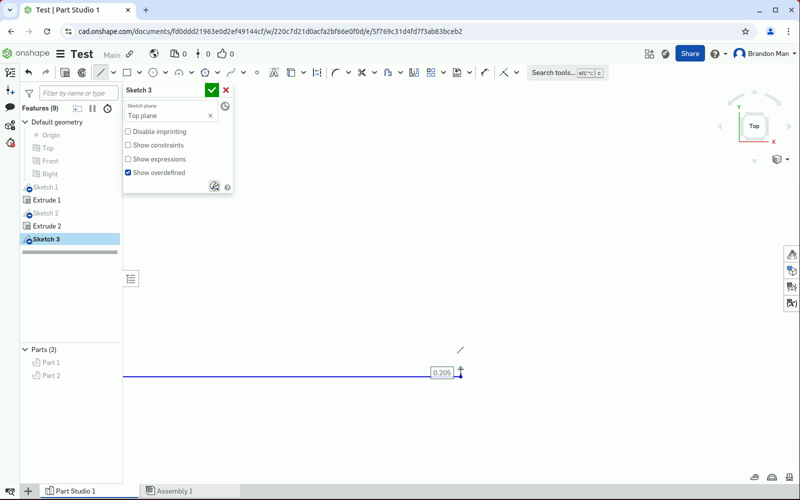
scroll(-6)
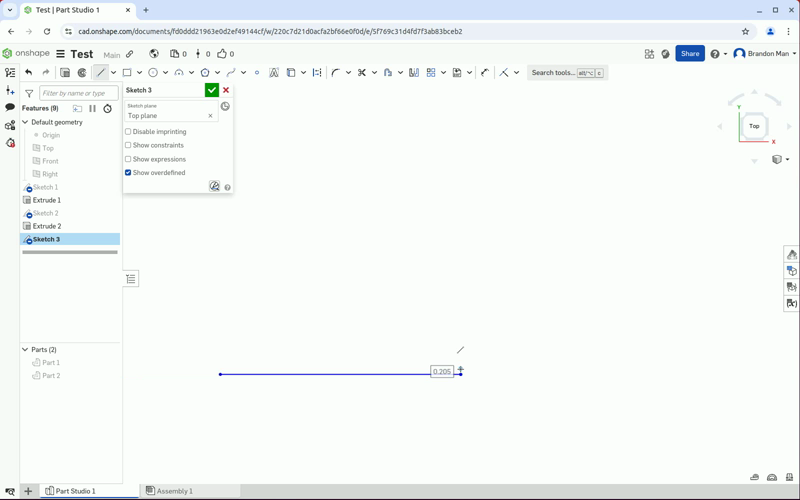
scroll(-6)
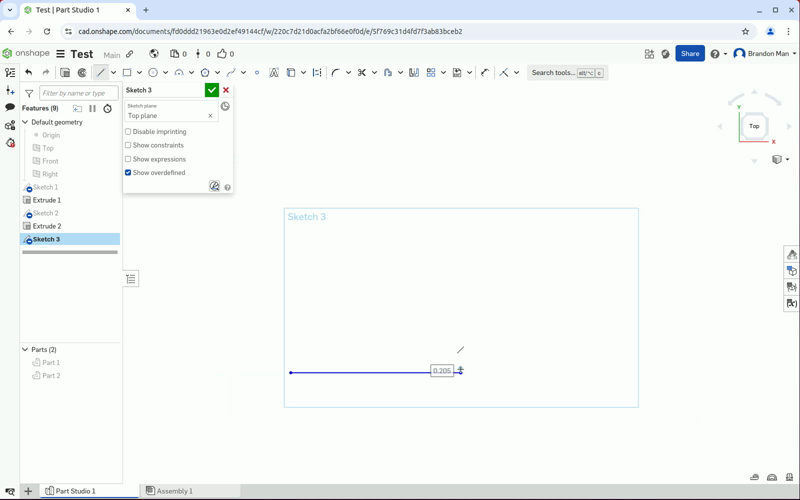
scroll(-6)
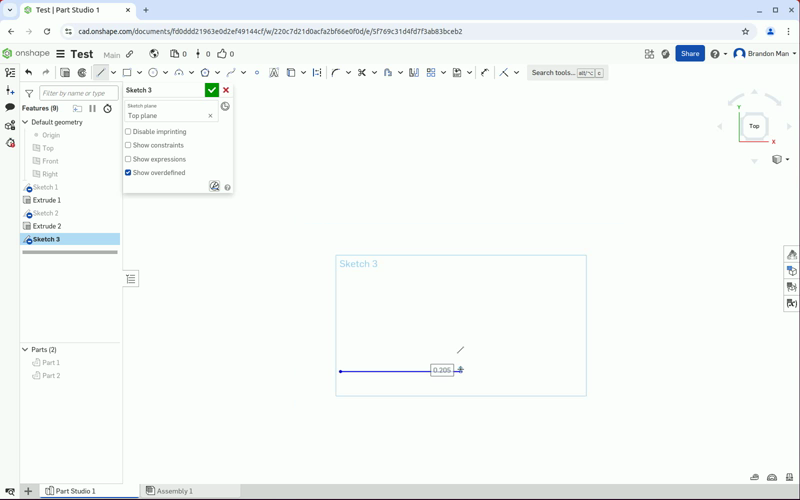
scroll(-6)
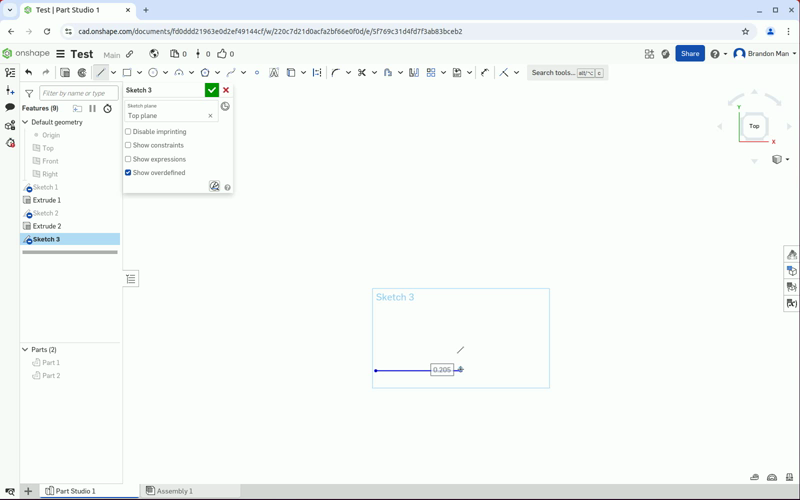
scroll(-6)
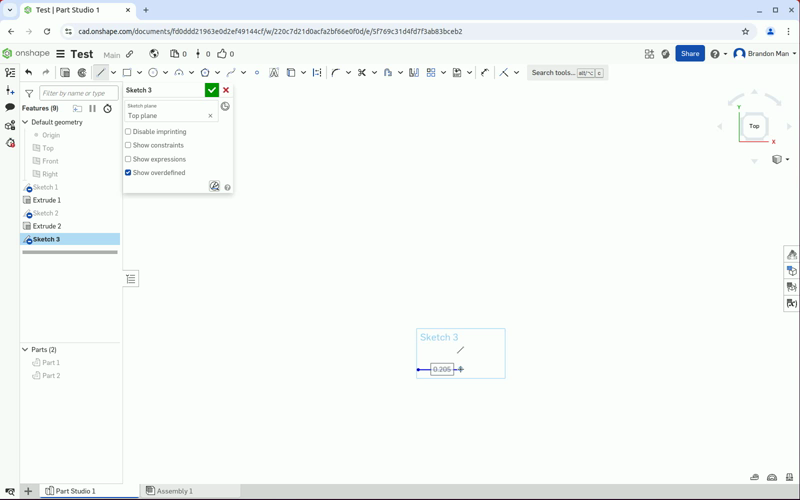
key_up(shift)
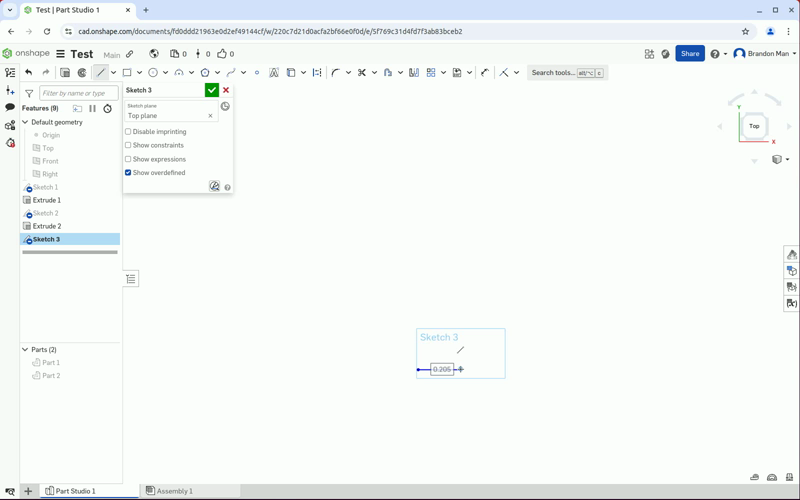
key_down(shift)
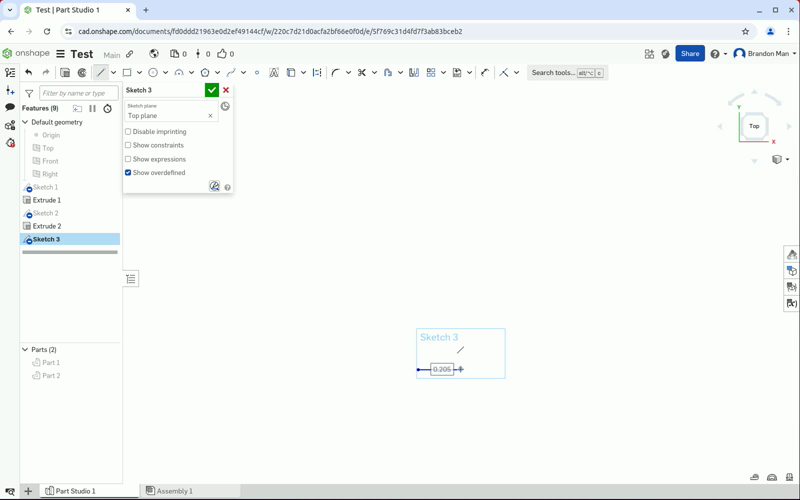
mouse_move(490, 368)
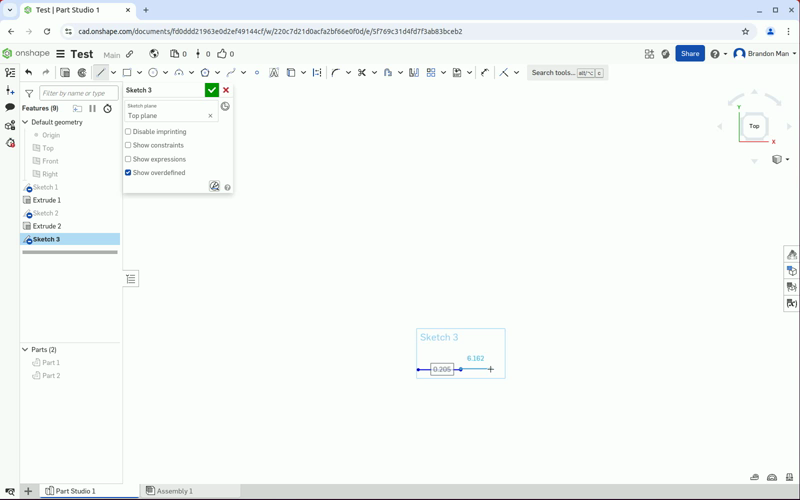
mouse_move(460, 321)
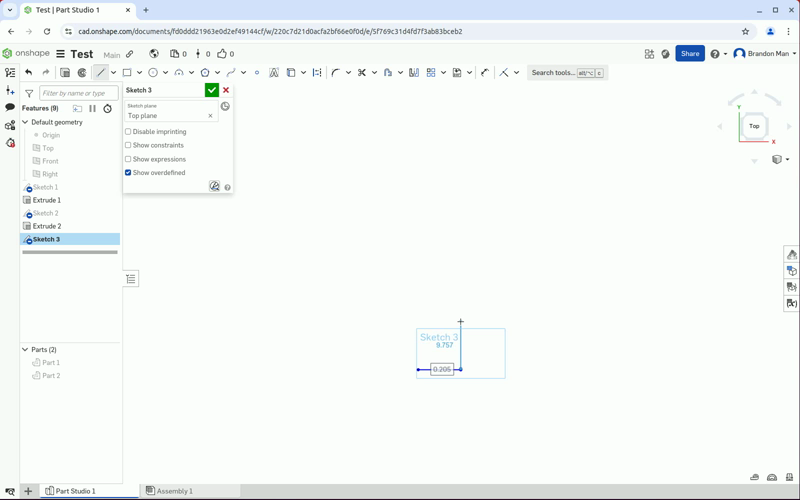
click(460, 321)
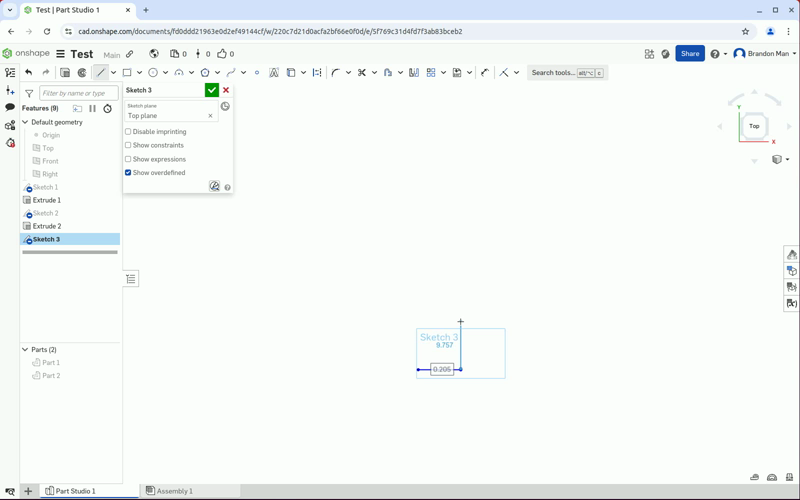
key_up(shift)
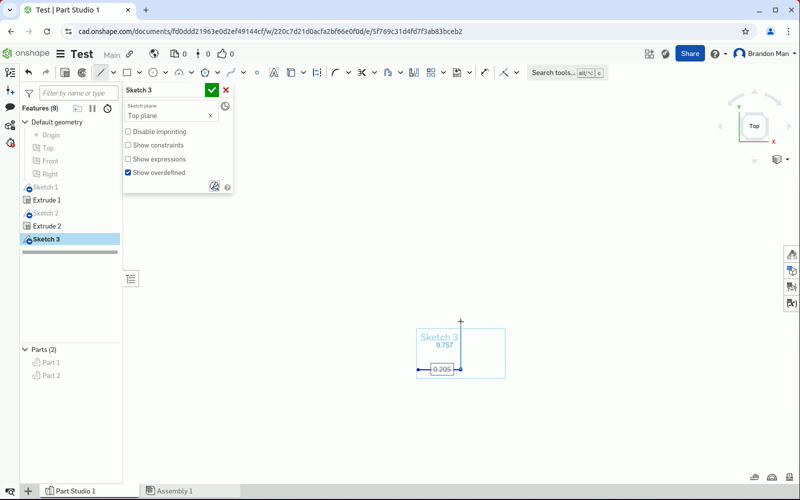
key_down(shift)
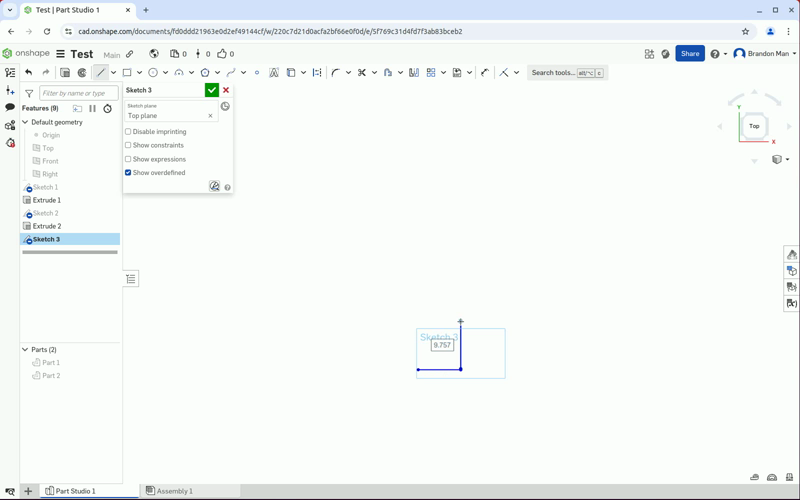
mouse_move(490, 321)
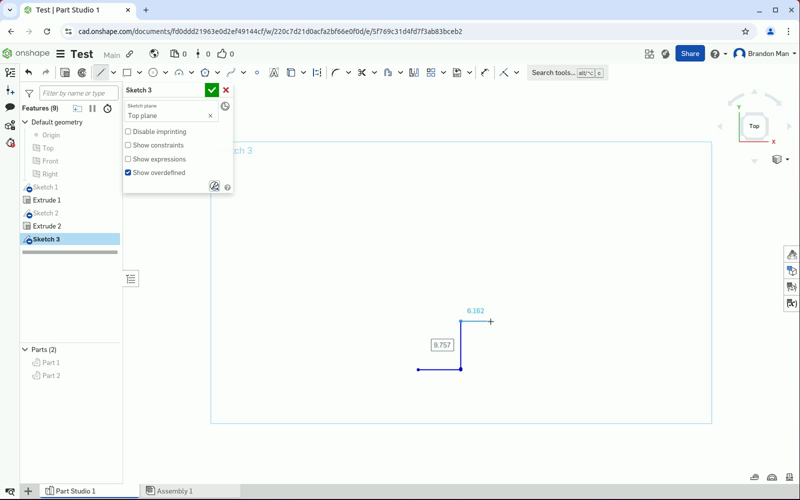
mouse_move(460, 282)
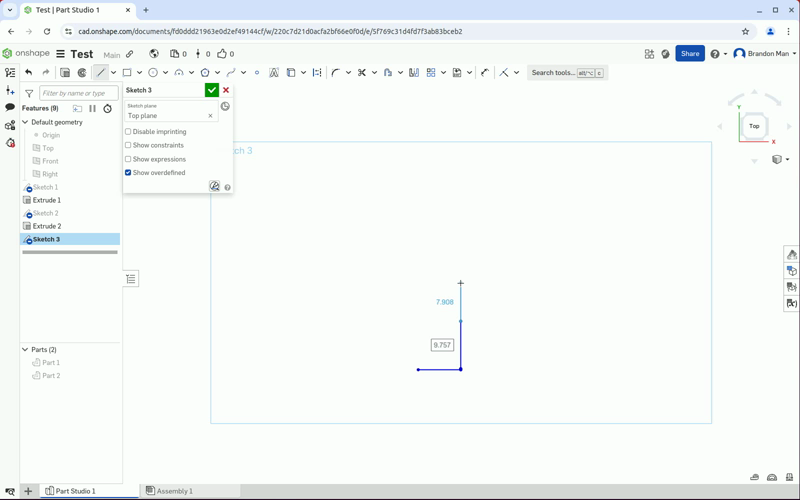
click(460, 282)
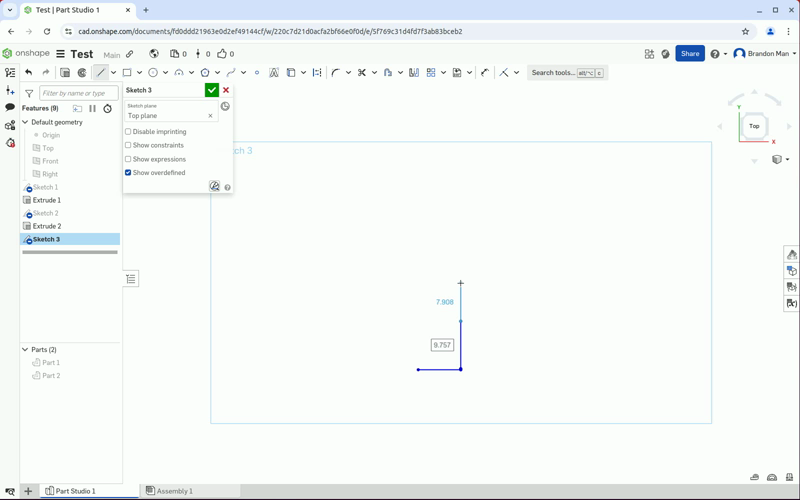
key_up(shift)
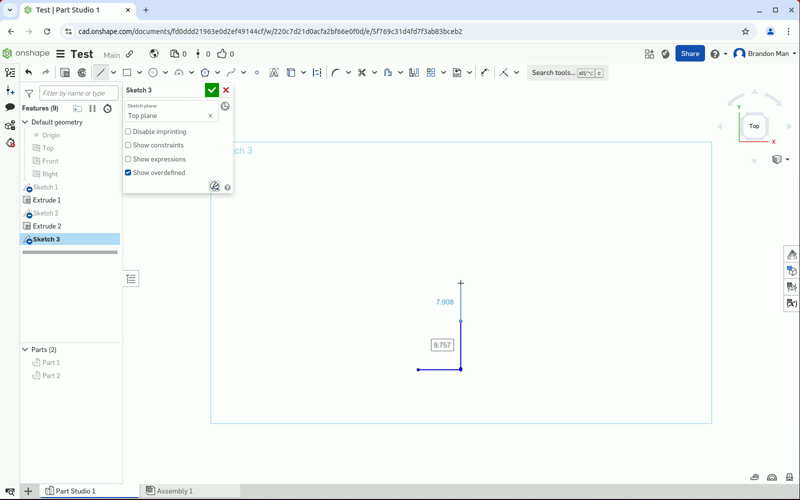
key_down(shift)
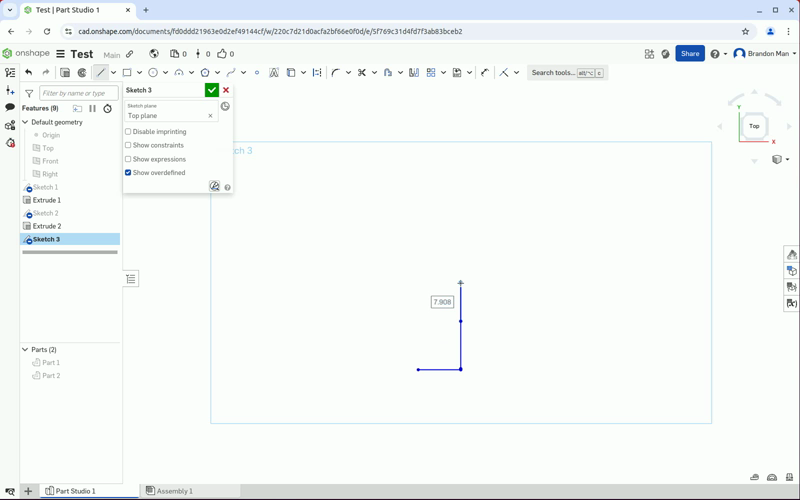
mouse_move(490, 282)
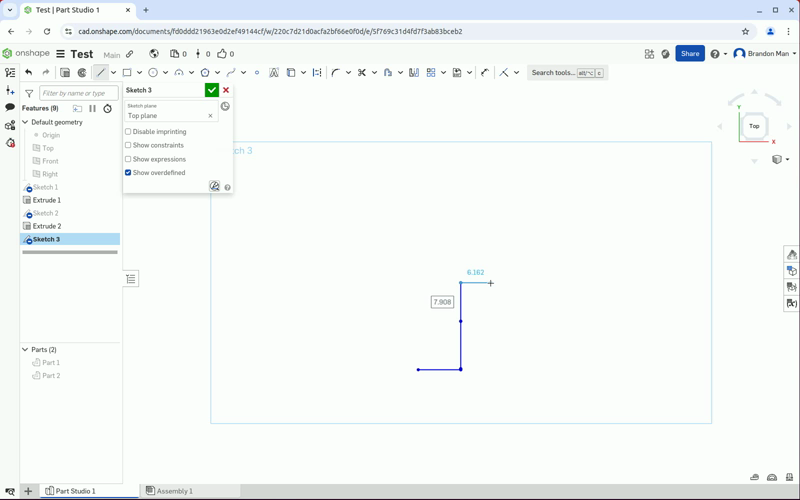
mouse_move(418, 282)
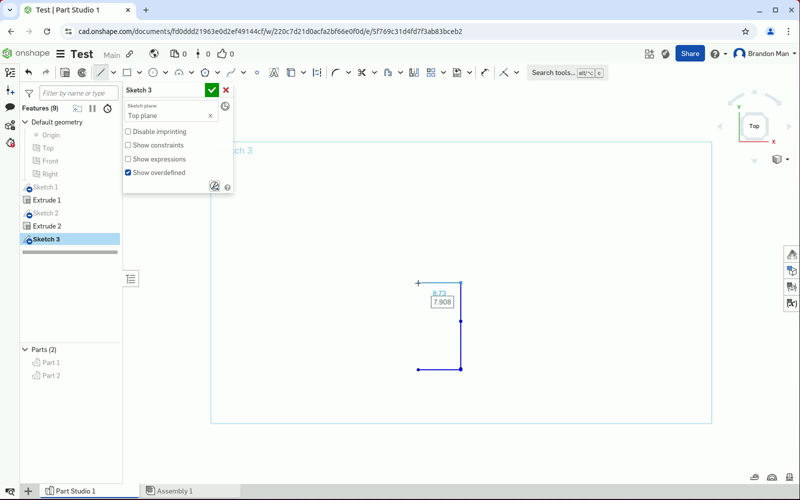
click(418, 282)
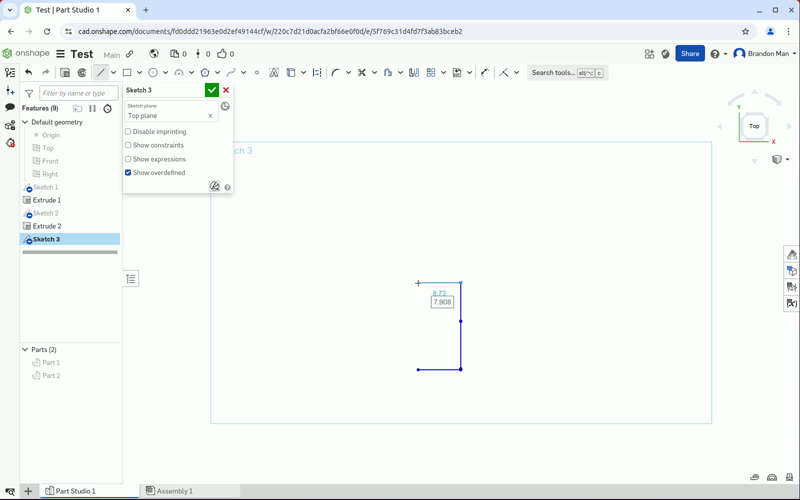
key_up(shift)
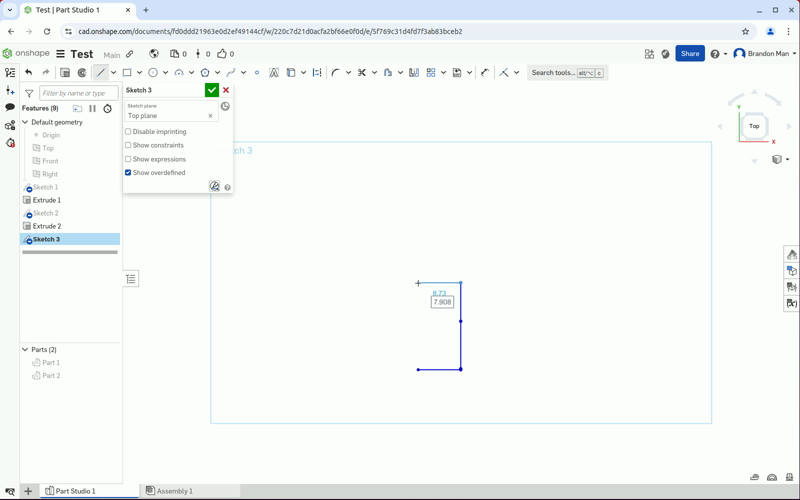
key_down(shift)
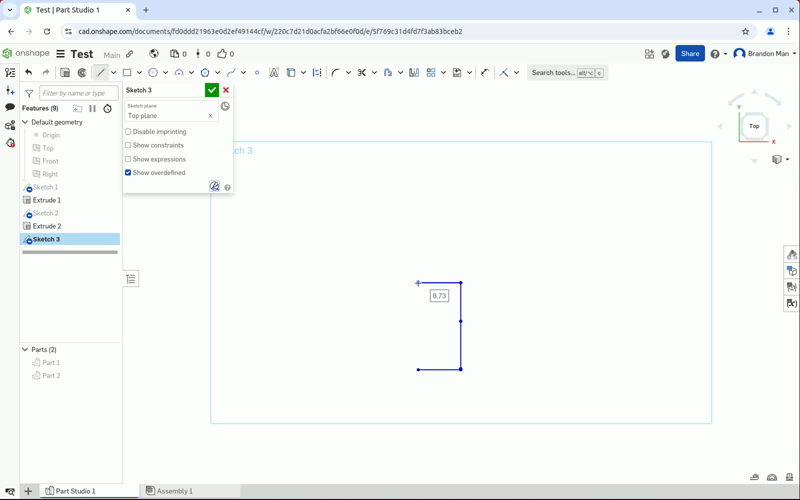
mouse_move(418, 369)
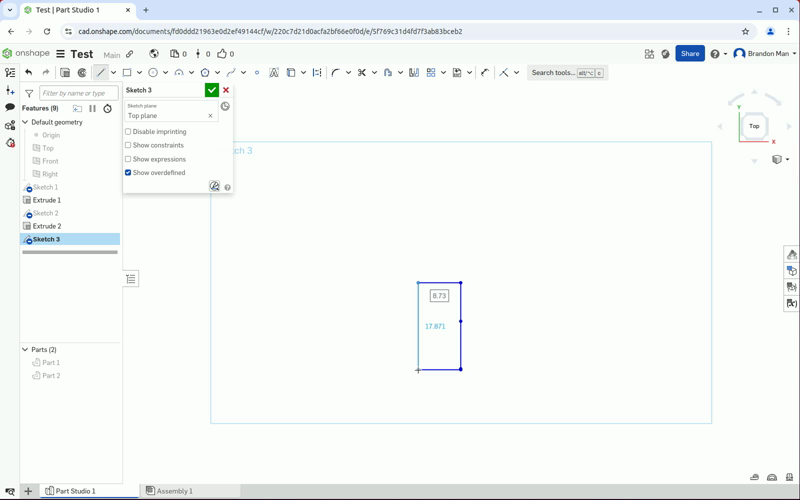
key_up(shift)
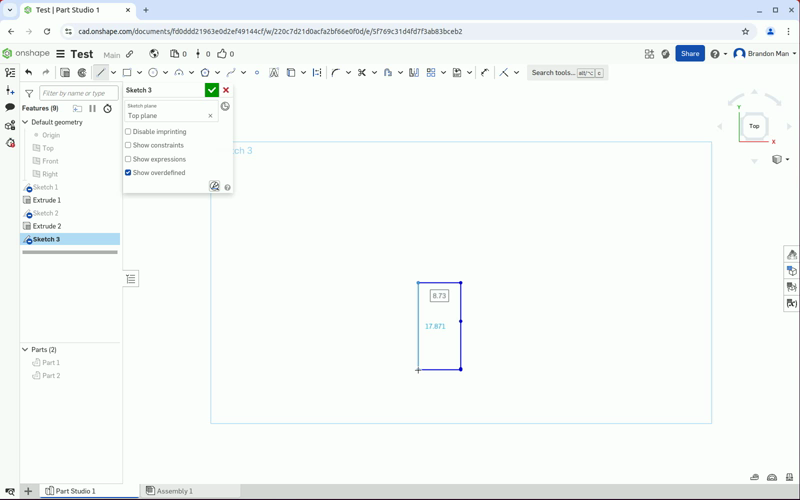
click(418, 369)
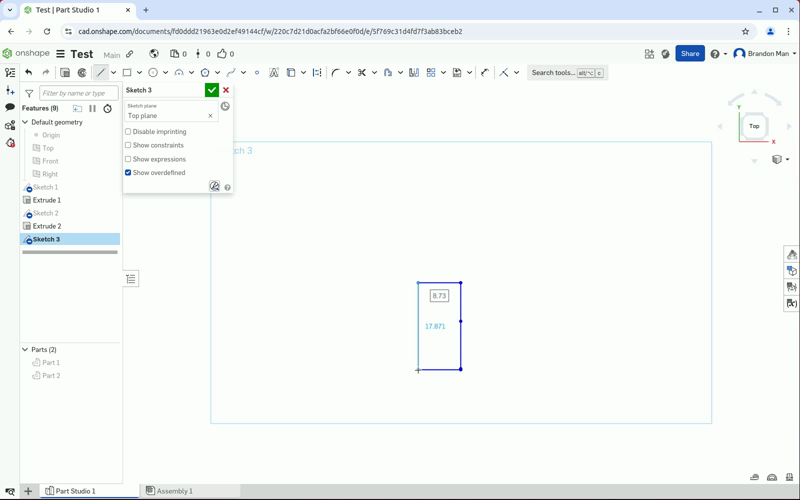
key(esc)
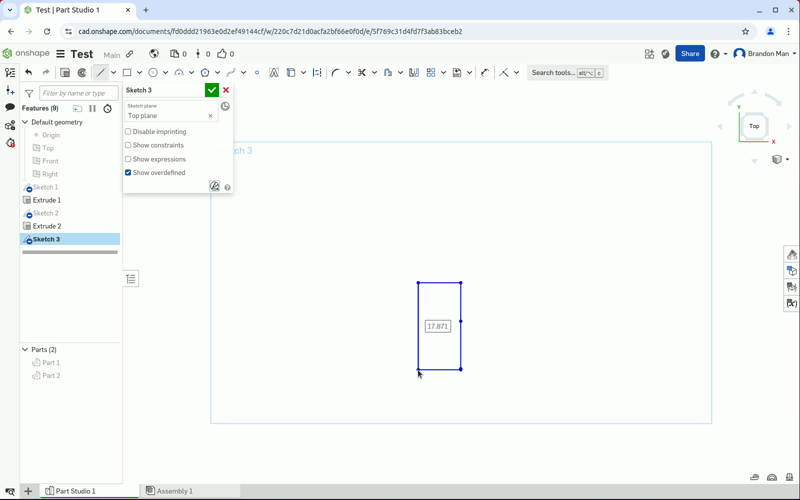
mouse_move(444, 311)
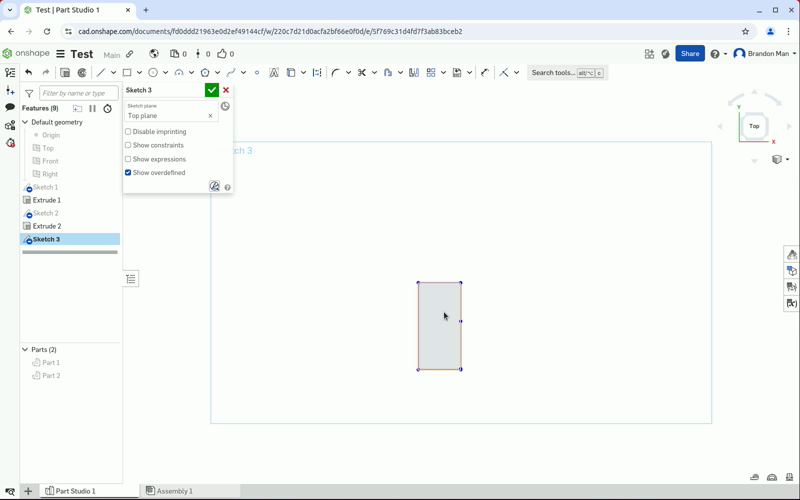
click(444, 311)
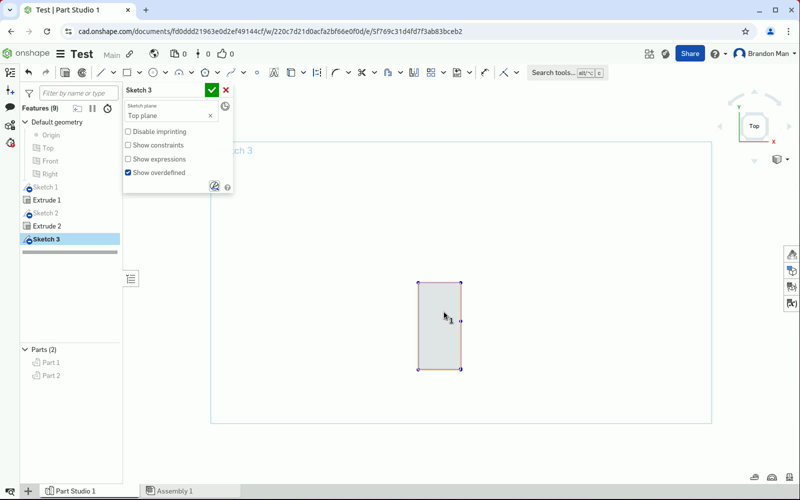
mouse_move(73, 352)
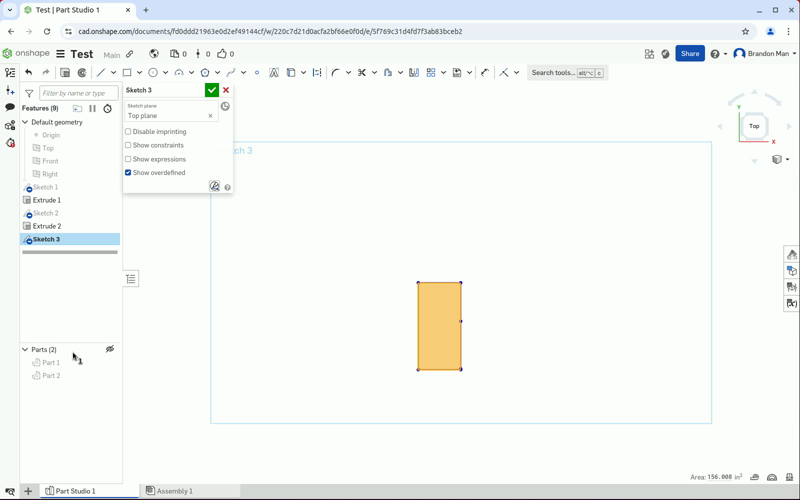
key(shift+y)
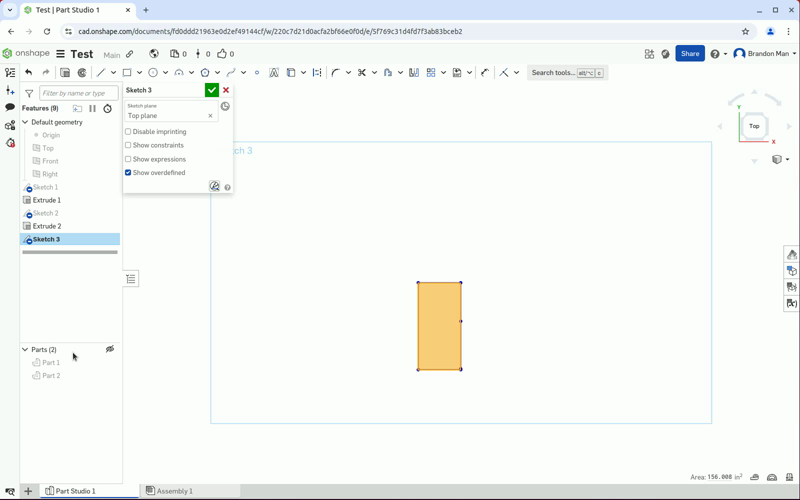
key(shift+e)
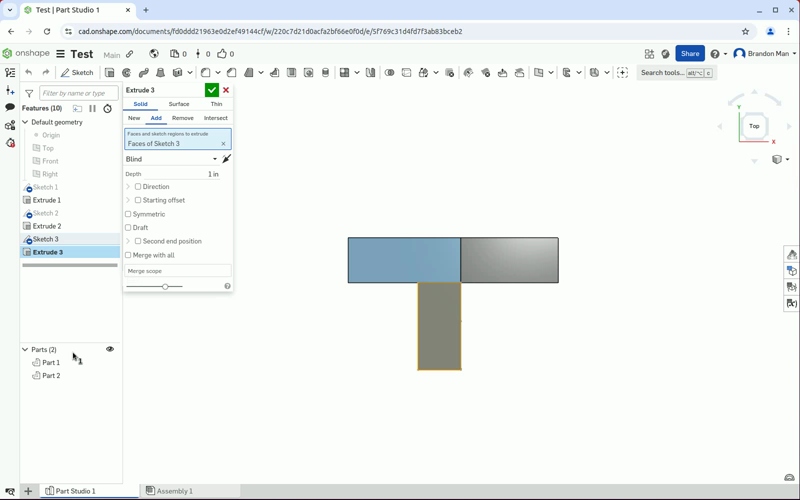
mouse_move(143, 106)
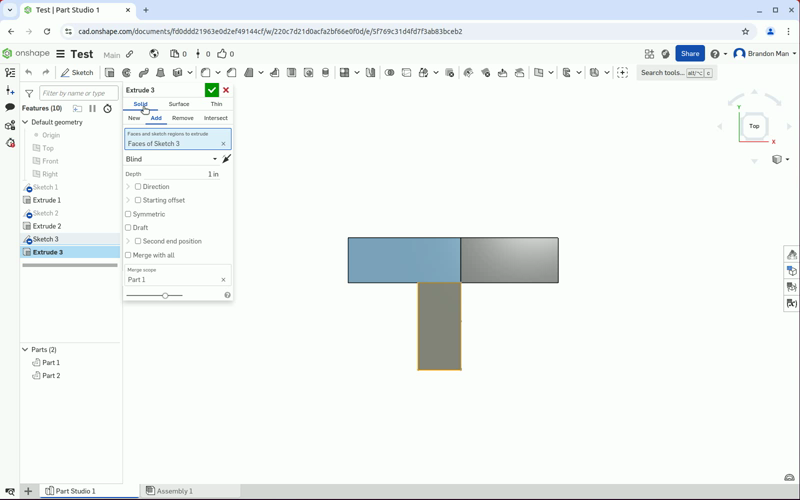
click(143, 106)
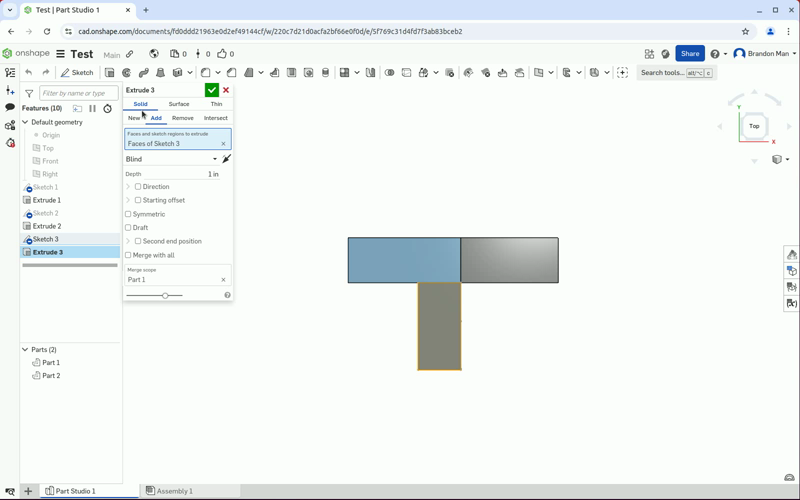
mouse_move(137, 120)
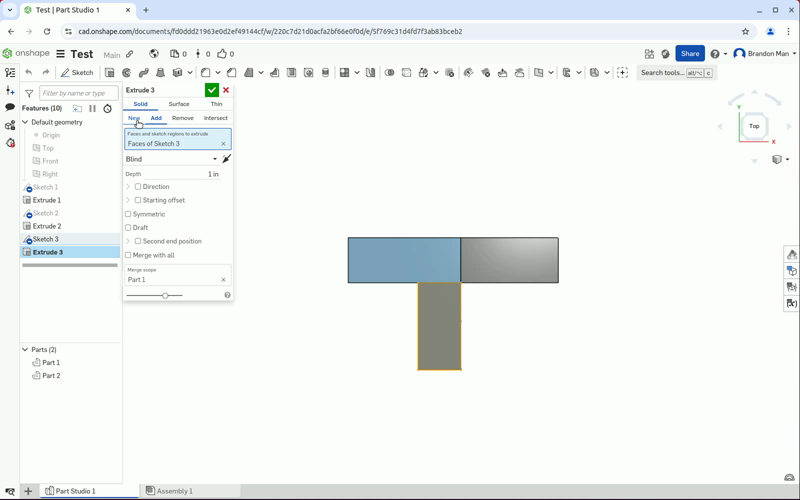
click(137, 120)
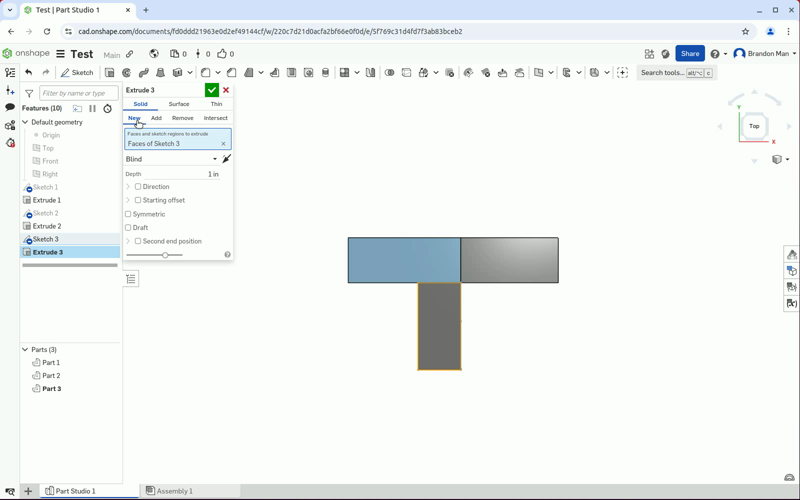
key(tab, 4)
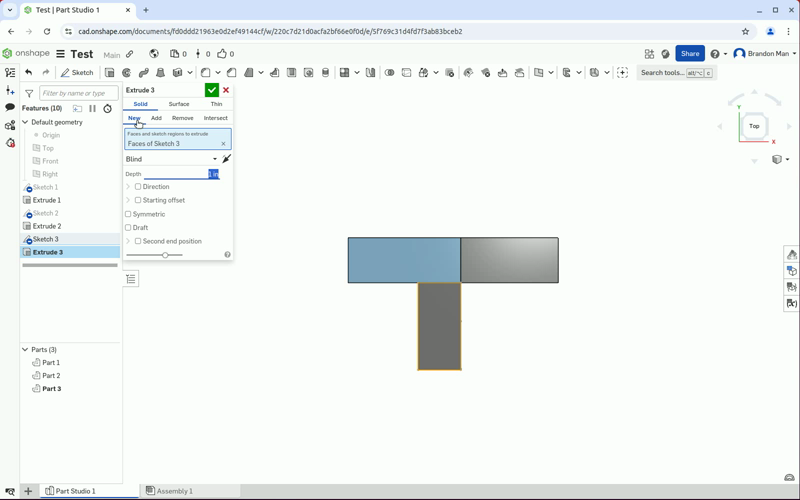
text(11.073)
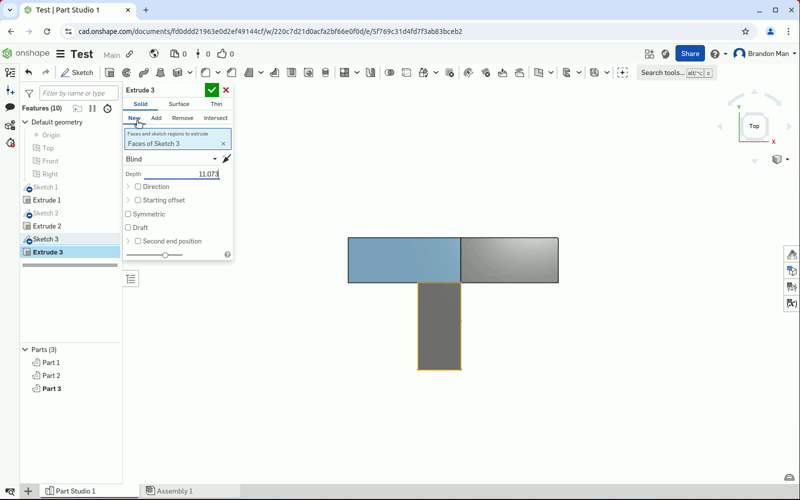
key(enter)
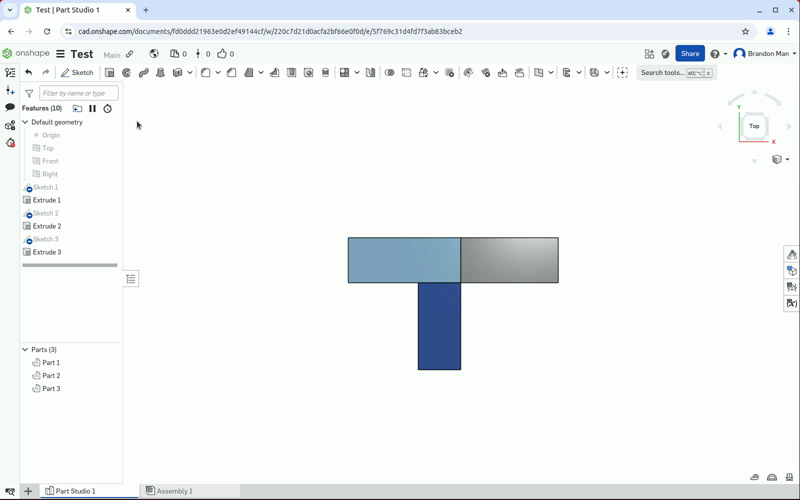
key(shift+h)
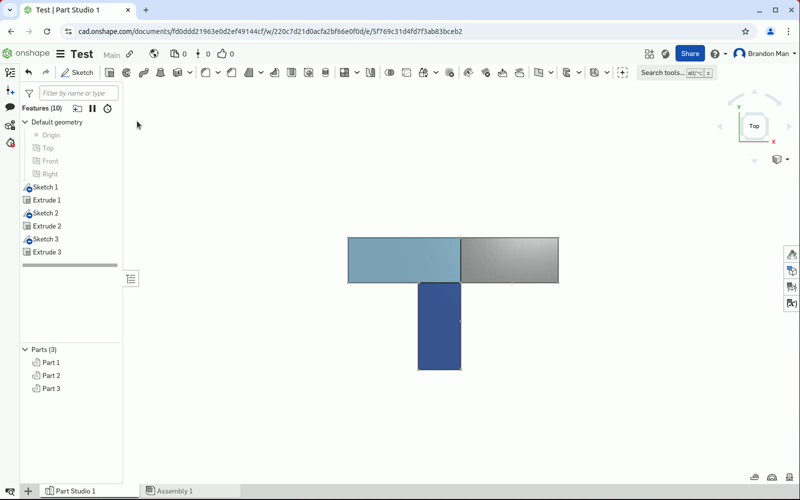
key(shift+h)
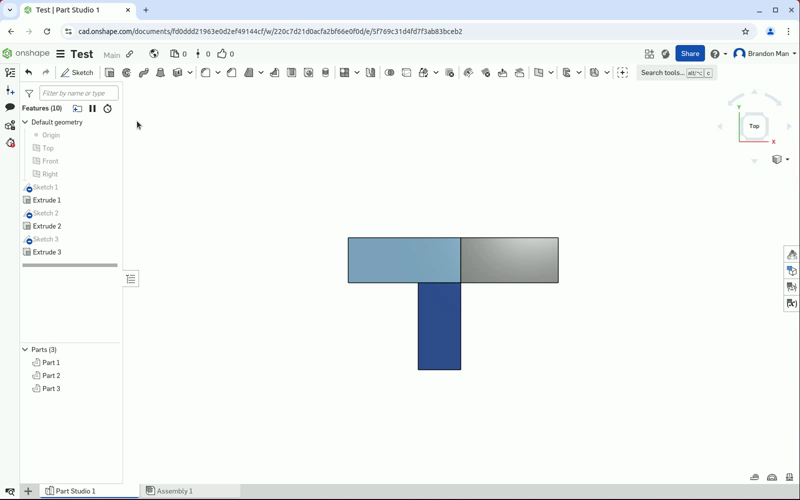
mouse_move(73, 189)
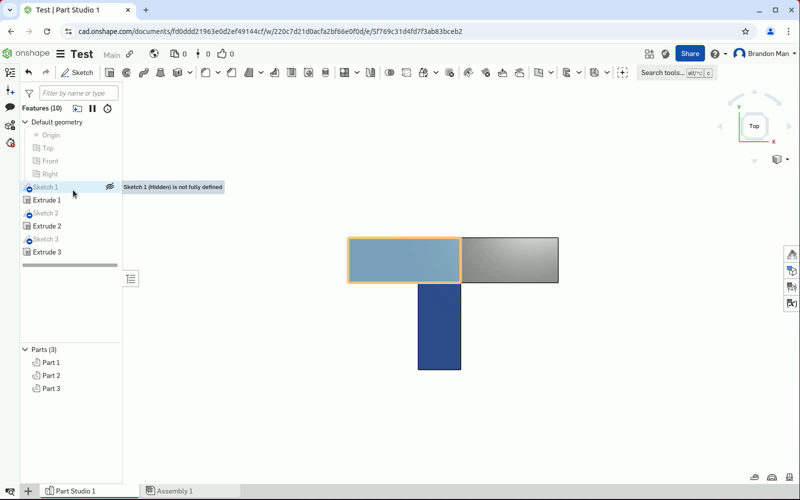
click(73, 189)
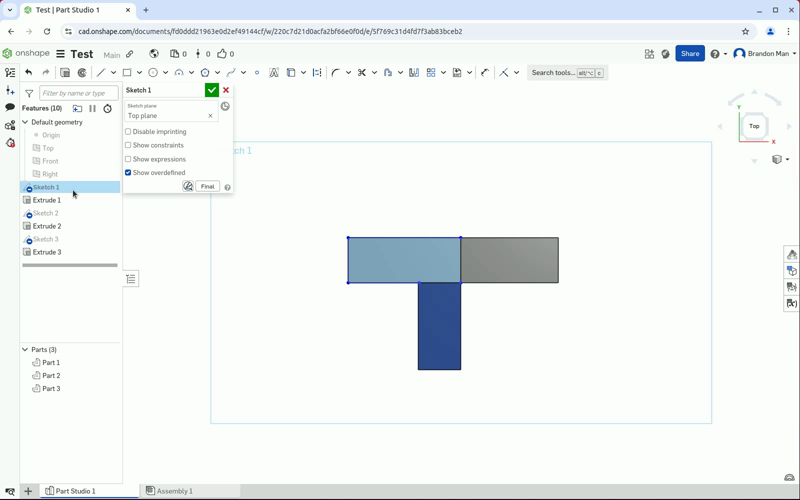
mouse_move(229, 92)
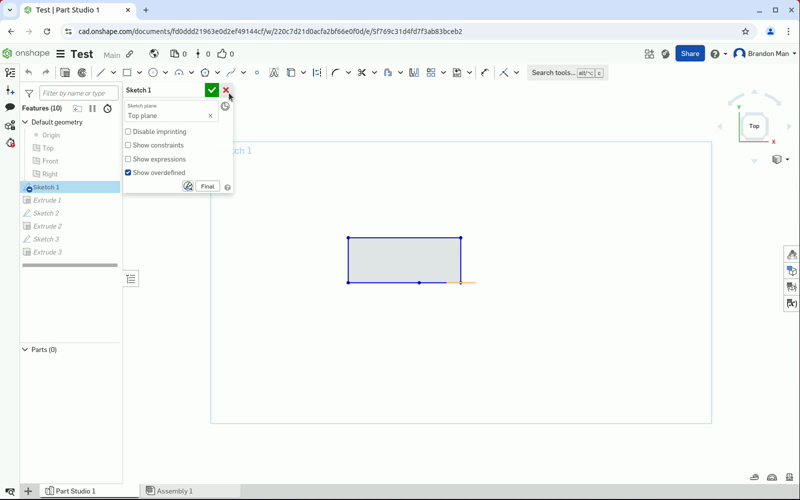
click(229, 92)
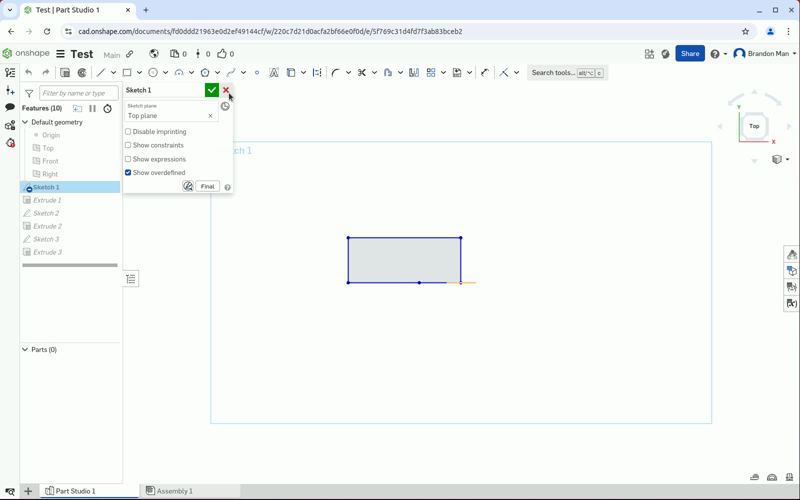
key(shift+s)
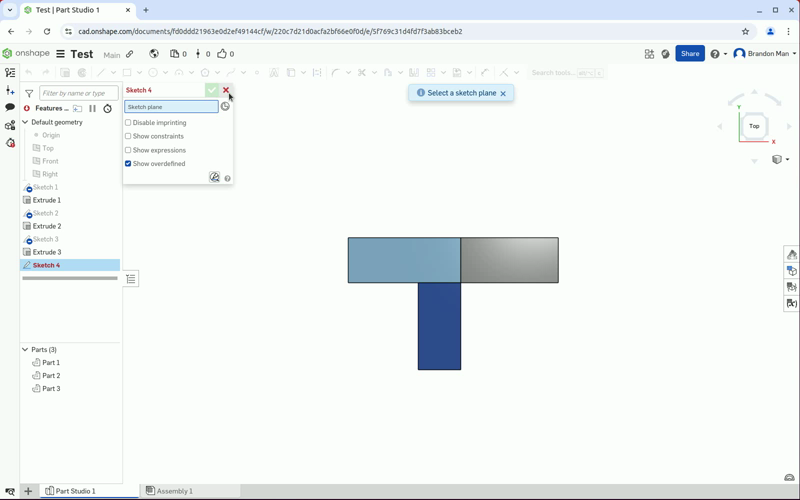
mouse_move(73, 150)
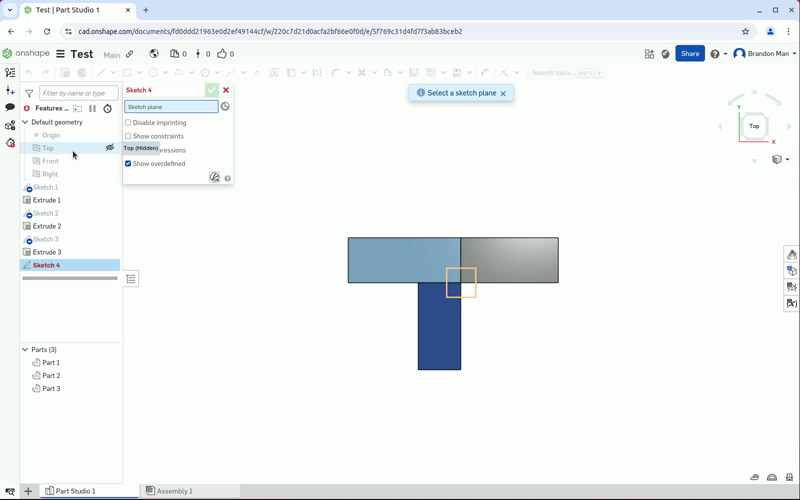
click(73, 150)
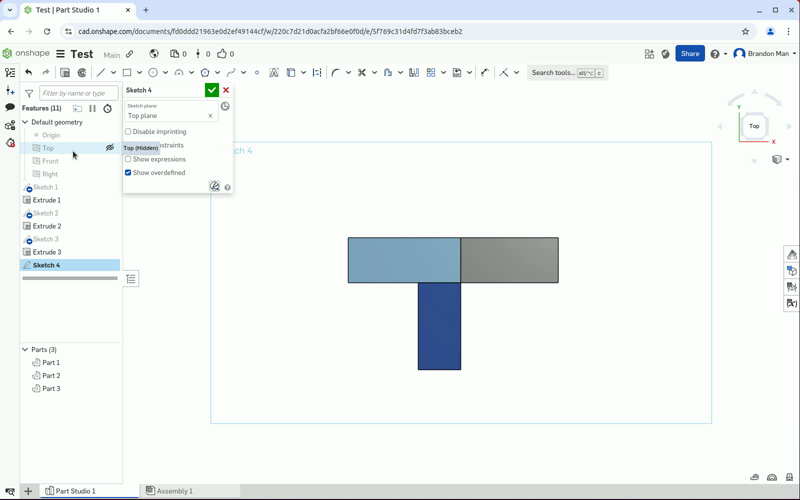
mouse_move(73, 352)
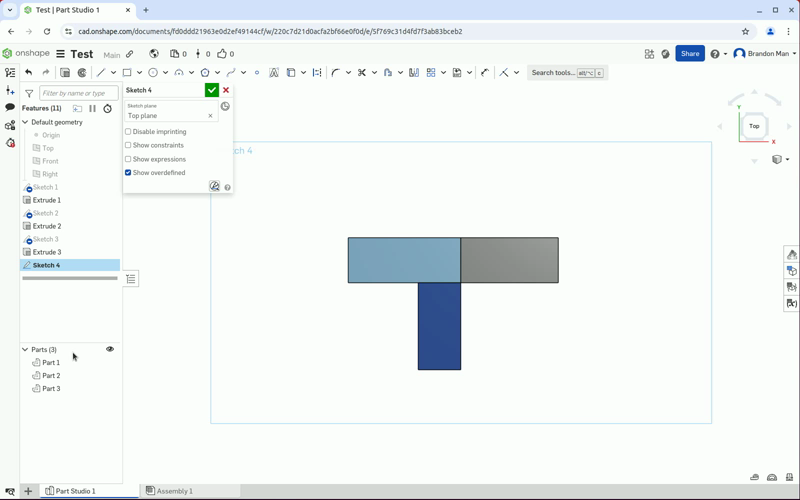
key(y)
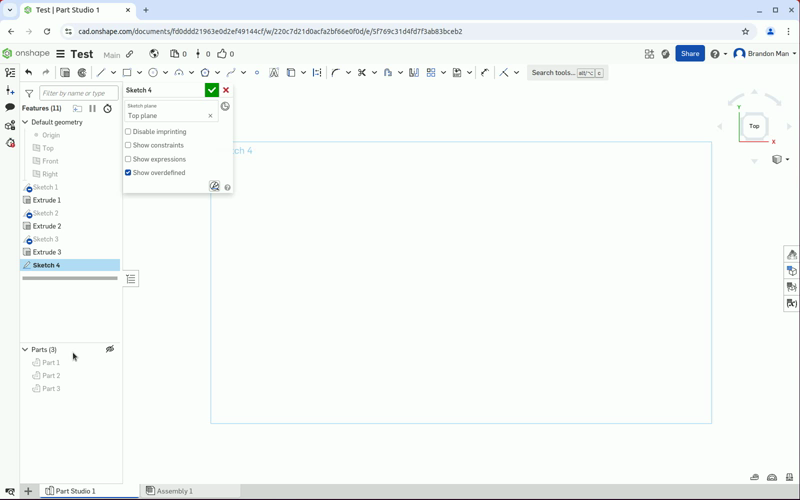
key(l)
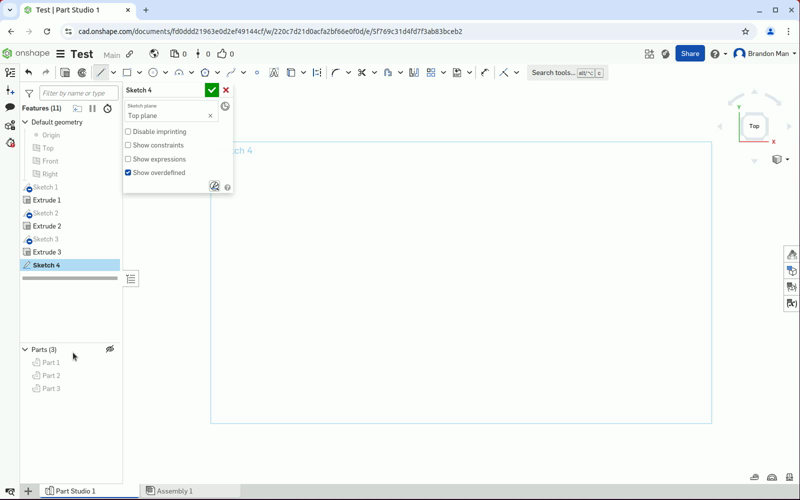
key_down(shift)
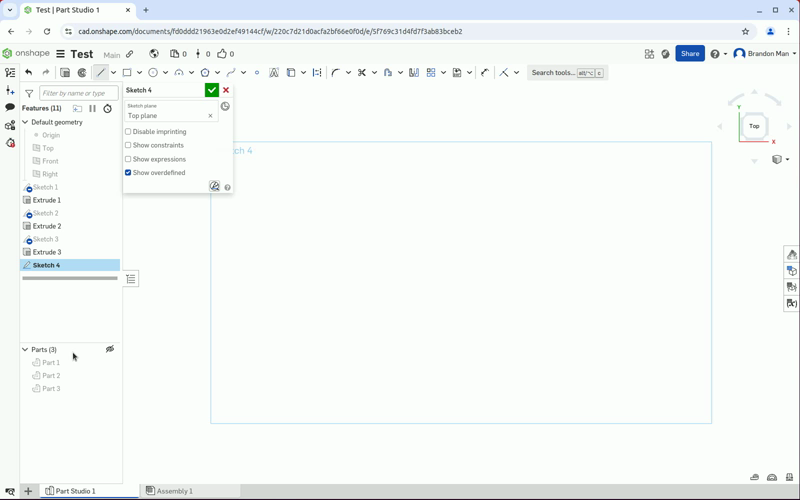
mouse_move(460, 321)
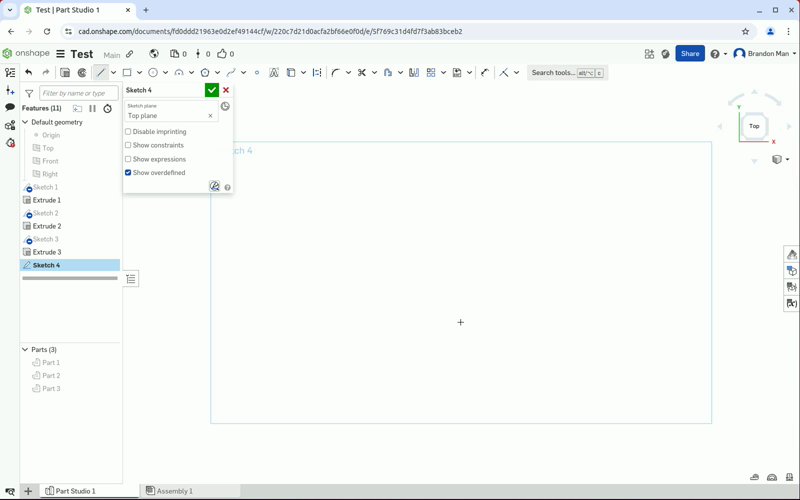
click(460, 321)
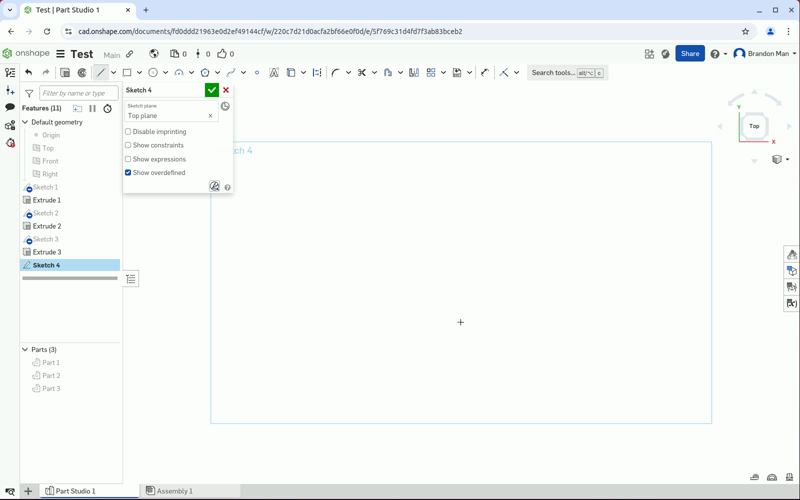
key_up(shift)
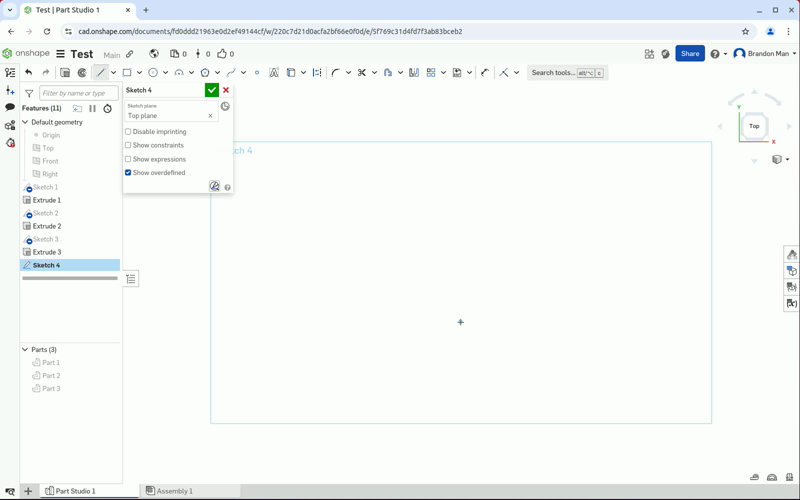
key_down(shift)
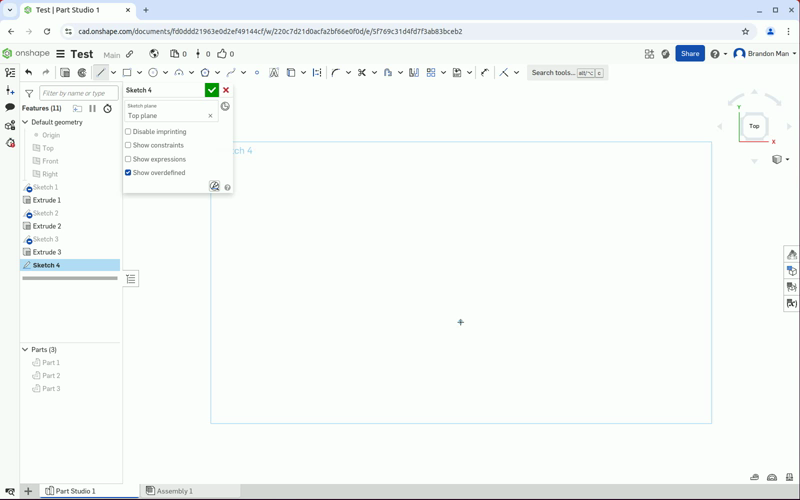
mouse_move(490, 321)
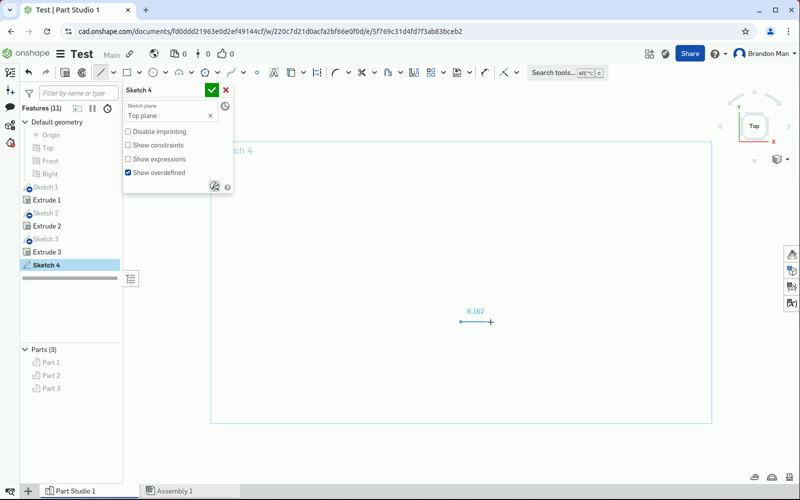
mouse_move(511, 321)
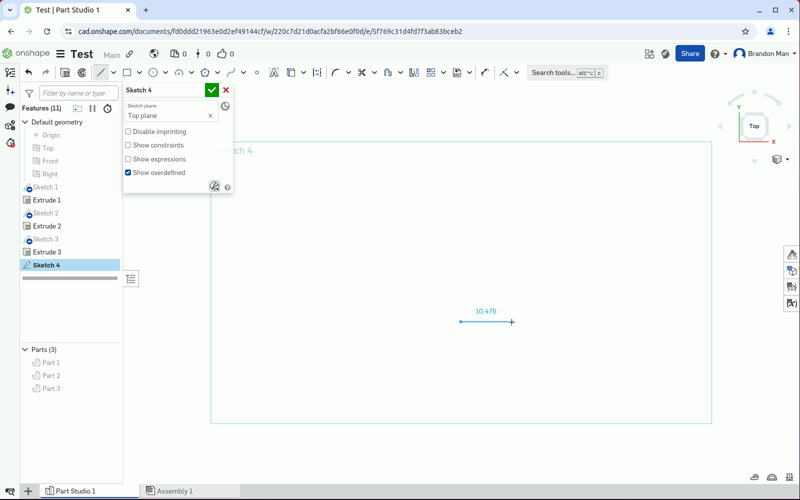
click(511, 321)
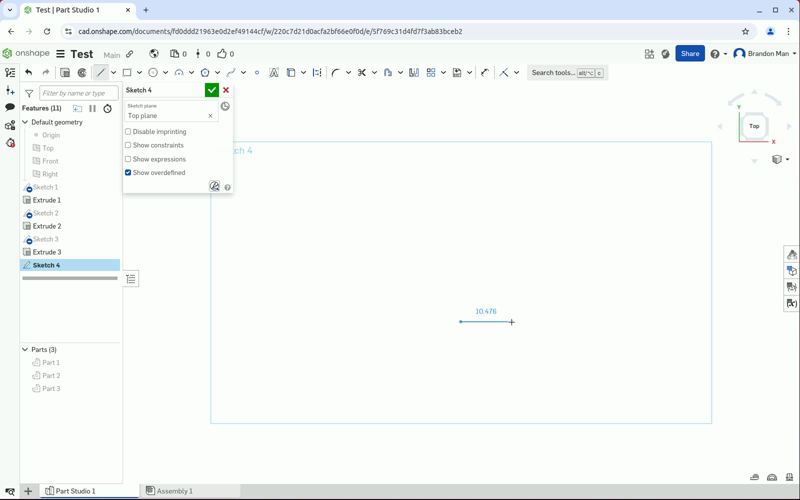
key_up(shift)
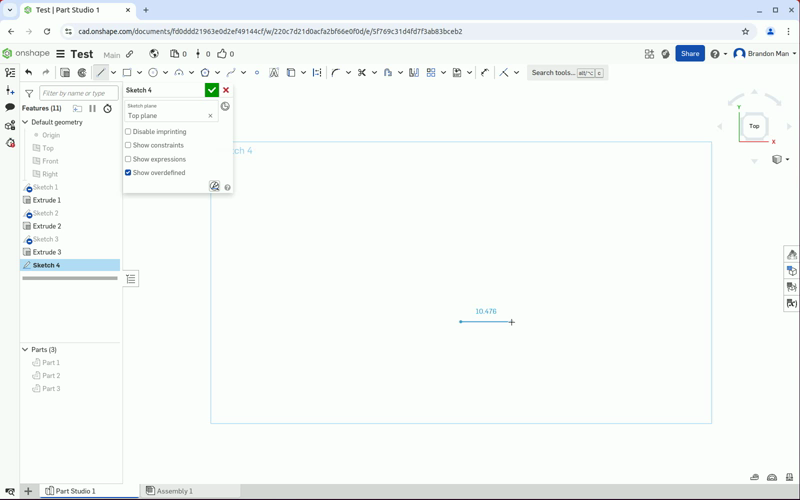
key_down(shift)
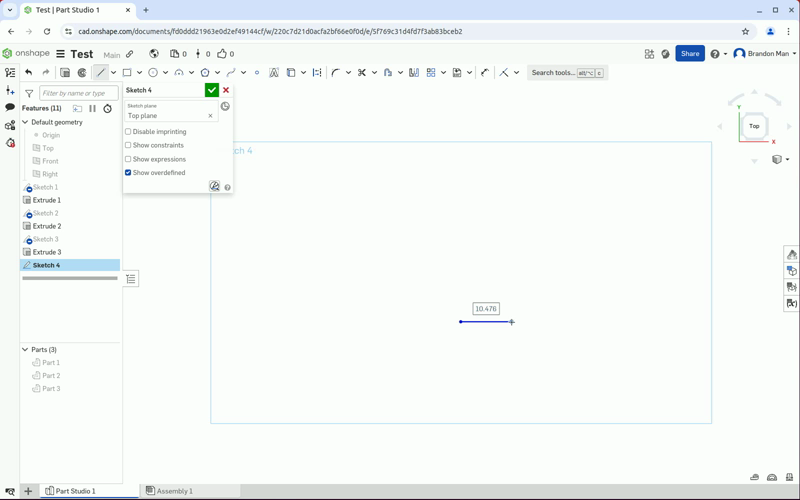
mouse_move(541, 321)
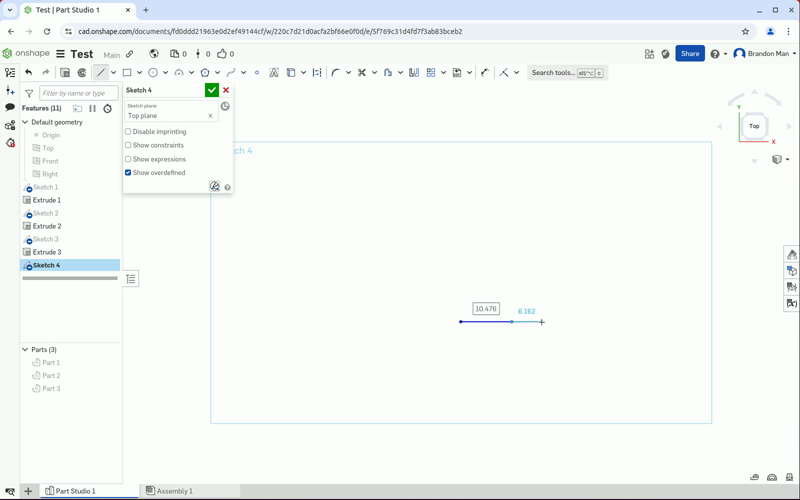
mouse_move(511, 283)
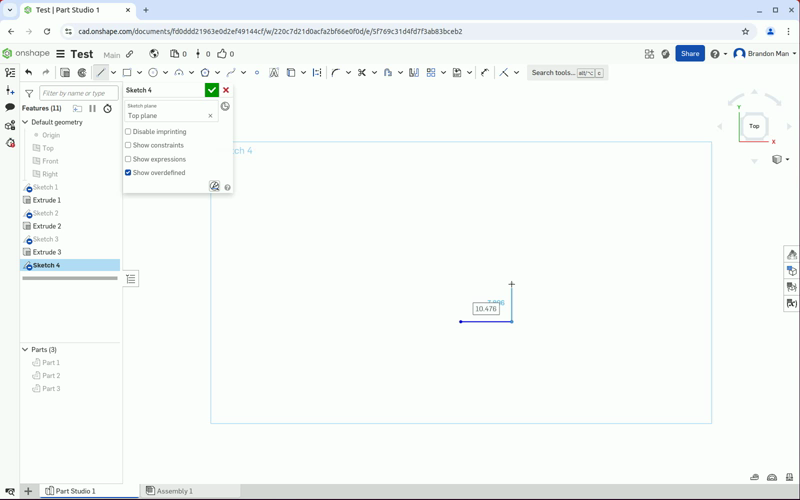
click(511, 283)
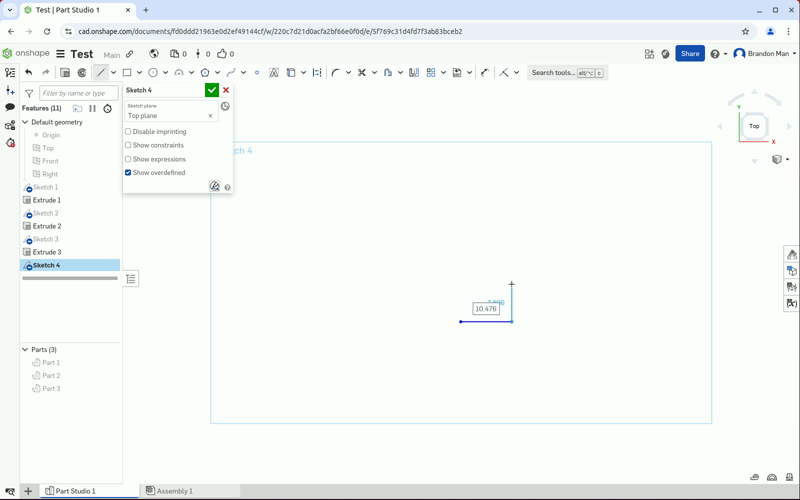
key_up(shift)
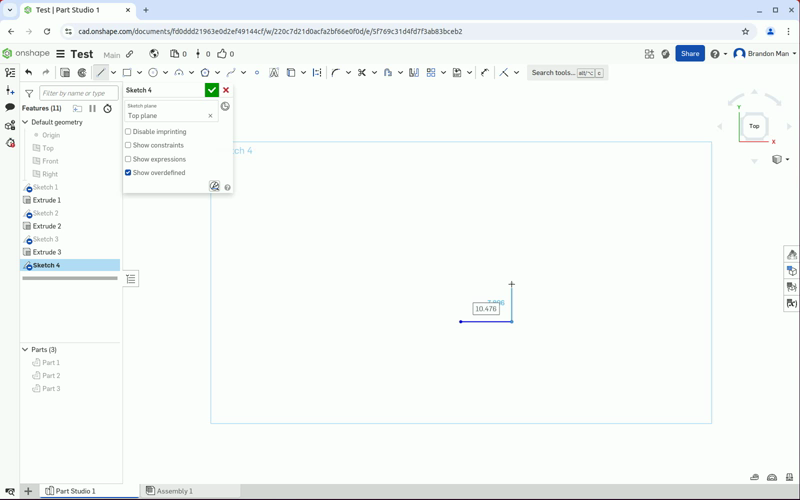
key_down(shift)
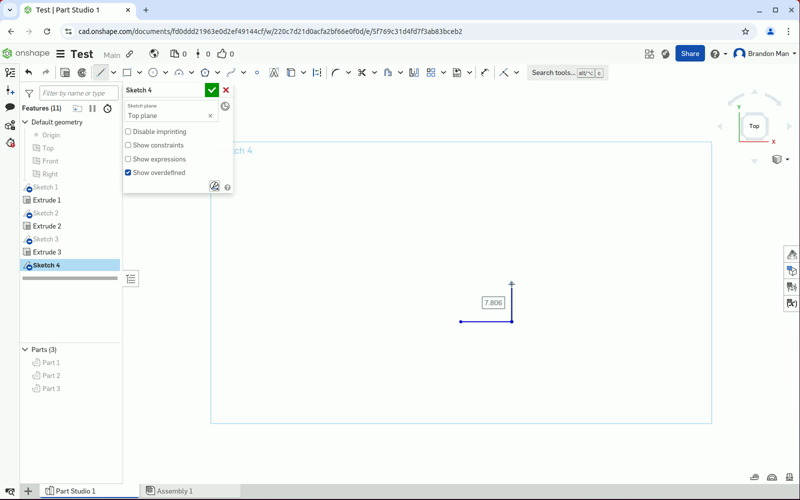
mouse_move(541, 283)
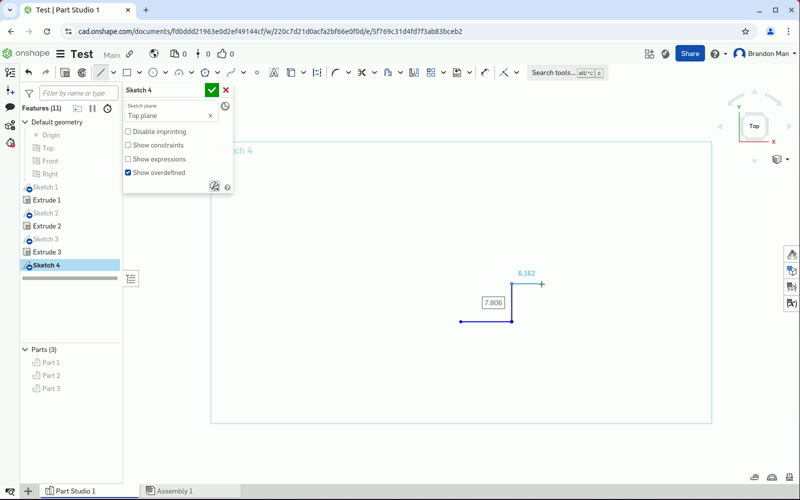
mouse_move(460, 283)
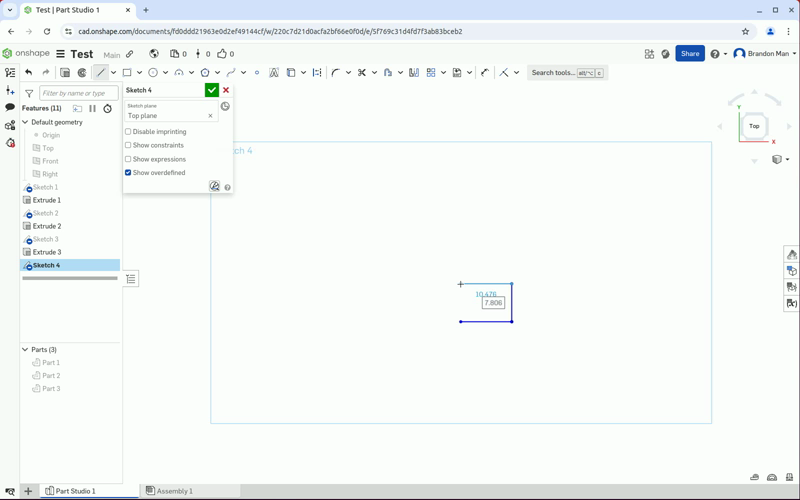
click(460, 283)
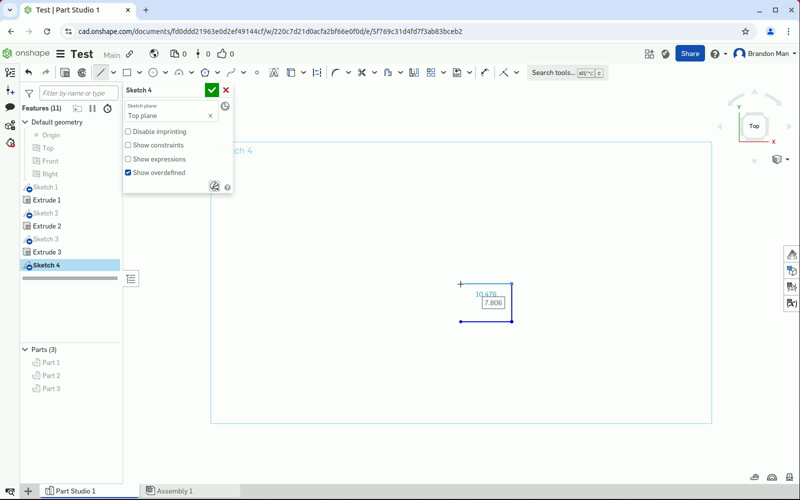
key_up(shift)
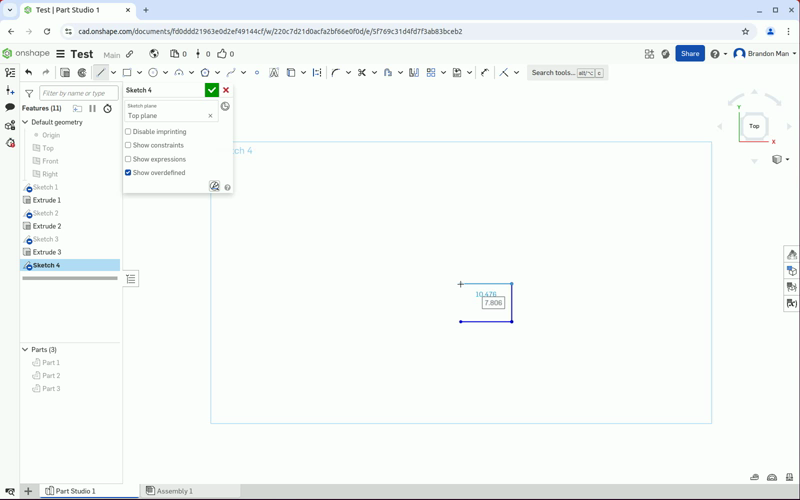
mouse_move(490, 283)
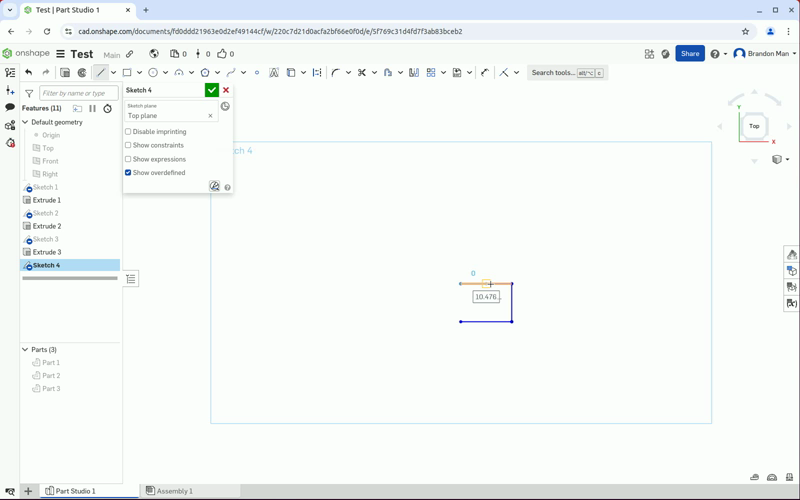
key_down(shift)
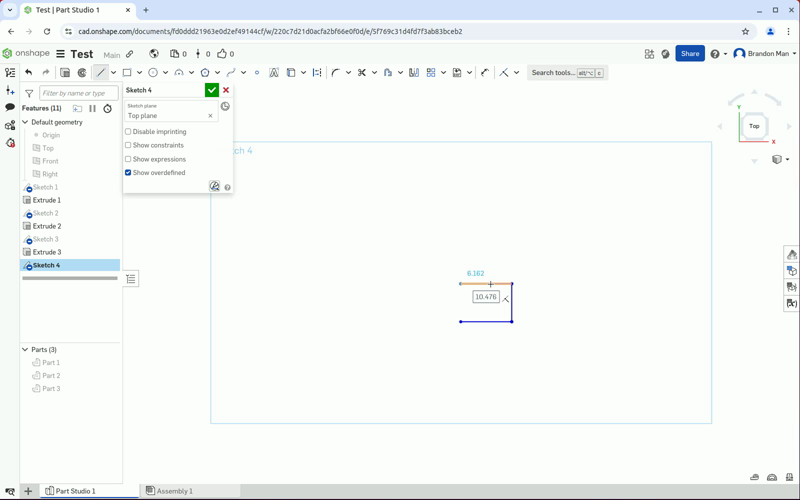
mouse_move(460, 321)
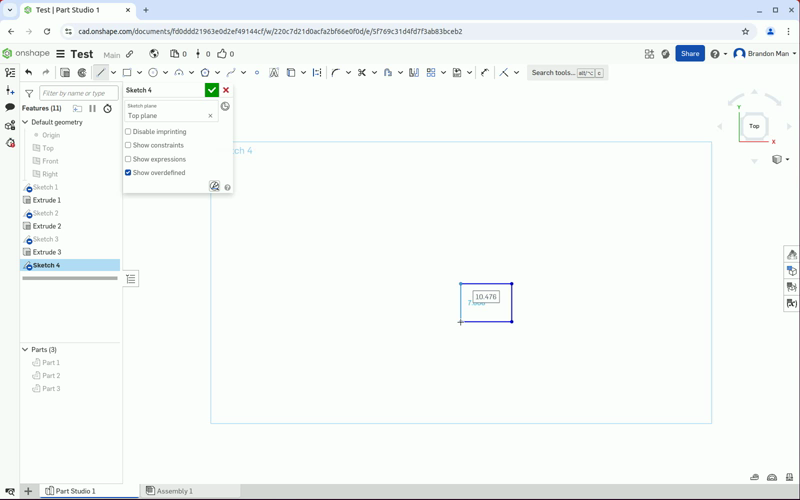
key_up(shift)
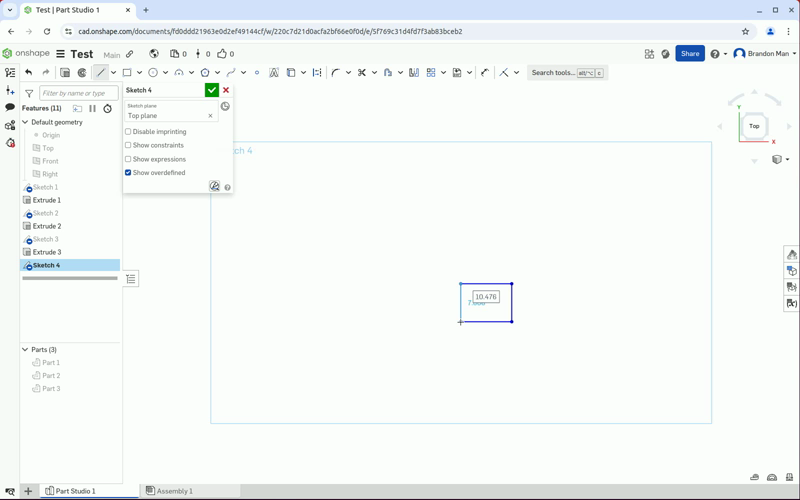
click(460, 321)
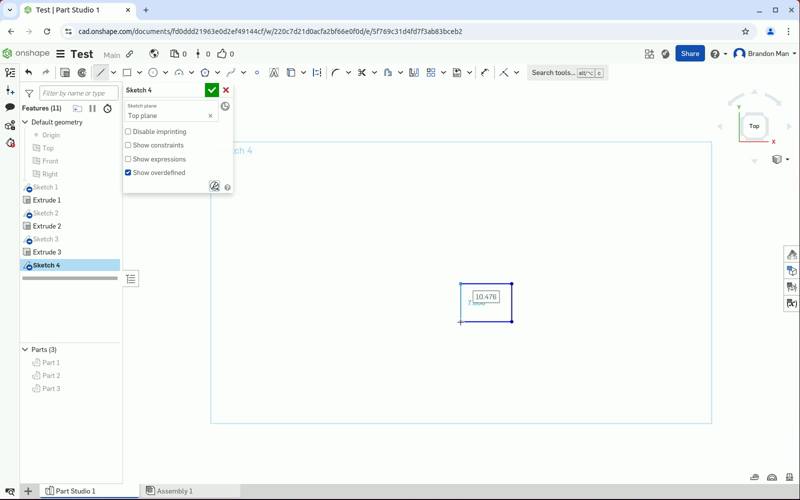
key(esc)
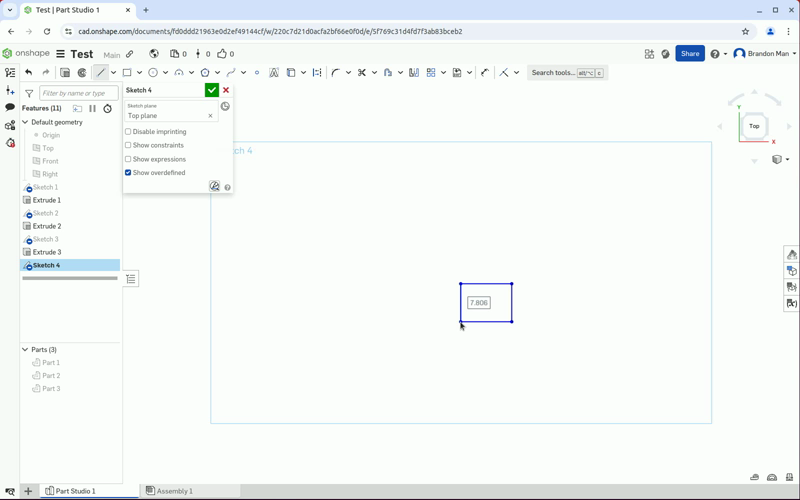
mouse_move(474, 295)
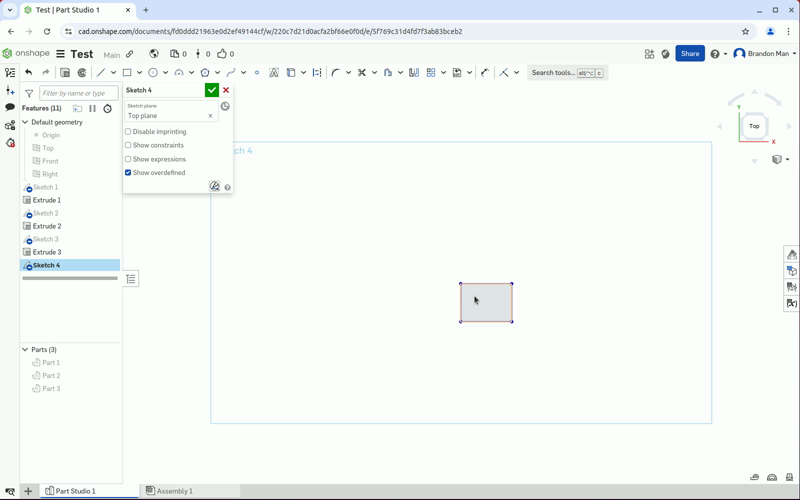
click(474, 295)
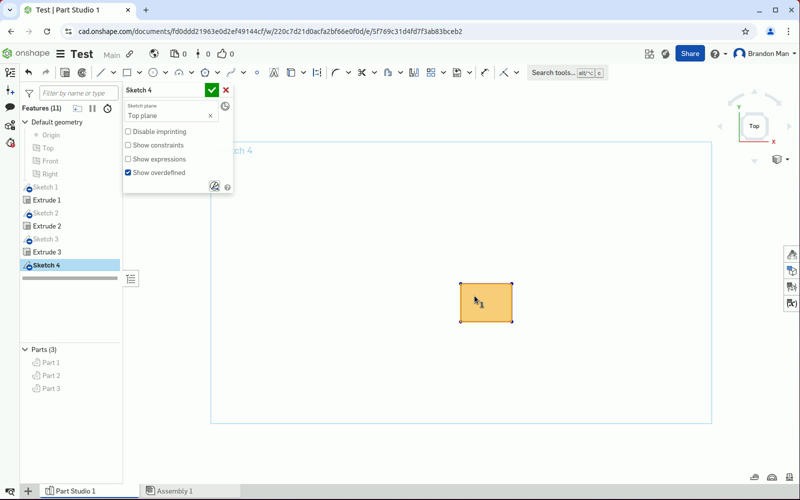
mouse_move(73, 352)
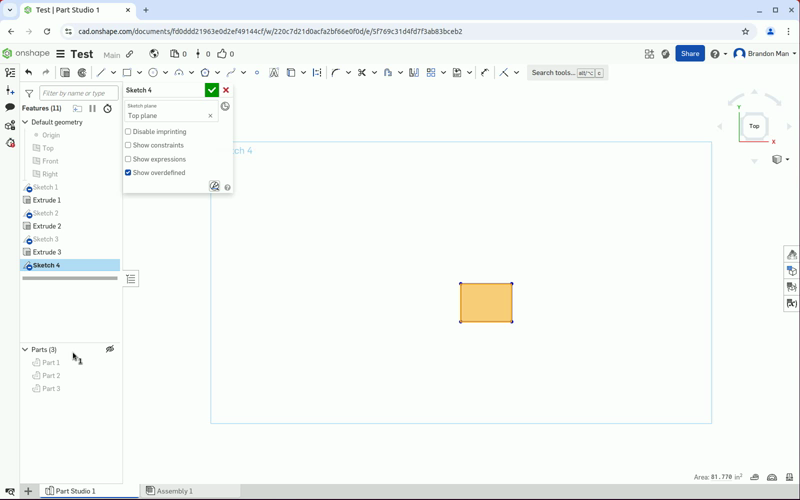
key(shift+y)
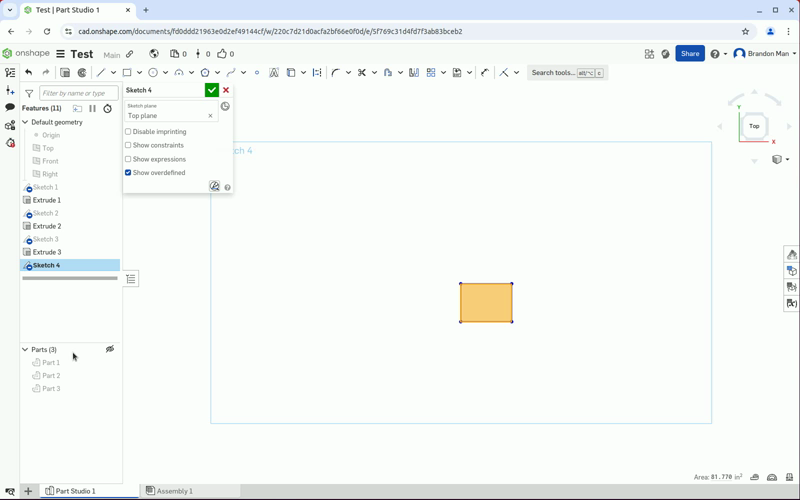
key(shift+e)
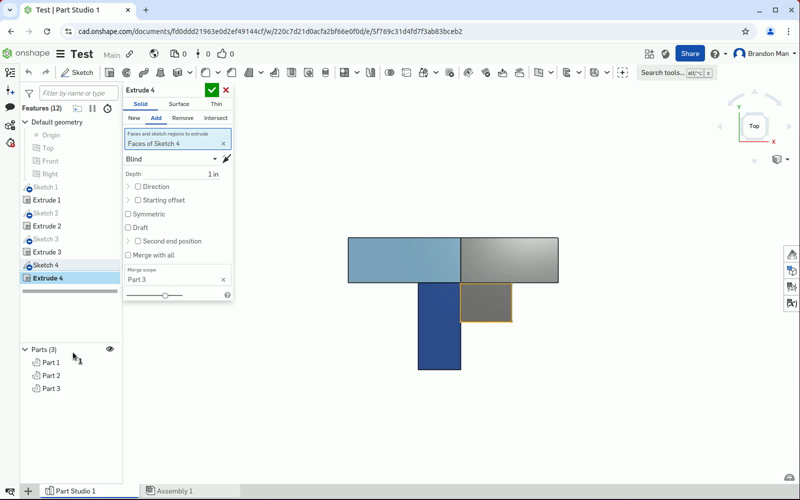
mouse_move(143, 106)
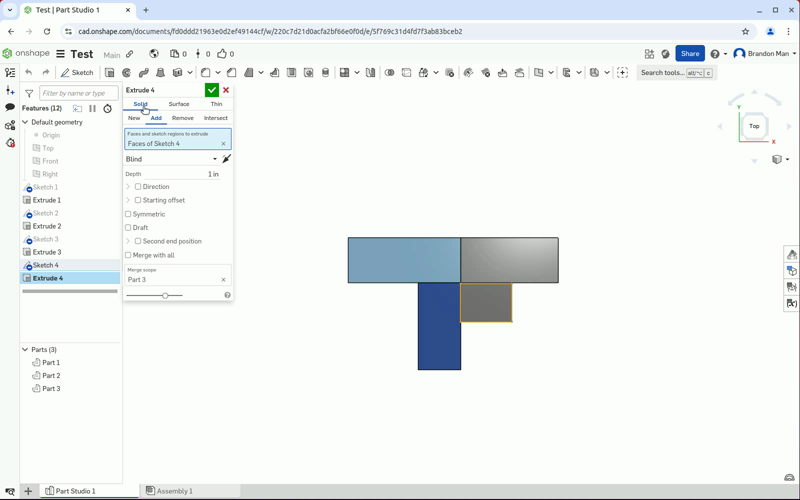
click(143, 106)
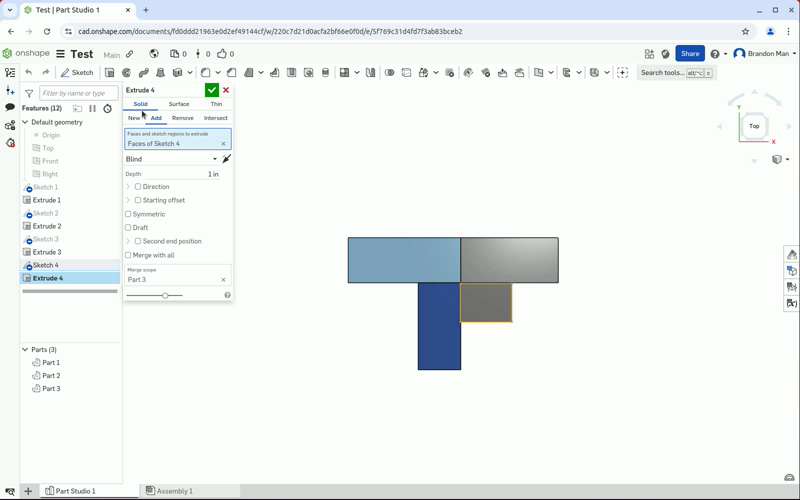
mouse_move(137, 120)
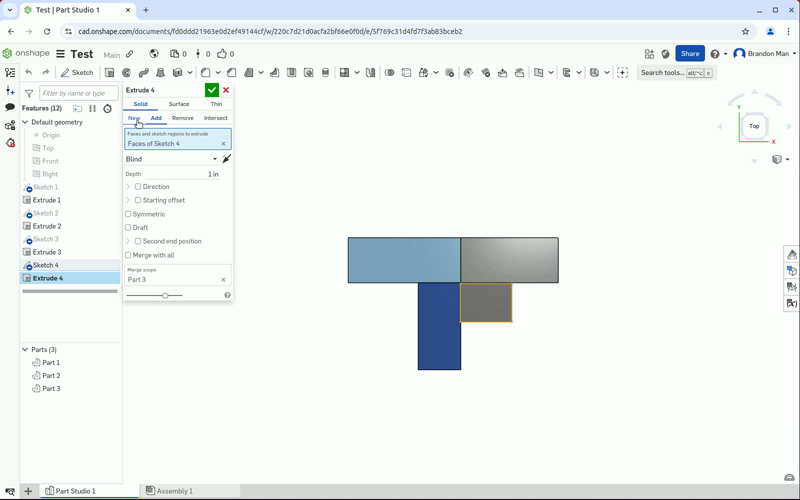
click(137, 120)
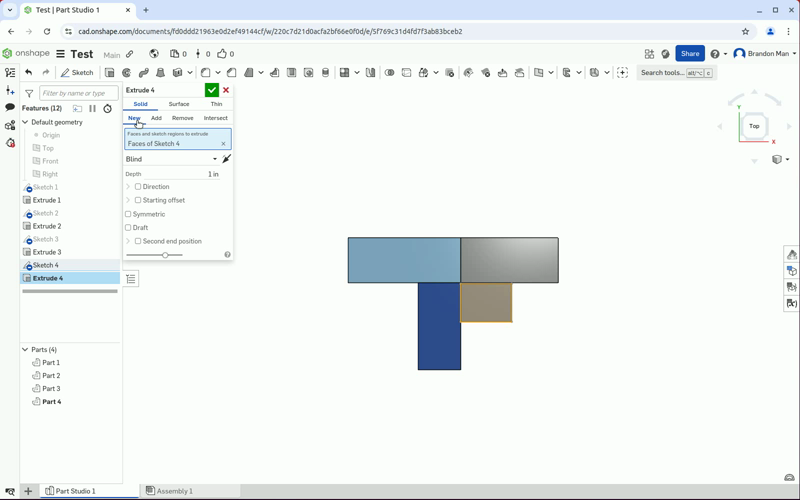
key(tab, 4)
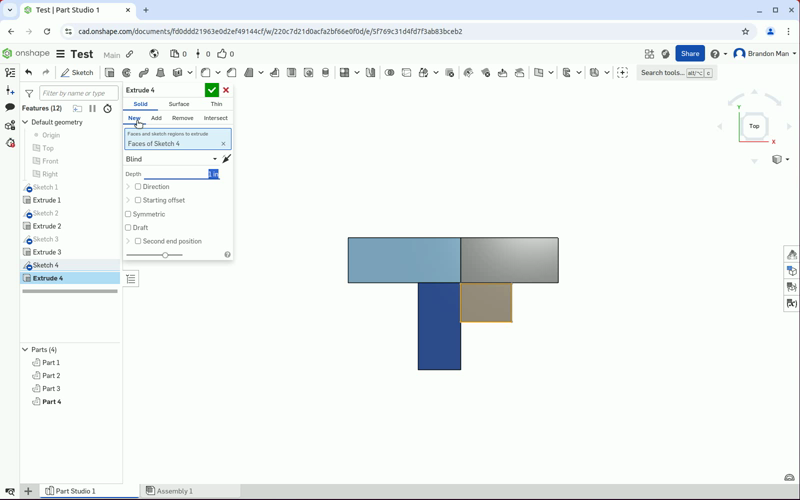
text(11.073)
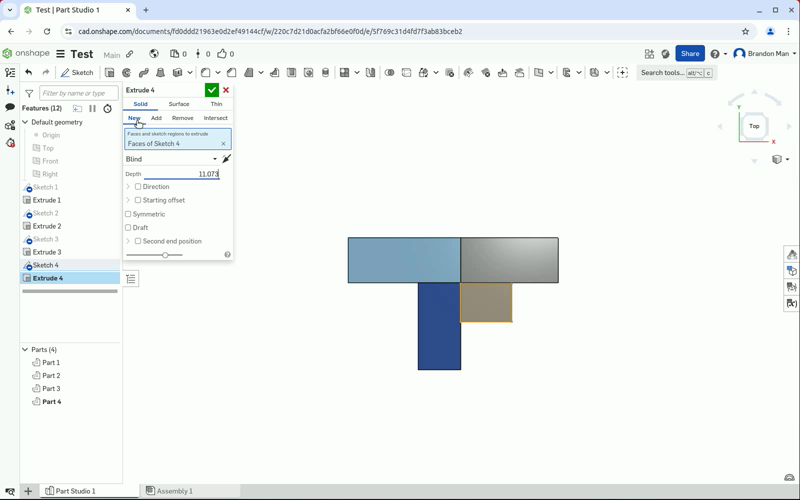
key(enter)
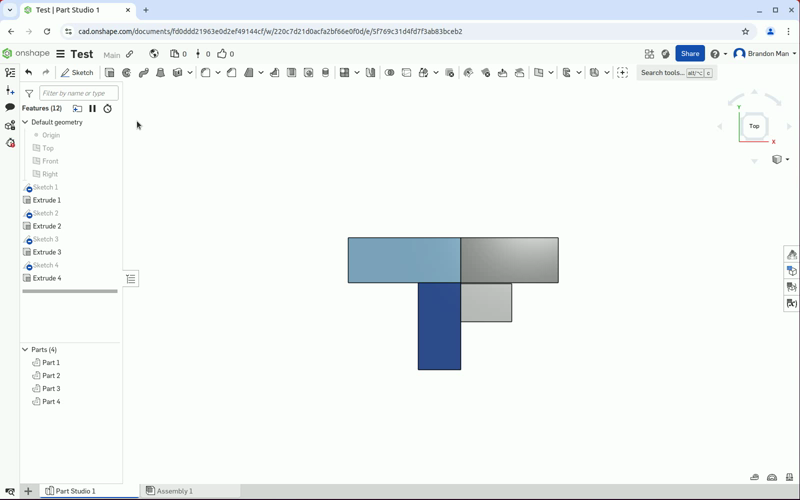
key(shift+h)
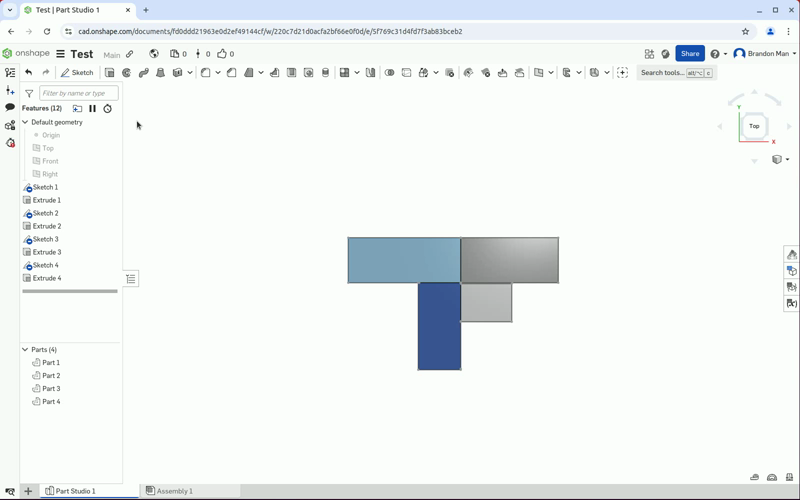
key(shift+h)
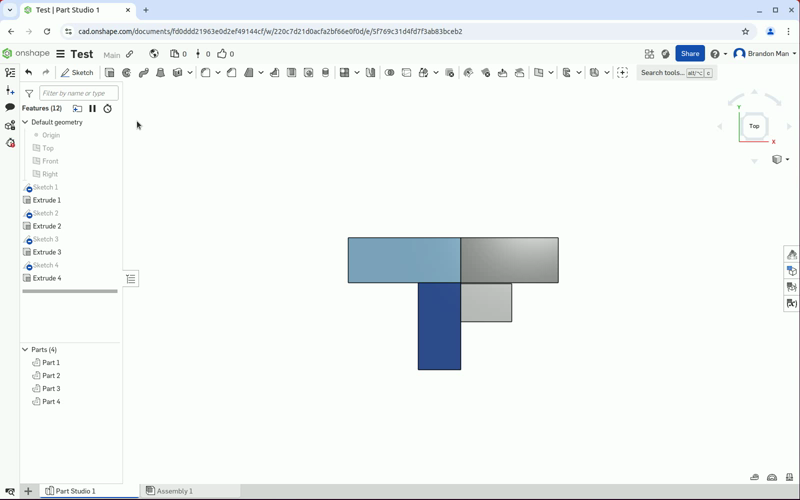
mouse_move(73, 189)
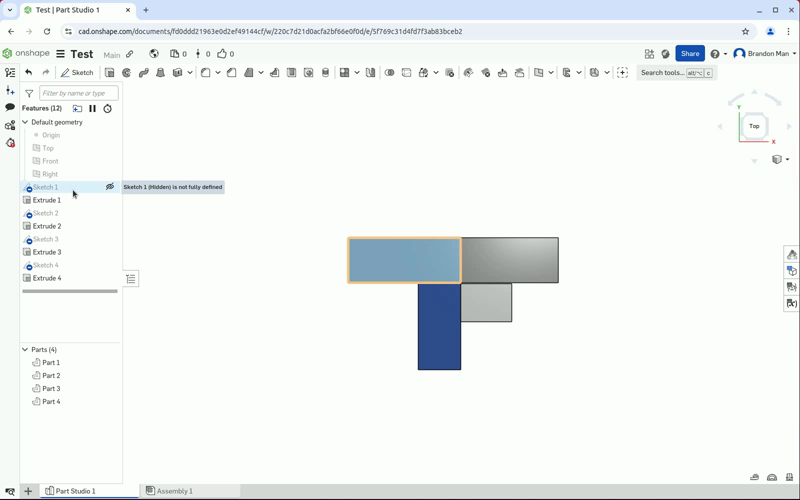
click(73, 189)
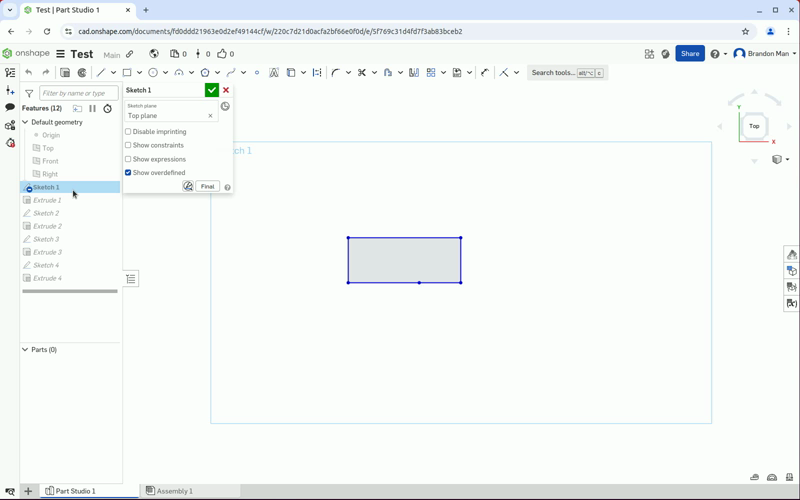
mouse_move(229, 92)
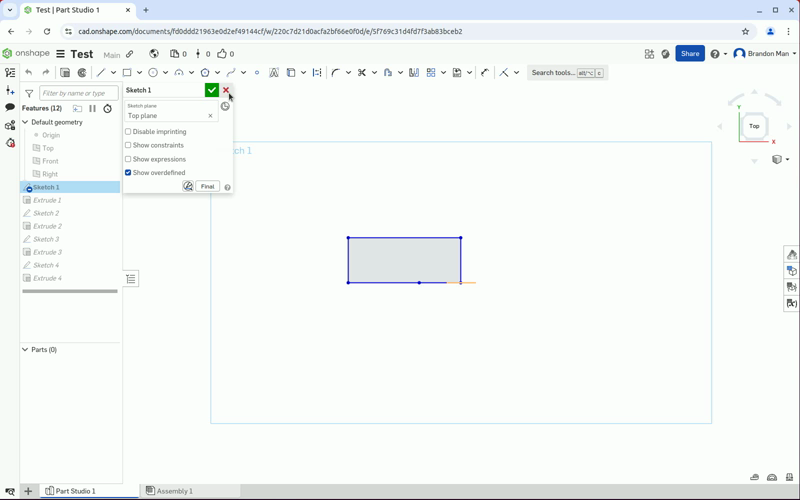
click(229, 92)
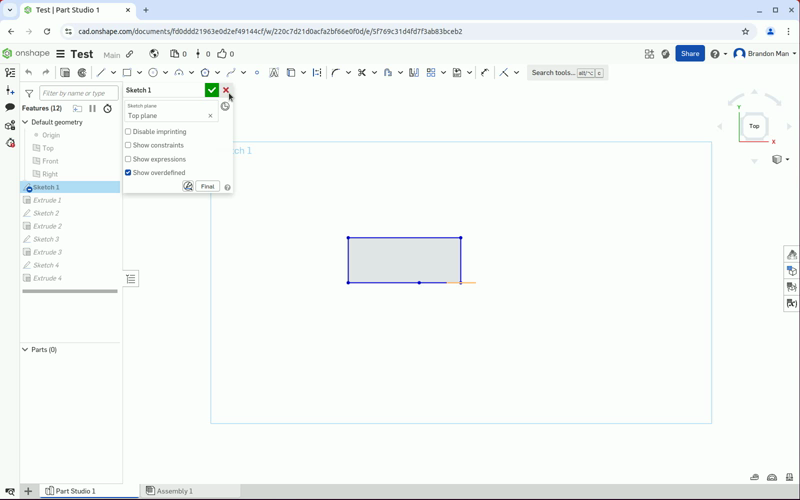
key(shift+s)
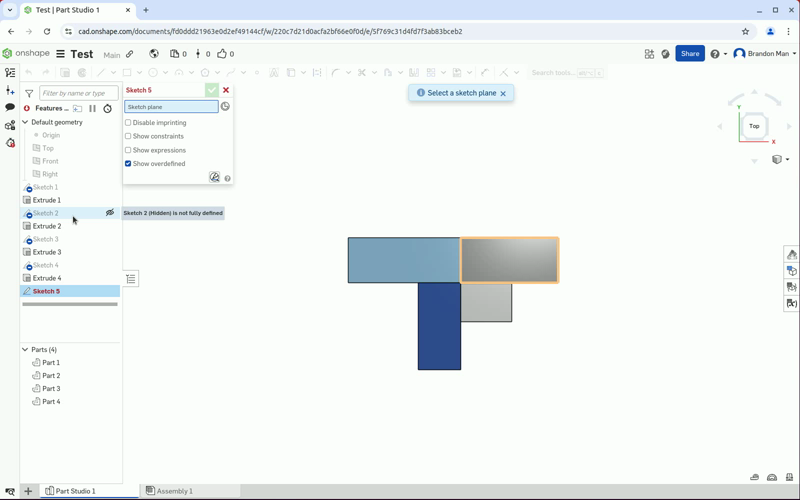
scroll(3)
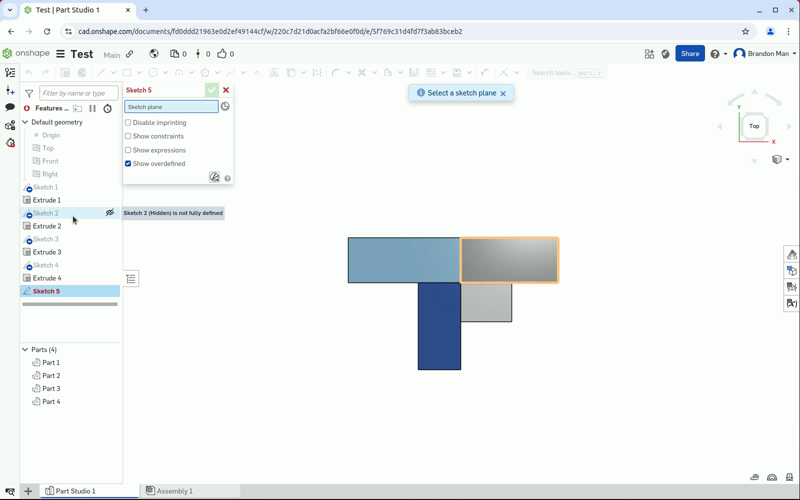
mouse_move(73, 150)
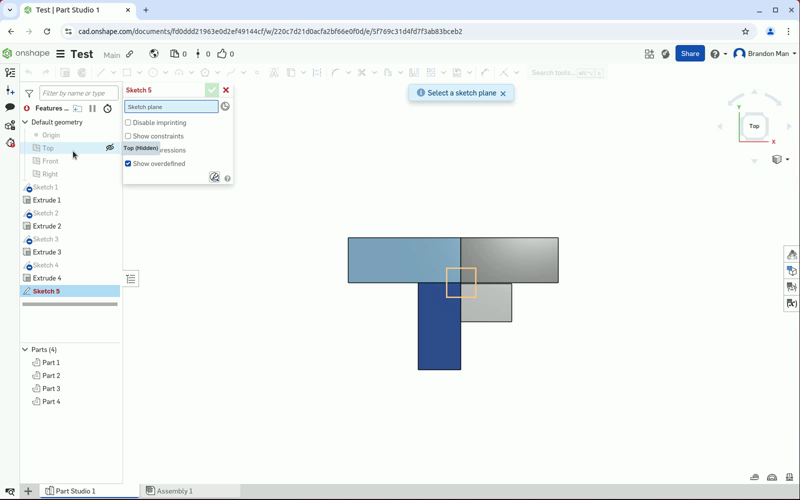
click(73, 150)
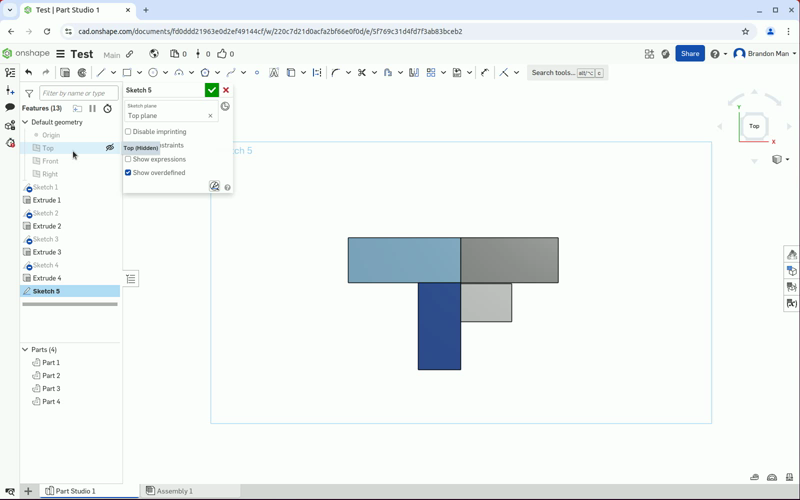
mouse_move(73, 352)
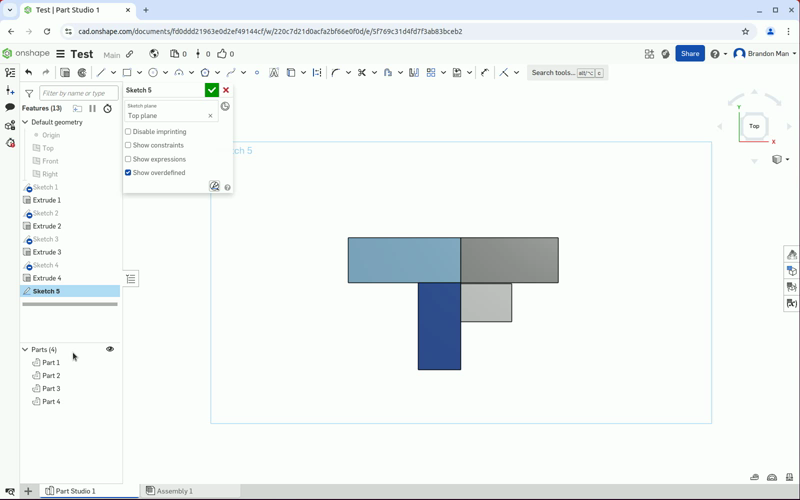
key(y)
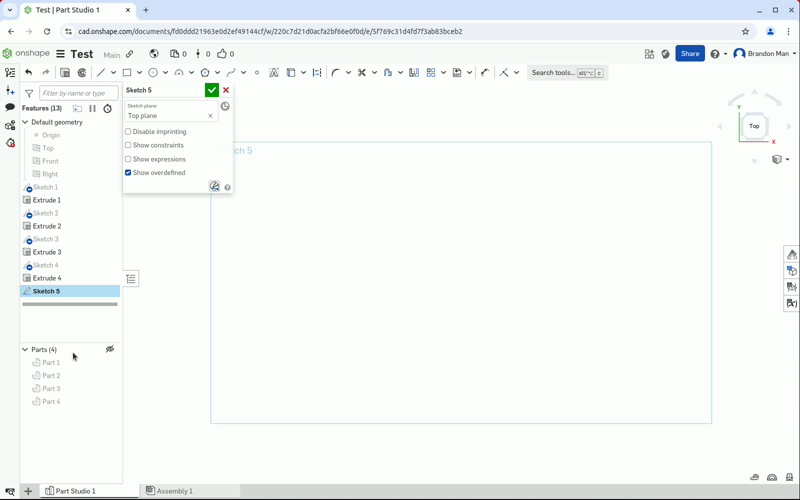
key(l)
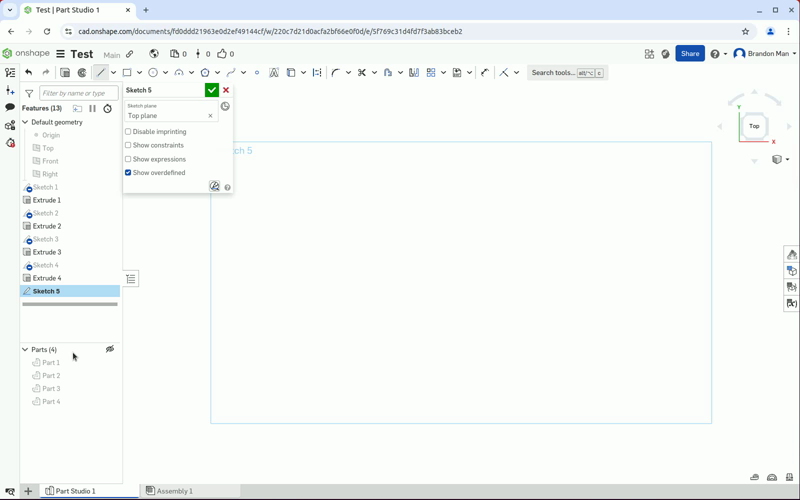
key_down(shift)
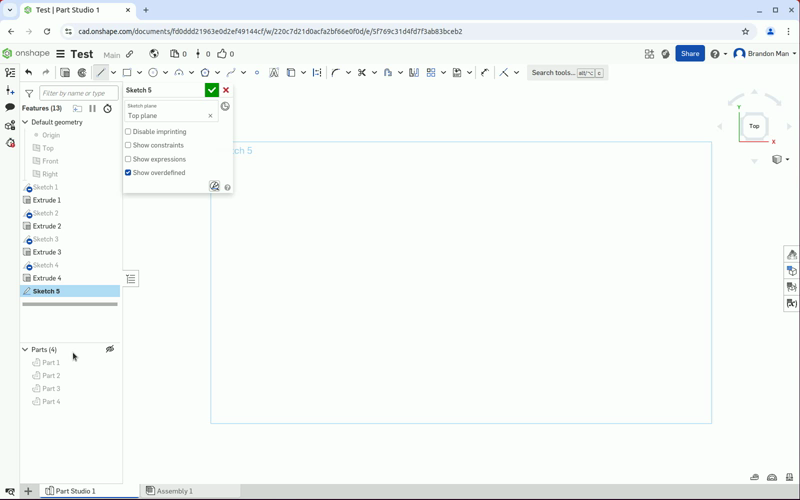
mouse_move(460, 368)
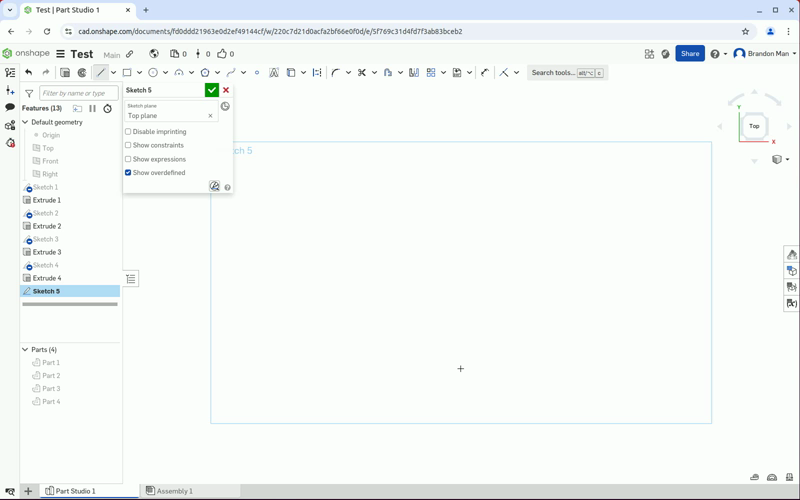
click(460, 368)
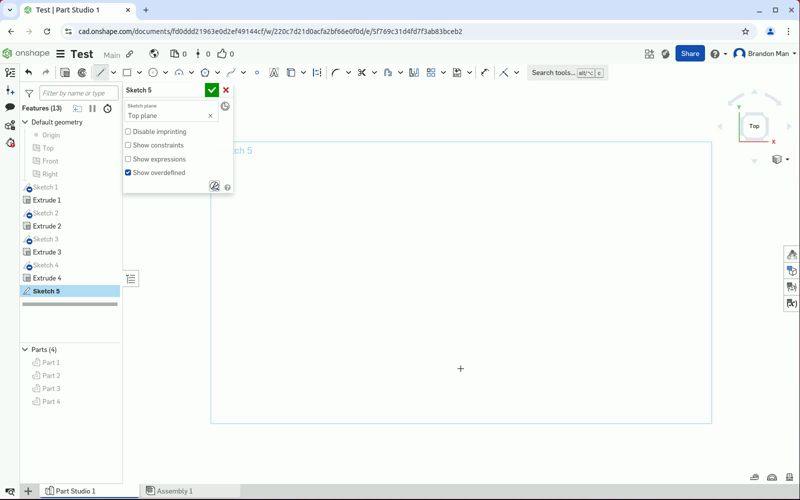
key_up(shift)
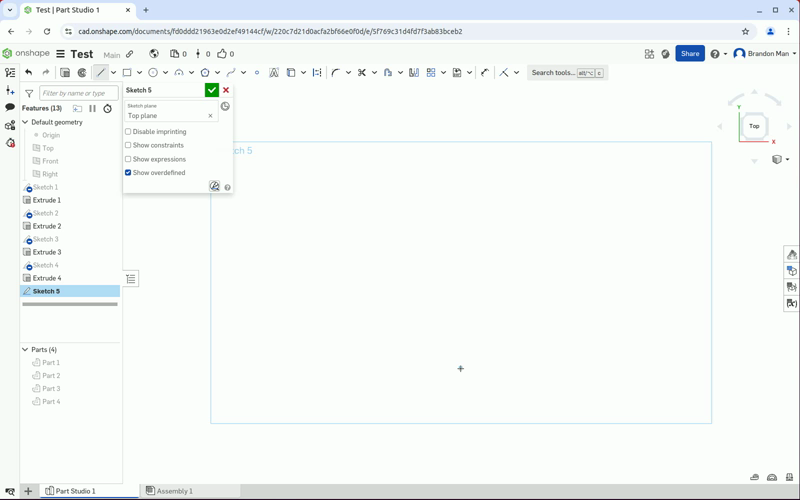
key_down(shift)
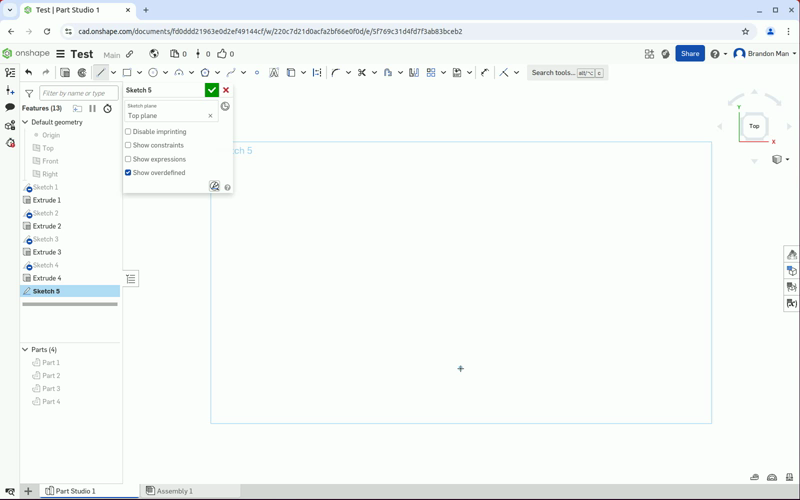
mouse_move(559, 368)
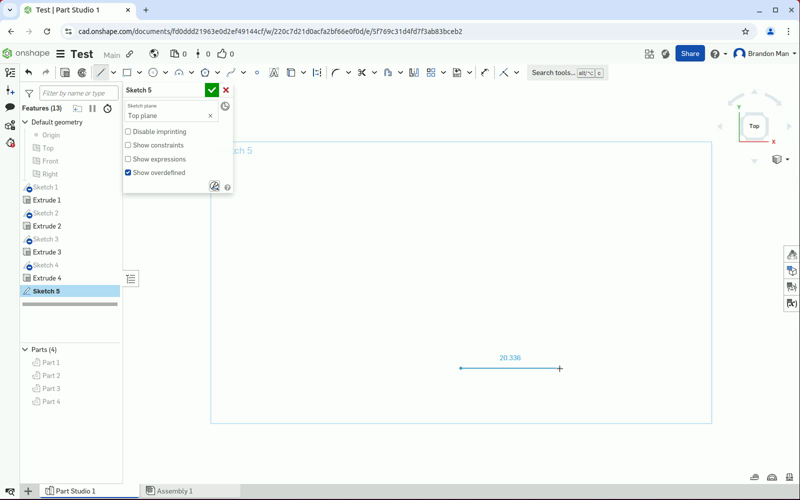
click(559, 368)
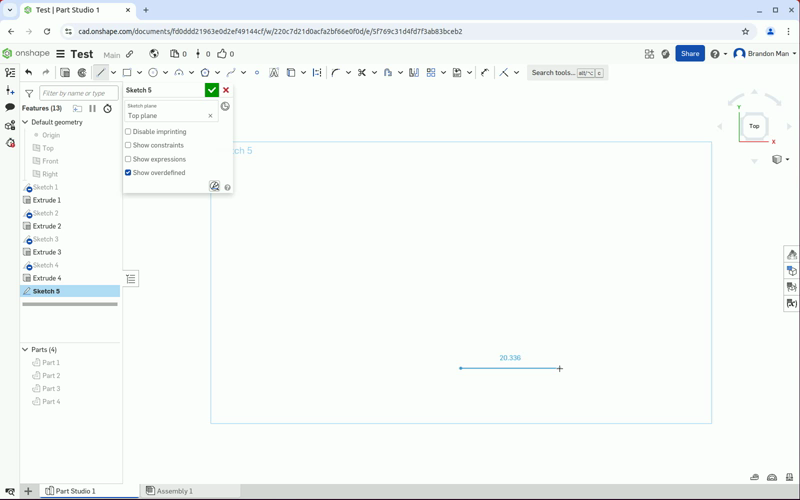
key_up(shift)
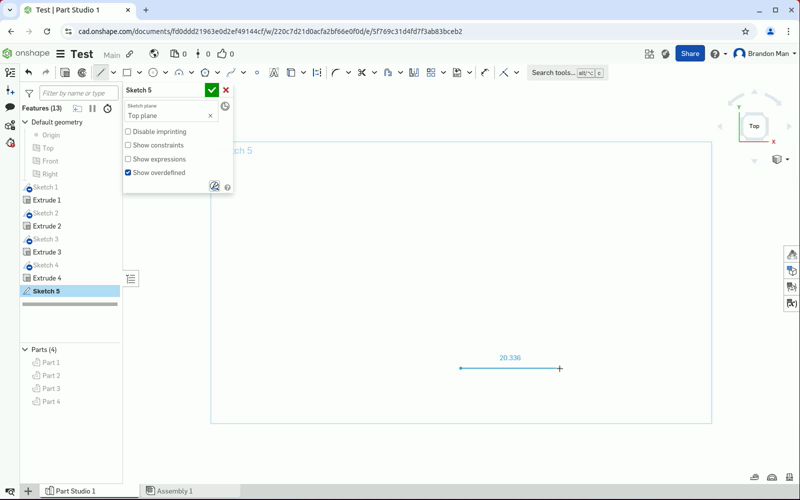
key_down(shift)
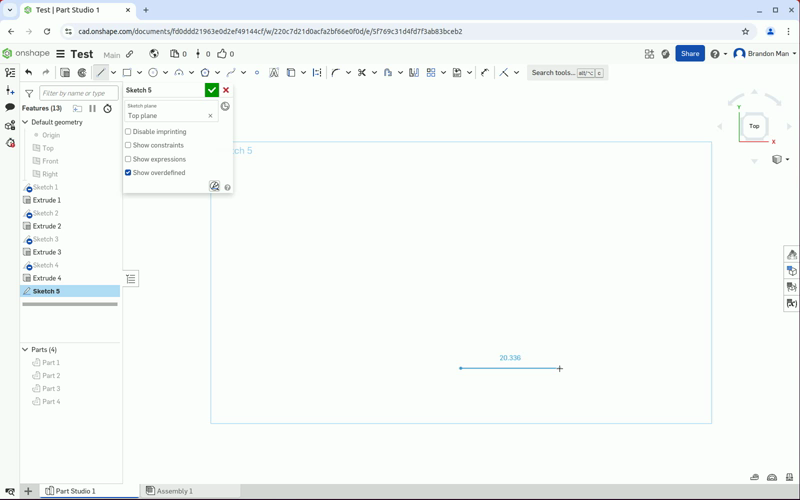
mouse_move(589, 368)
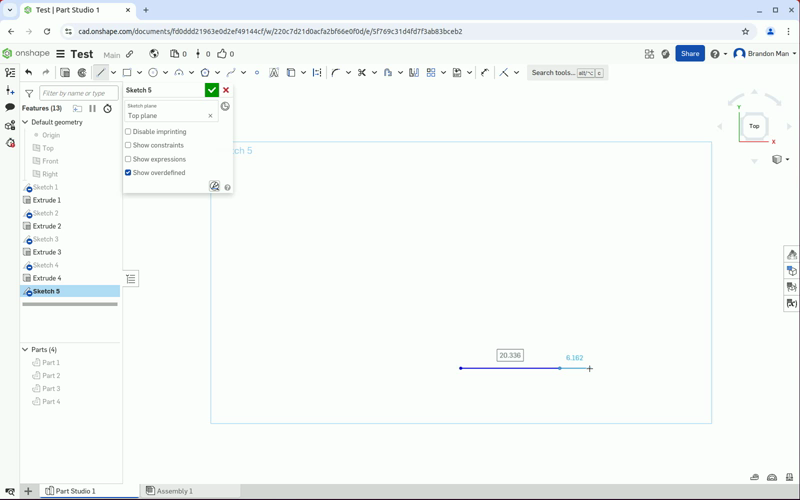
mouse_move(559, 320)
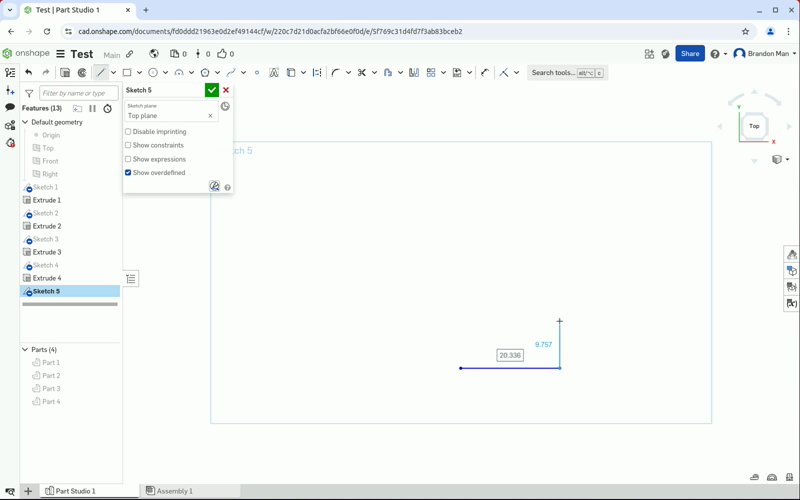
click(559, 320)
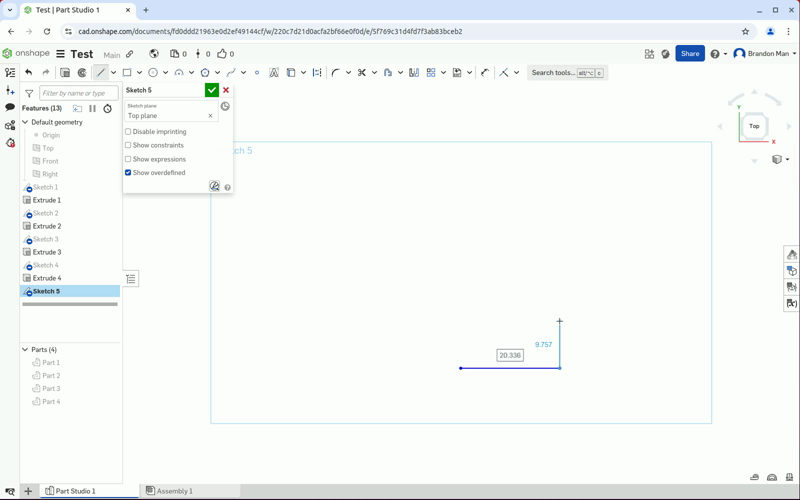
key_up(shift)
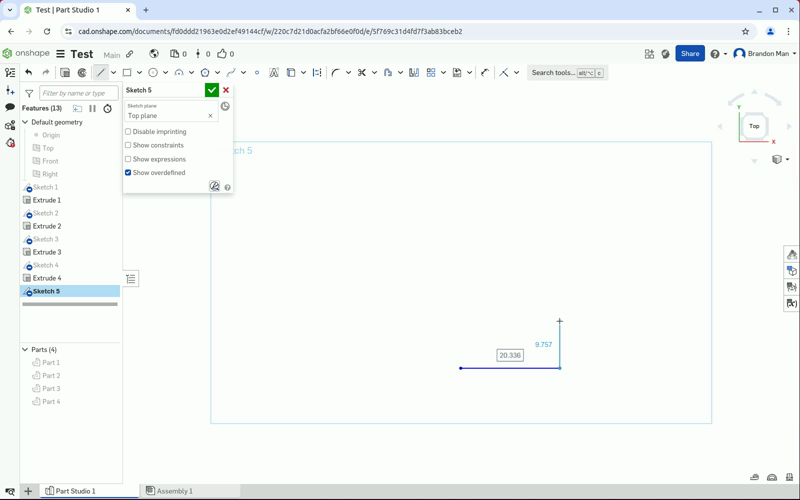
key_down(shift)
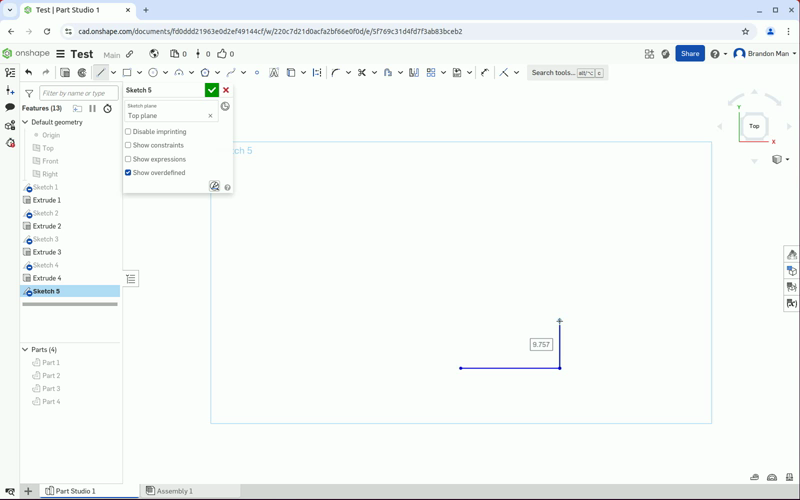
mouse_move(589, 320)
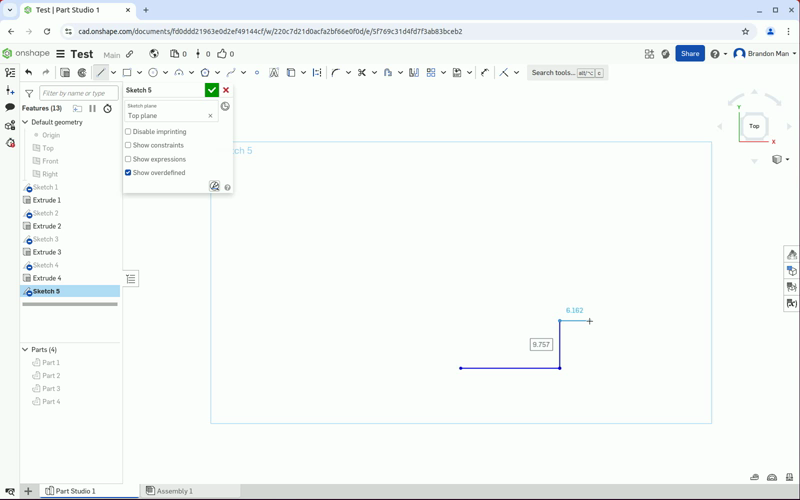
mouse_move(511, 320)
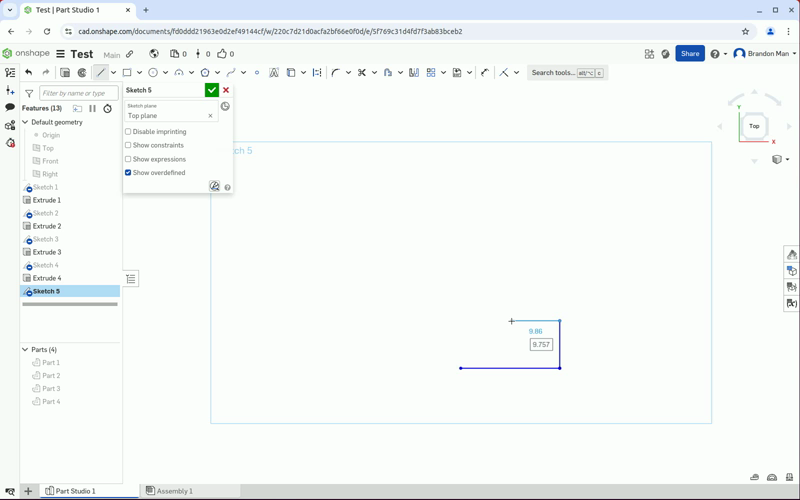
click(511, 320)
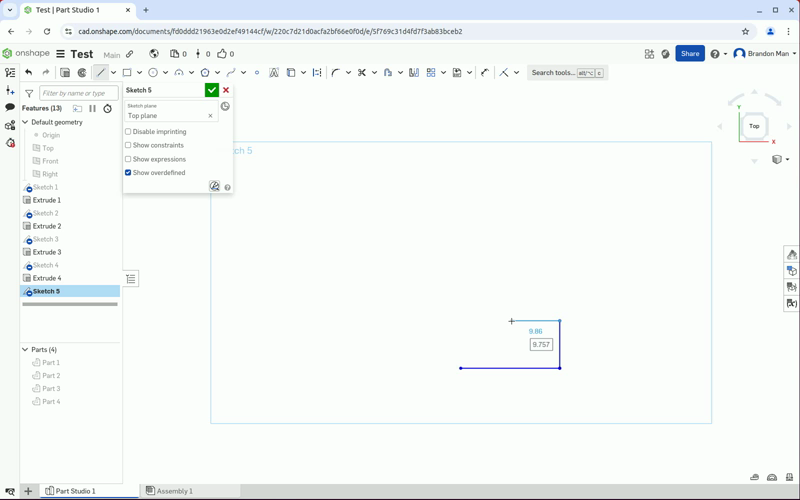
key_up(shift)
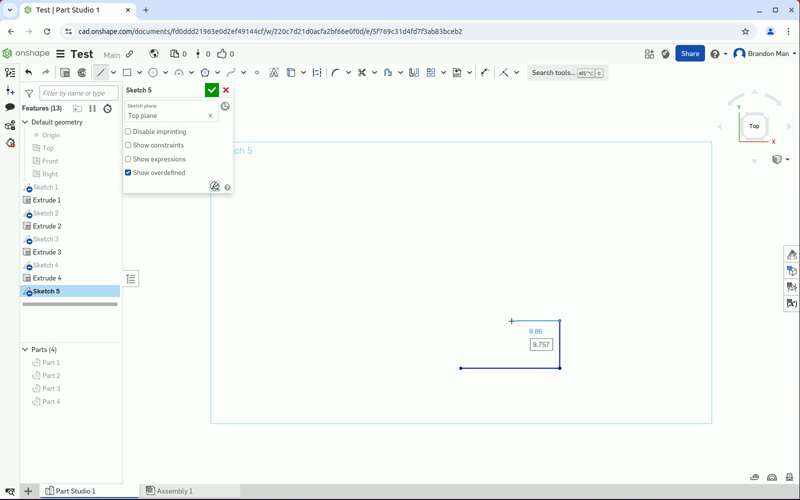
key_down(shift)
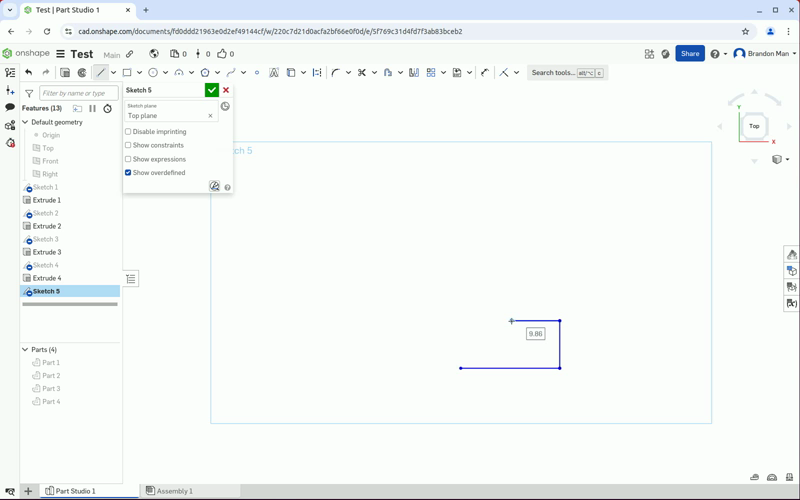
mouse_move(541, 320)
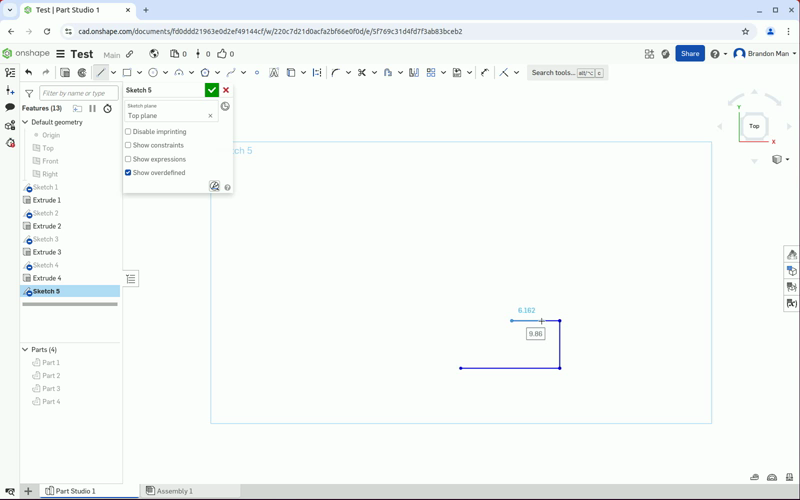
mouse_move(460, 320)
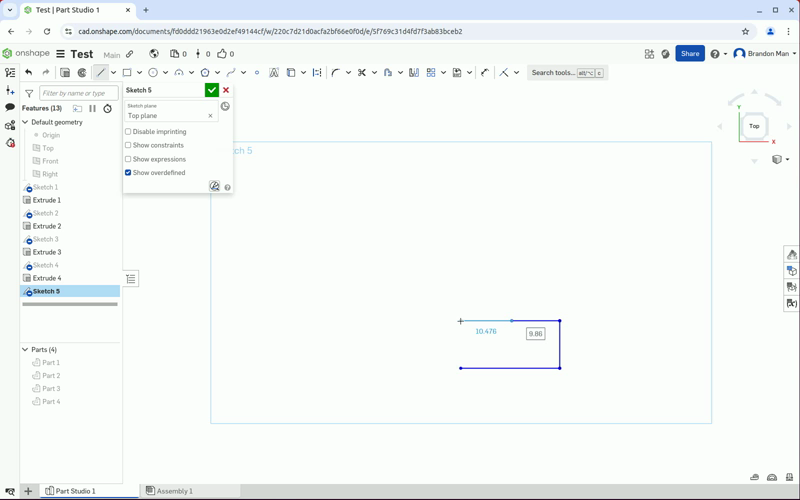
click(460, 320)
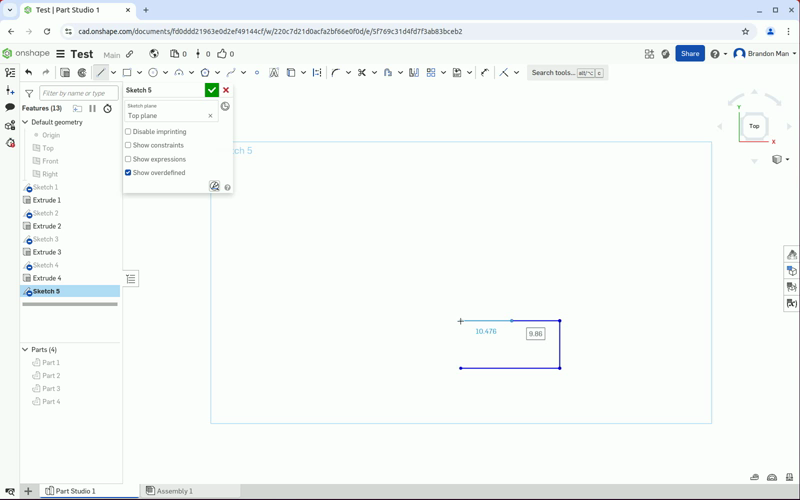
key_up(shift)
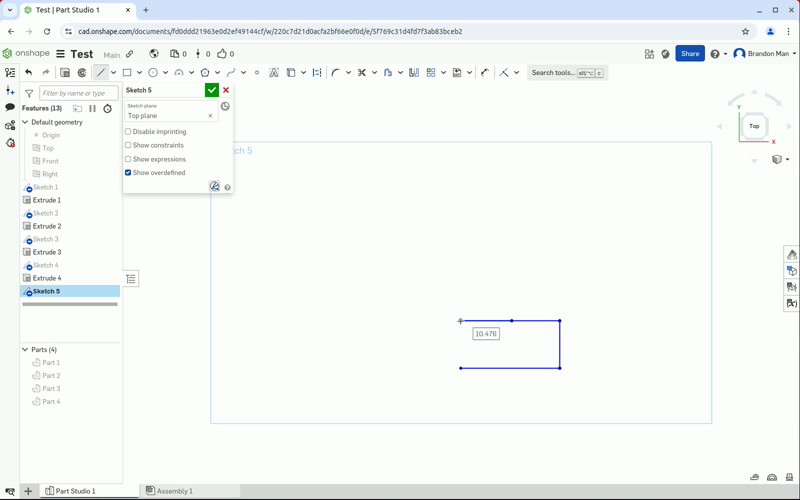
mouse_move(490, 320)
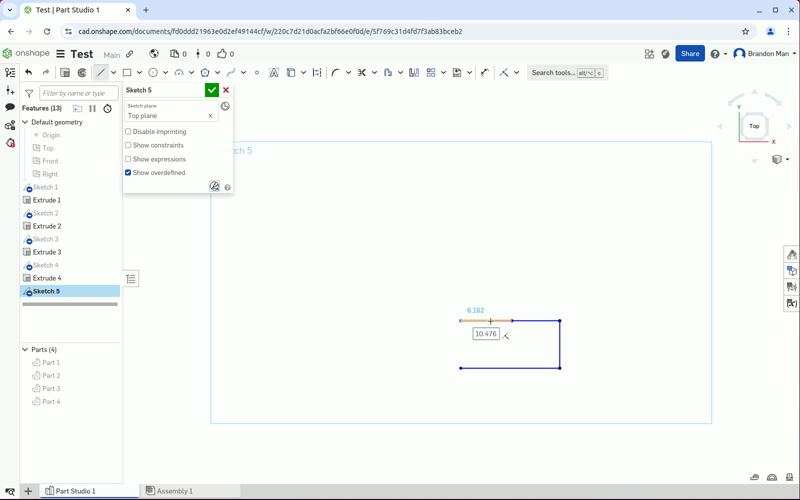
key_down(shift)
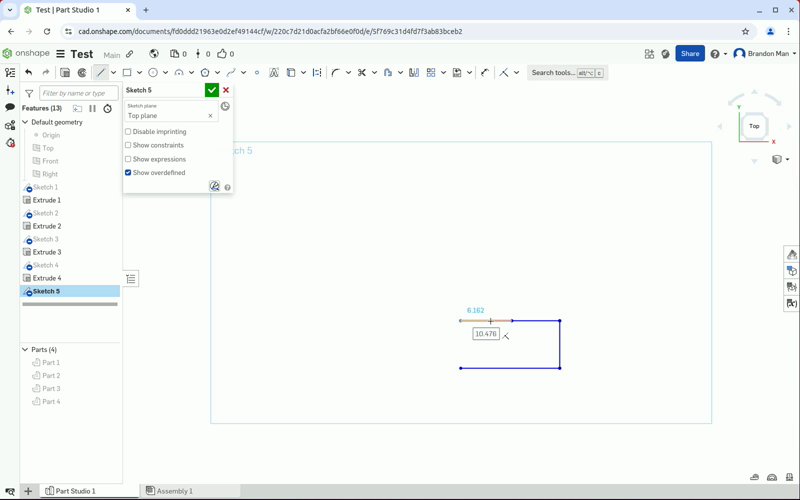
mouse_move(460, 368)
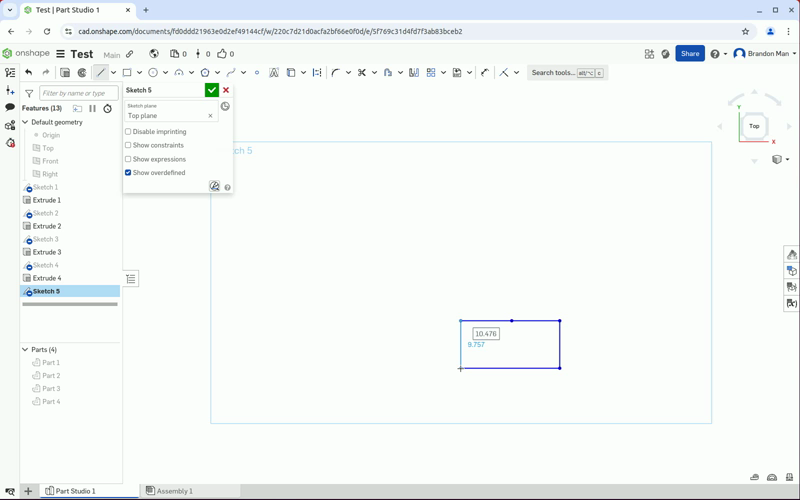
key_up(shift)
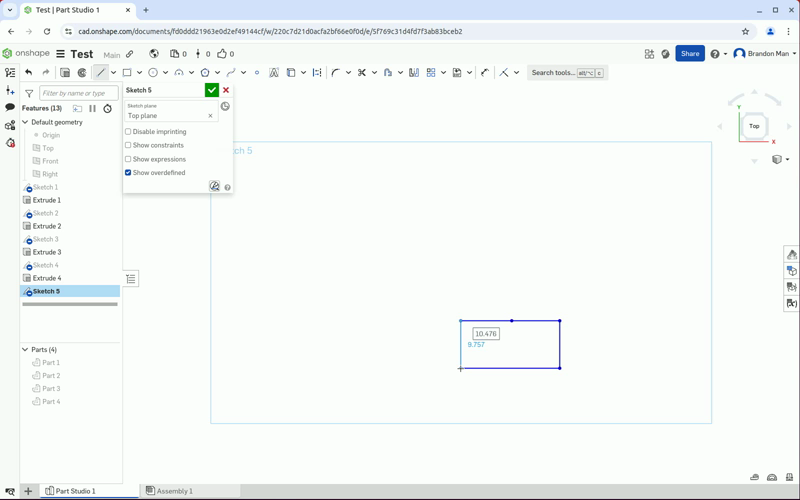
click(460, 368)
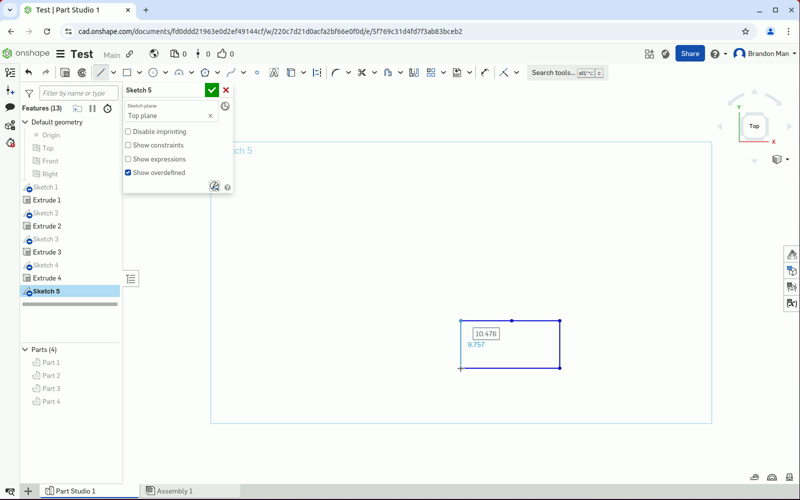
key(esc)
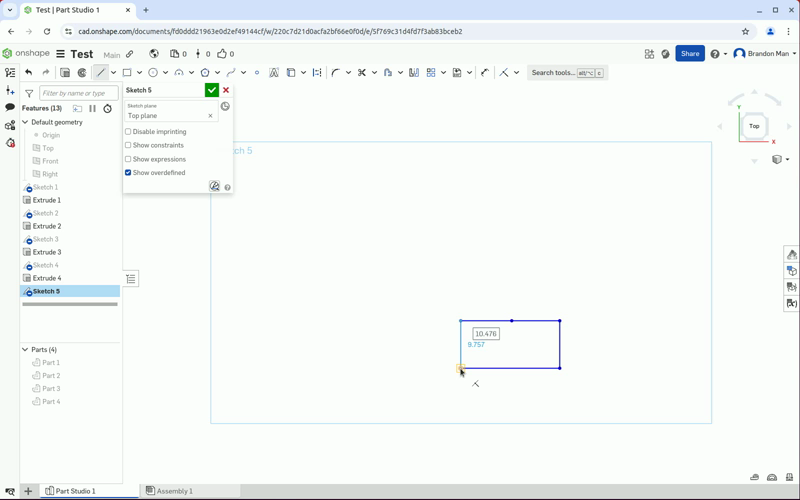
mouse_move(550, 352)
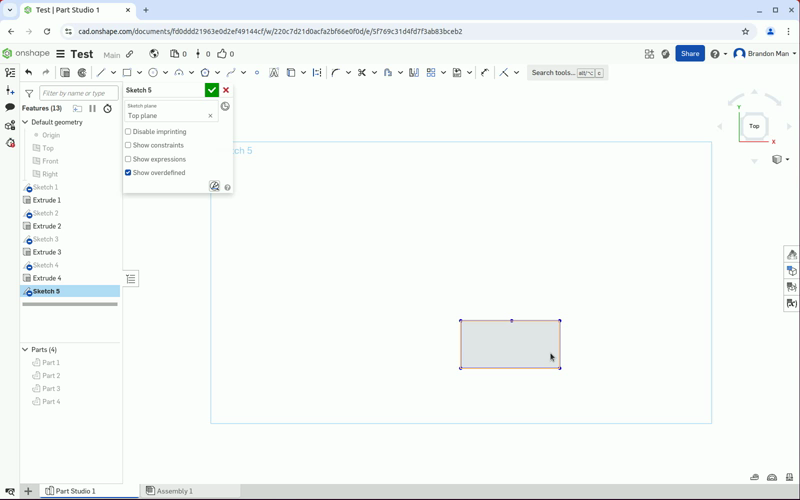
click(550, 352)
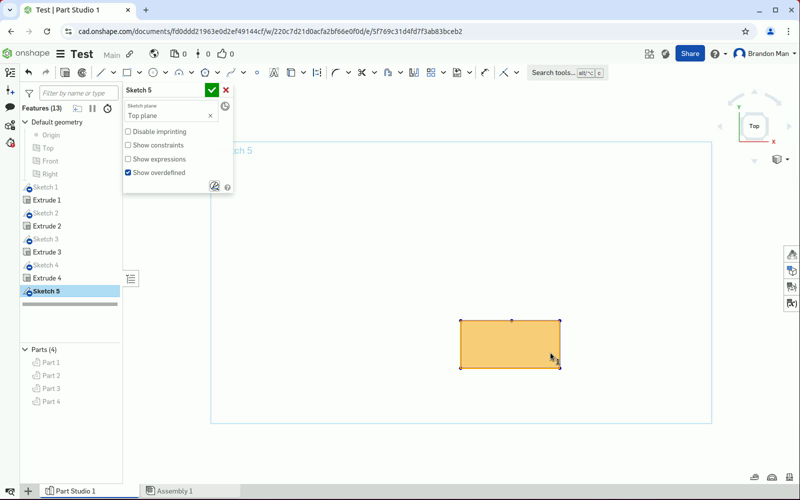
mouse_move(73, 352)
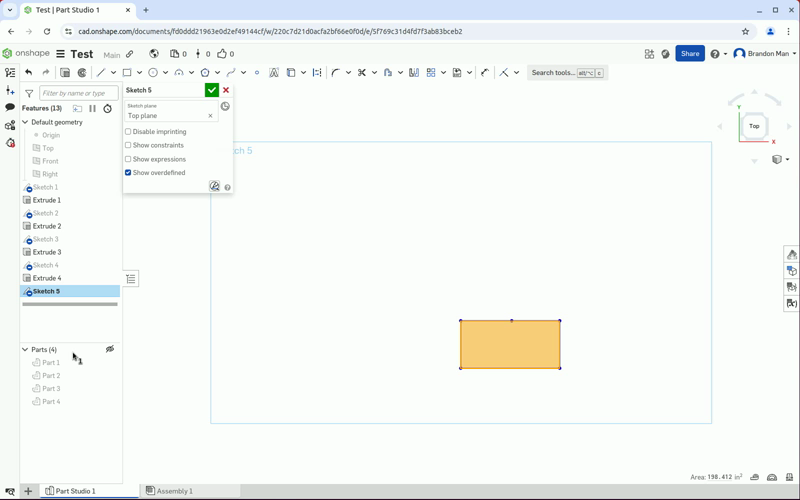
key(shift+y)
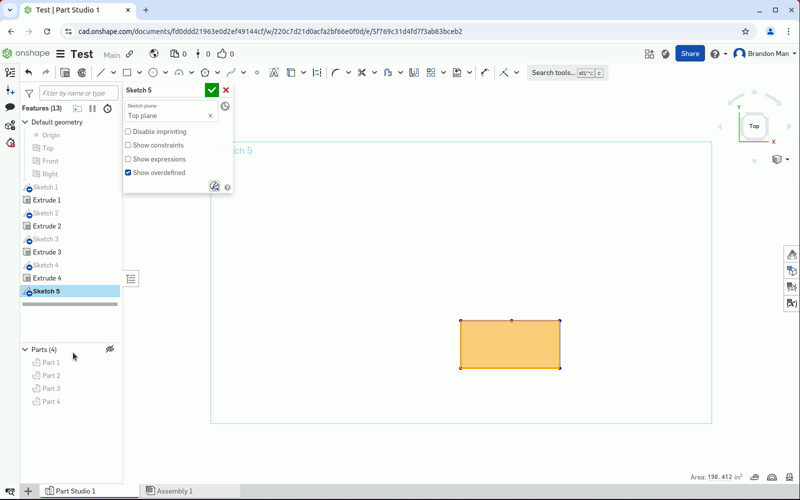
key(shift+e)
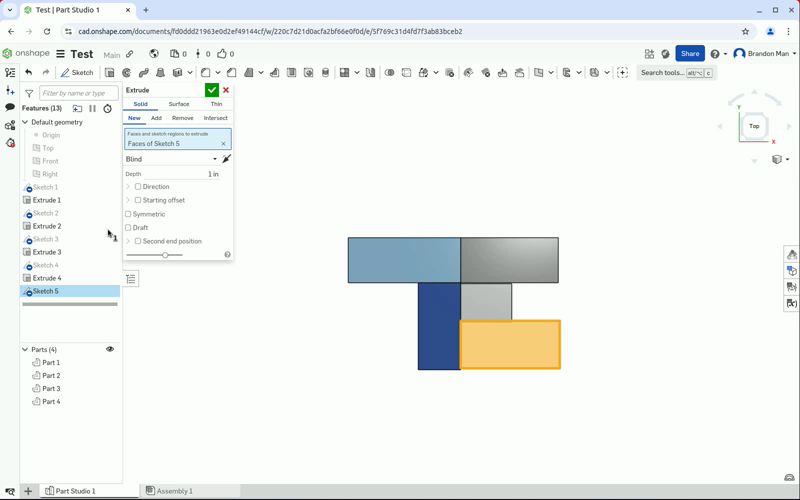
mouse_move(143, 106)
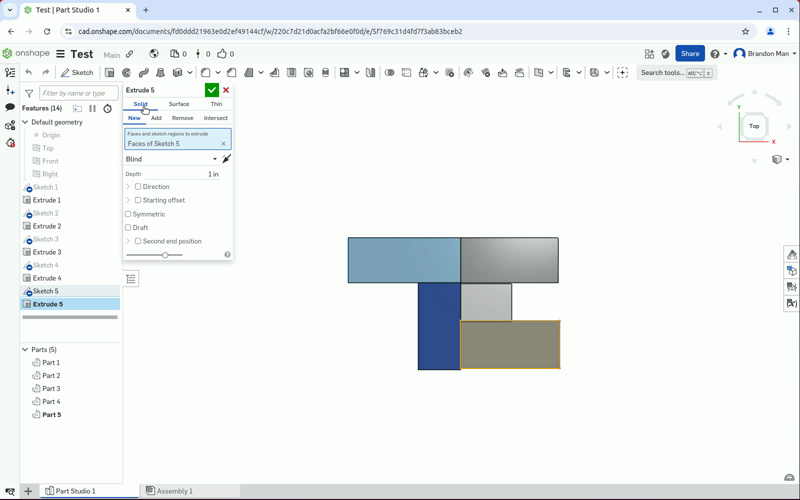
click(143, 106)
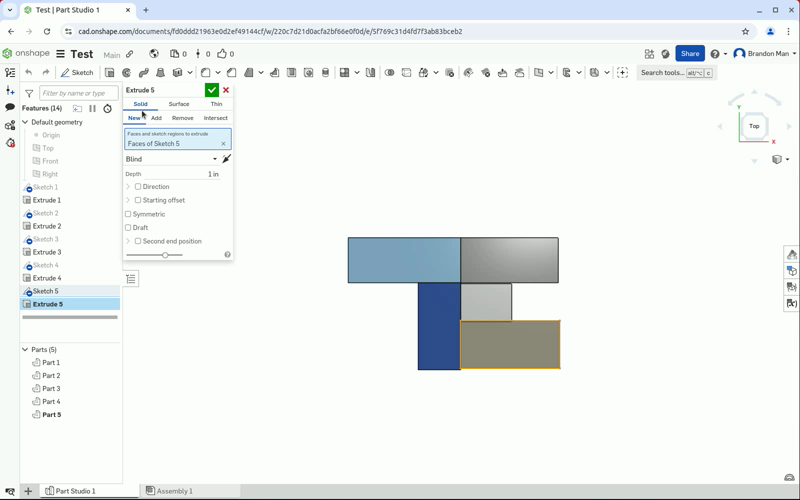
mouse_move(137, 120)
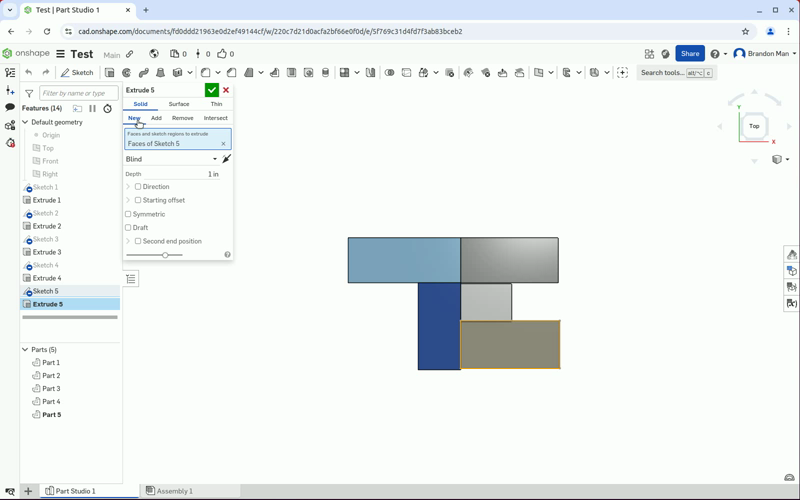
click(137, 120)
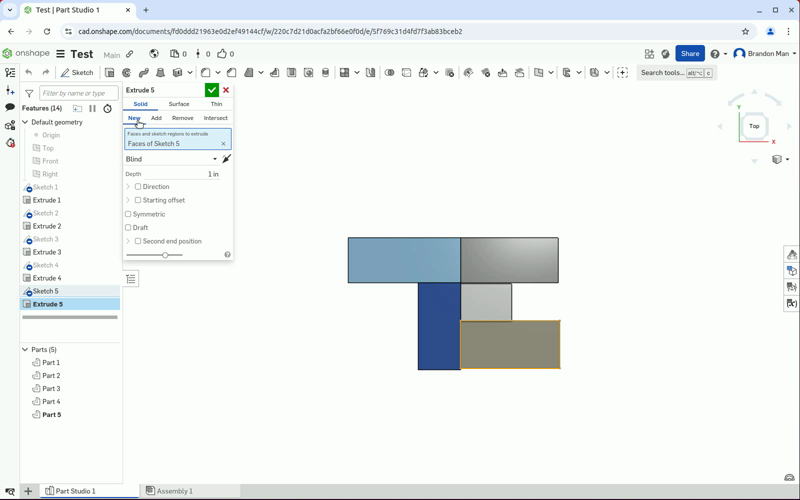
key(tab, 4)
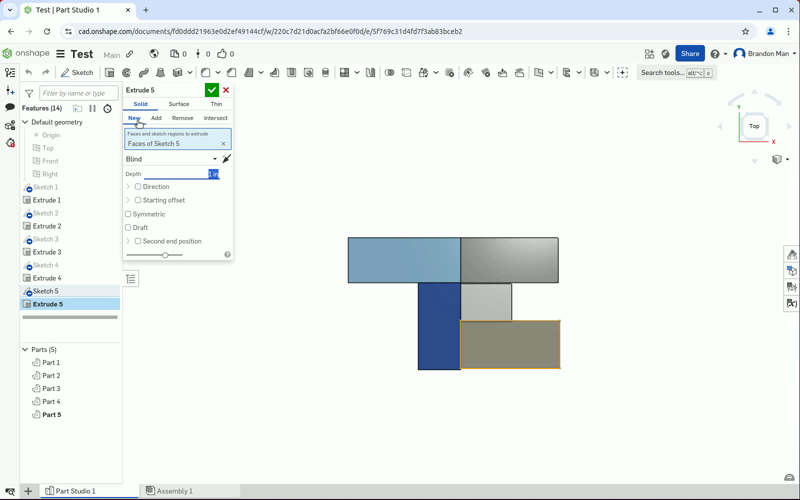
text(11.073)
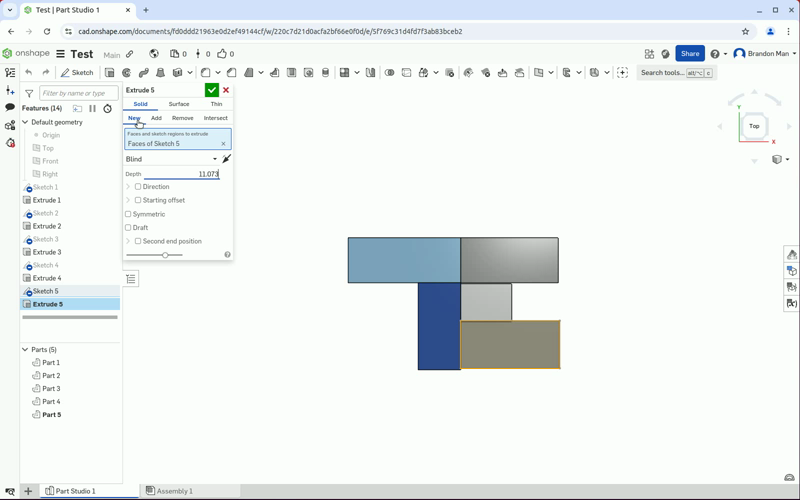
key(enter)
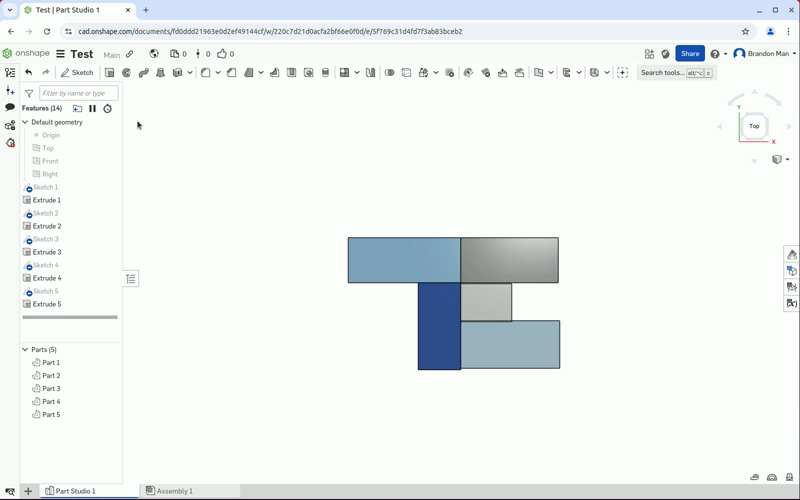
key(shift+h)
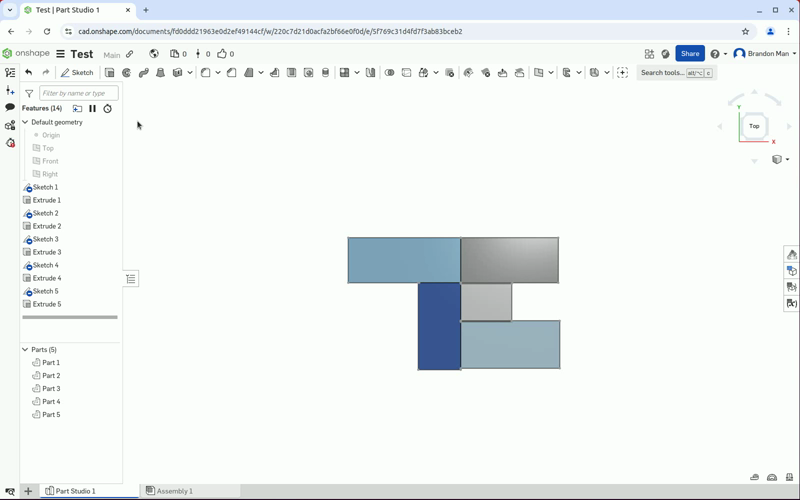
key(shift+h)
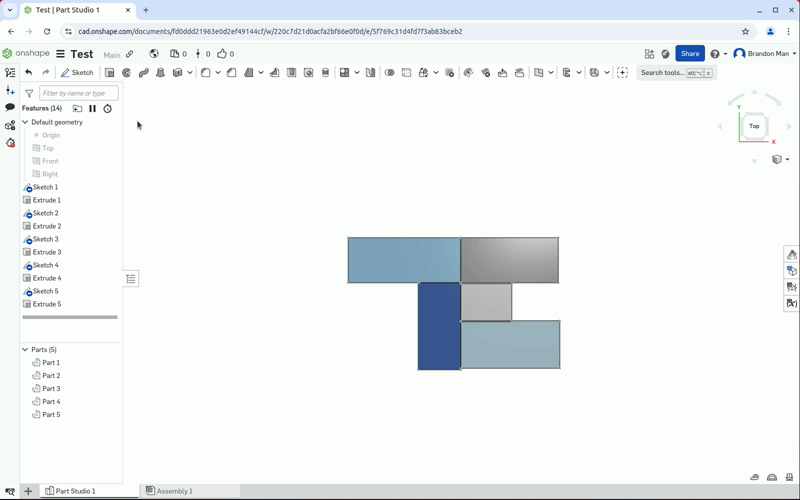
key(shift+7)
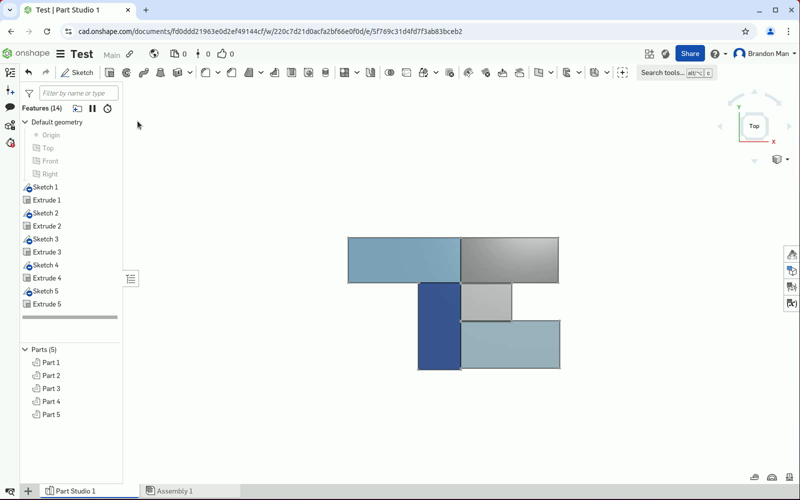
key(up, 3)
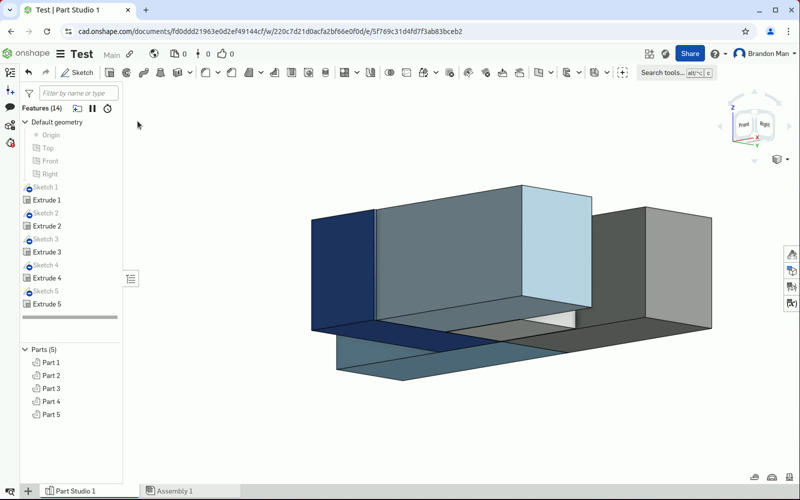
key(left, 3)
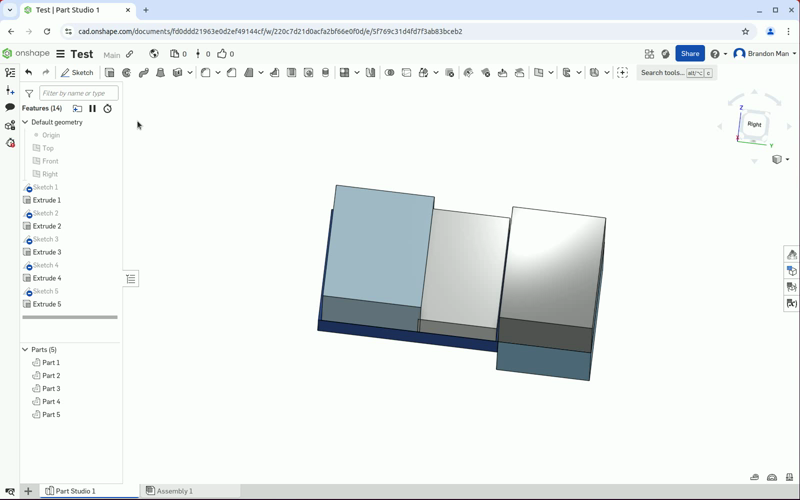
key(right, 3)
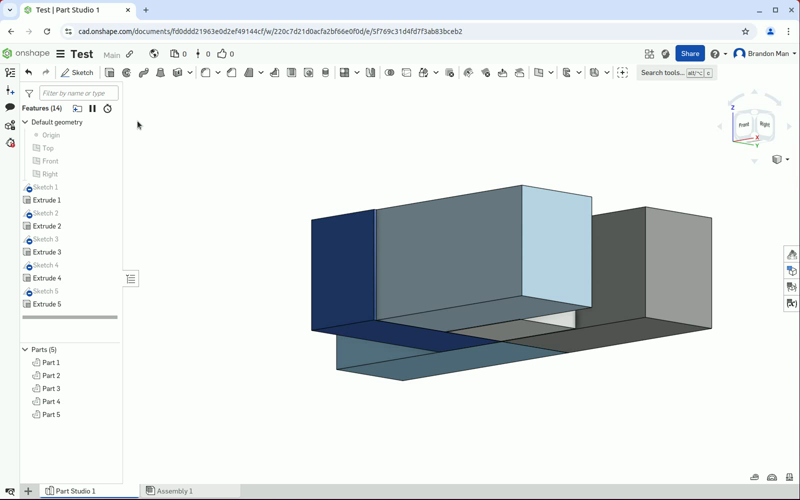
key(down, 3)
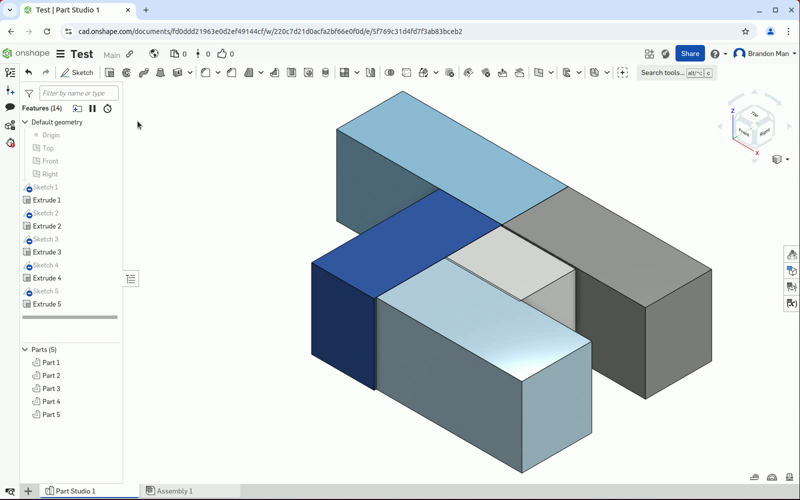
mouse_move(73, 189)
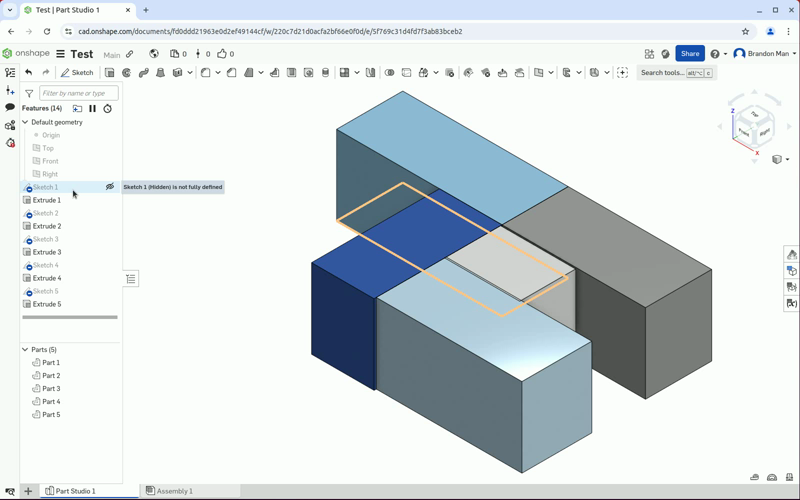
click(73, 189)